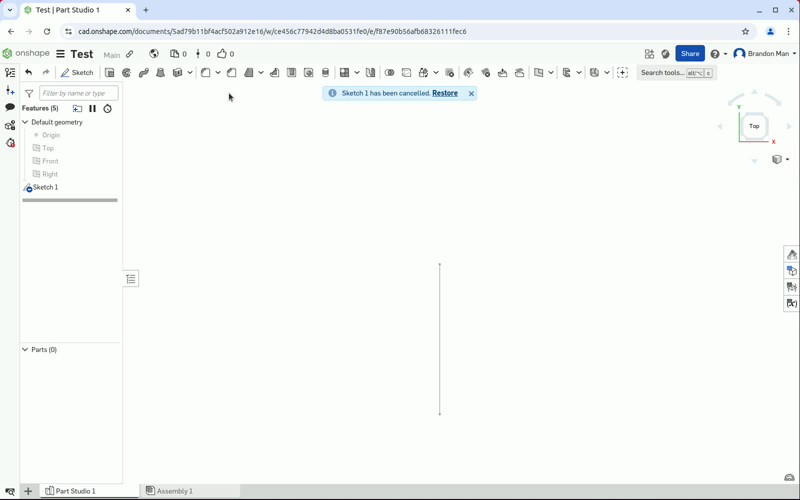
key(shift+h)
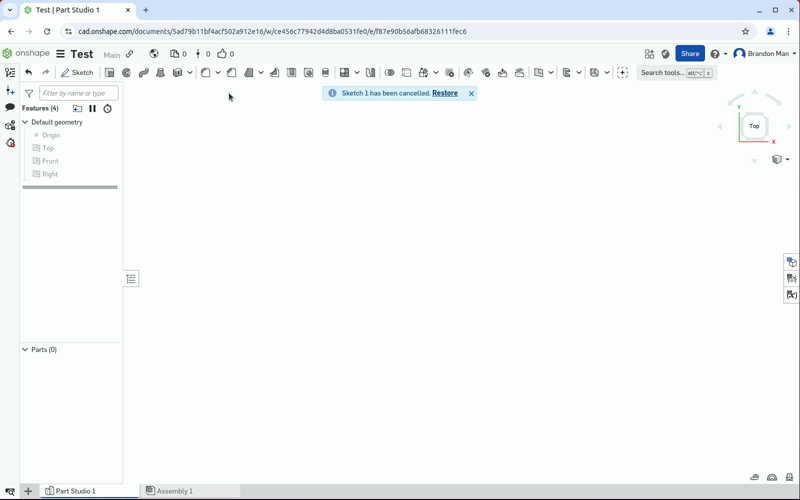
mouse_move(73, 352)
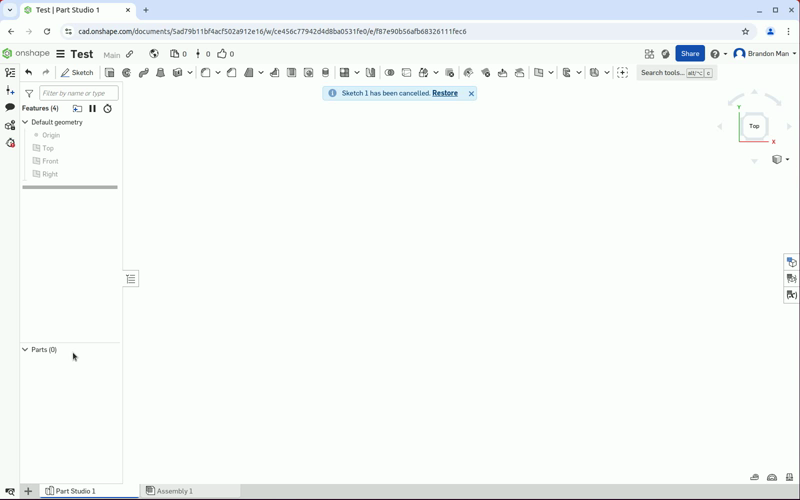
key(y)
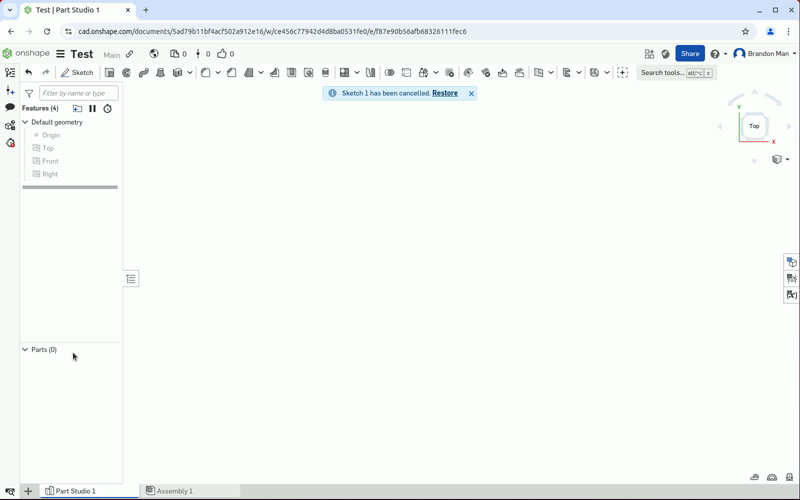
key(shift+p)
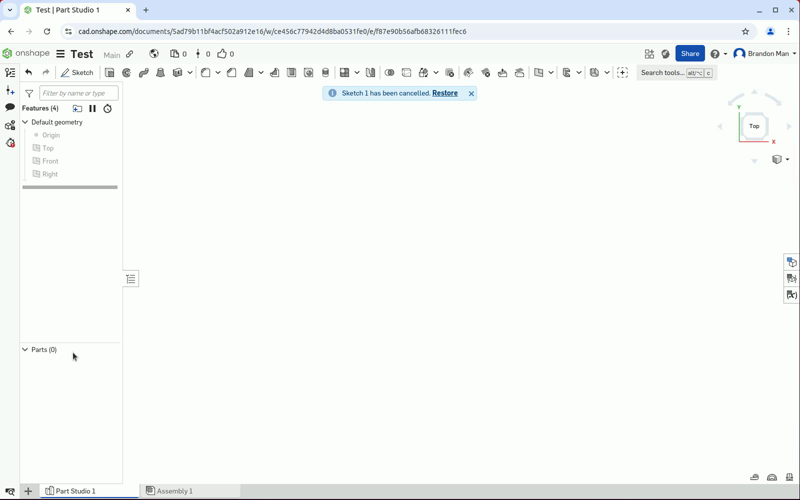
key(space)
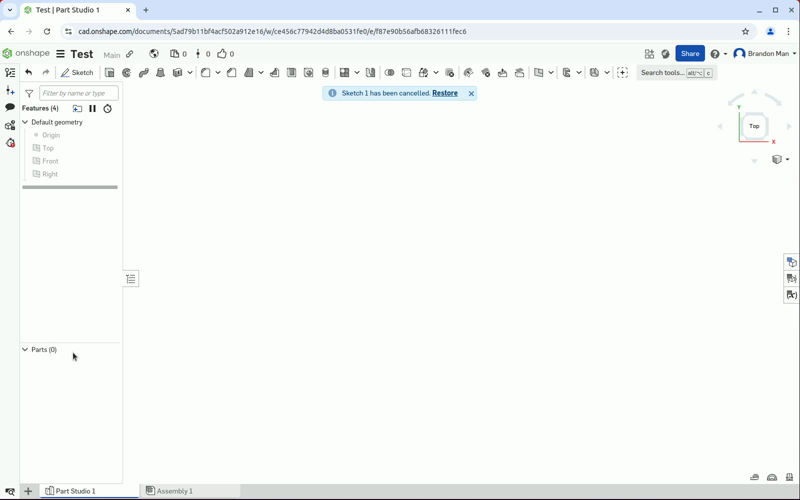
key_down(shift)
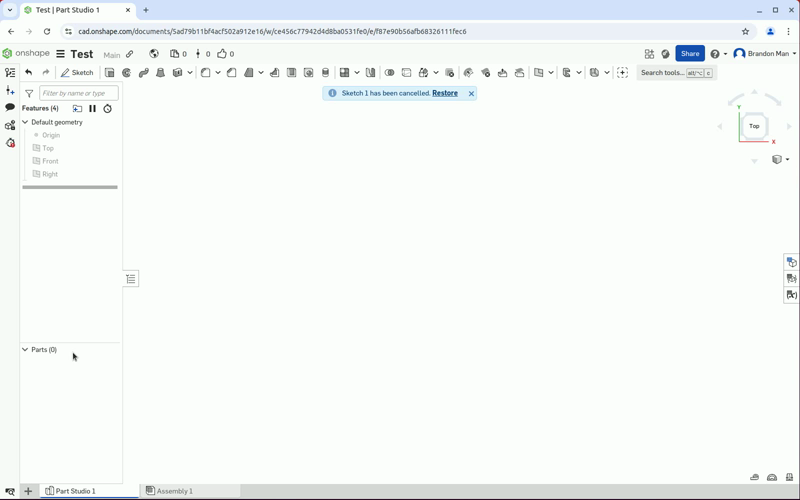
key(up)
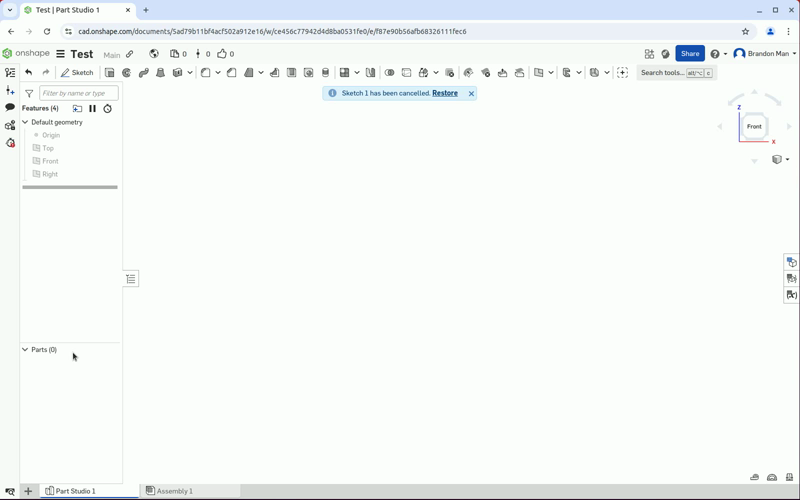
key_up(shift)
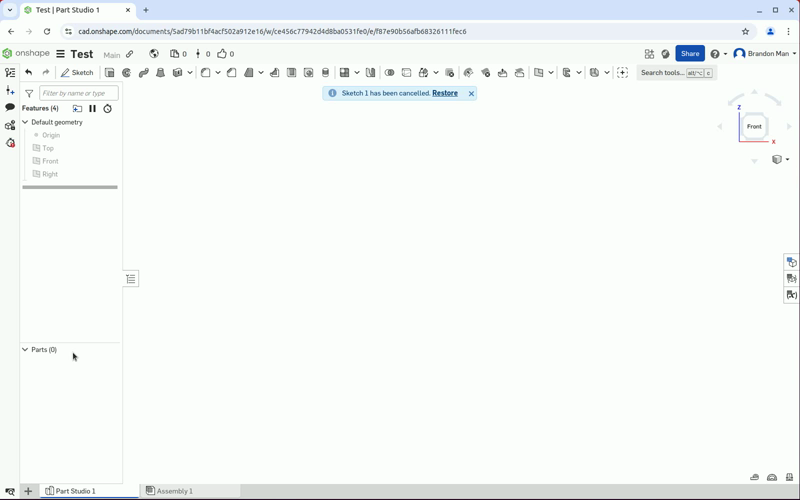
mouse_move(73, 352)
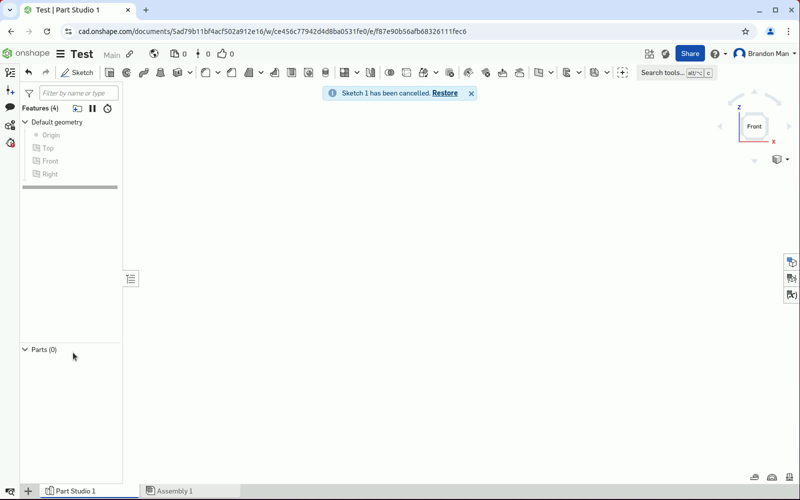
key(shift+y)
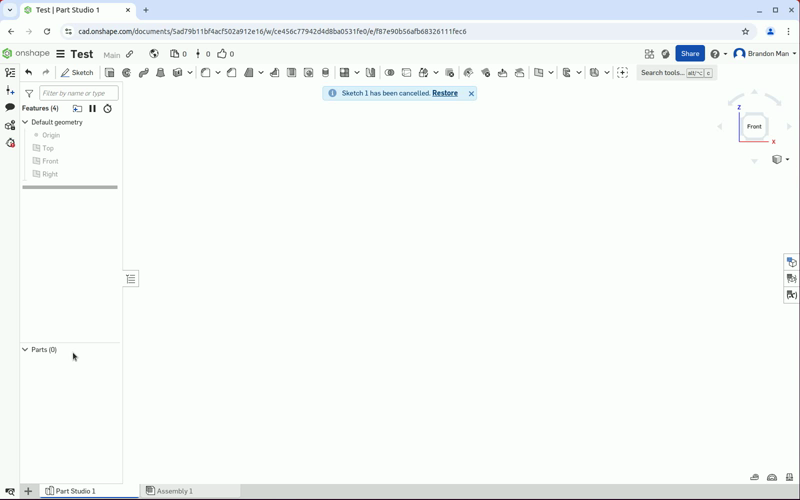
key(shift+s)
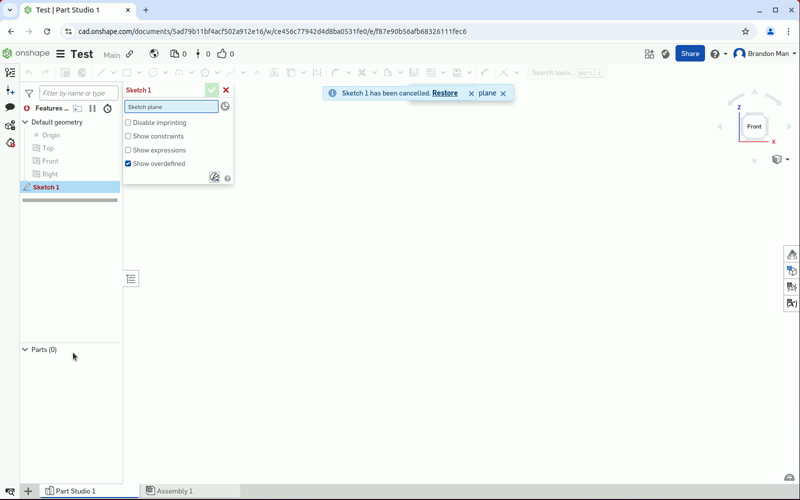
mouse_move(73, 163)
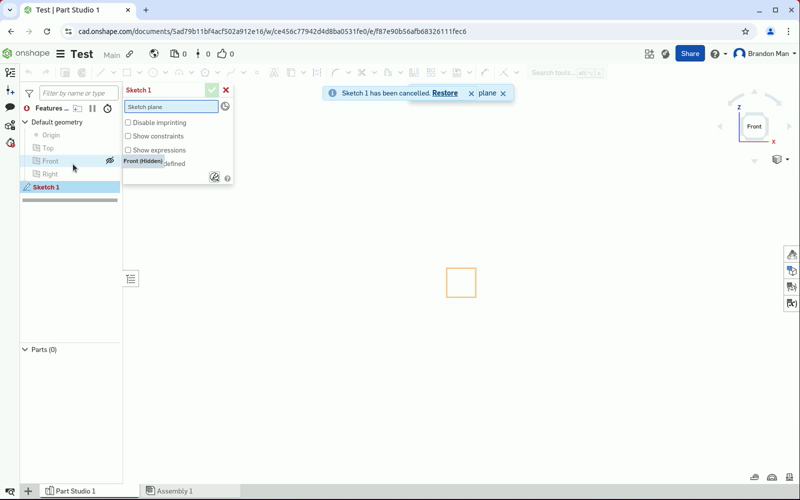
click(73, 163)
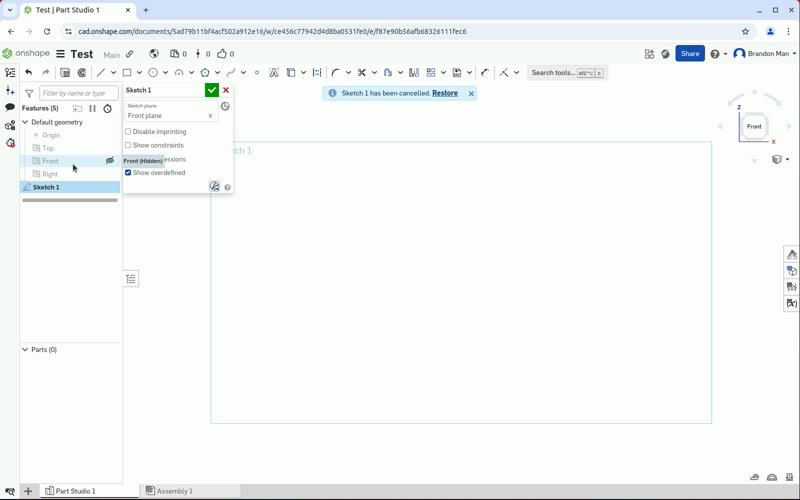
mouse_move(73, 352)
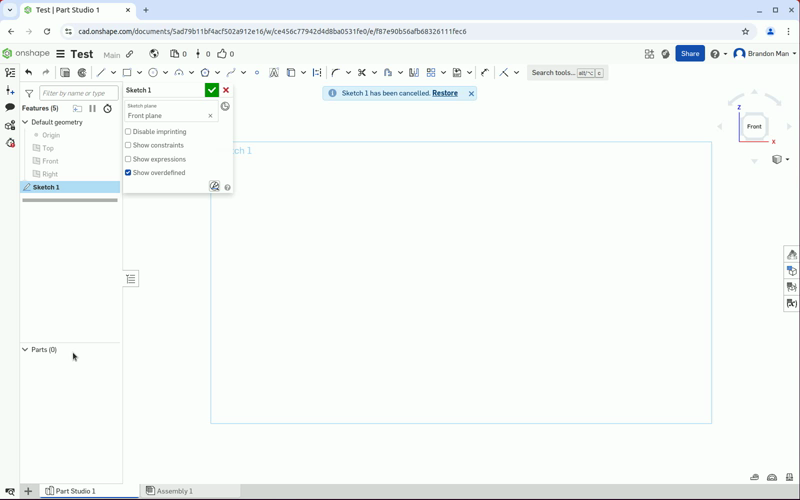
key(y)
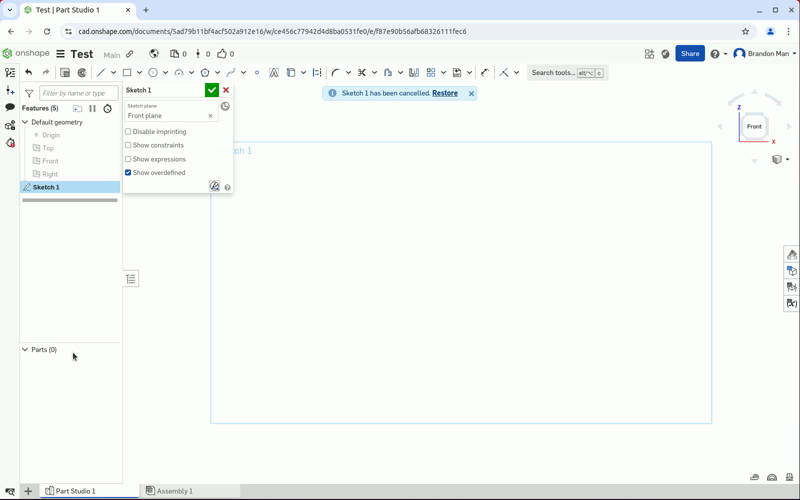
key(l)
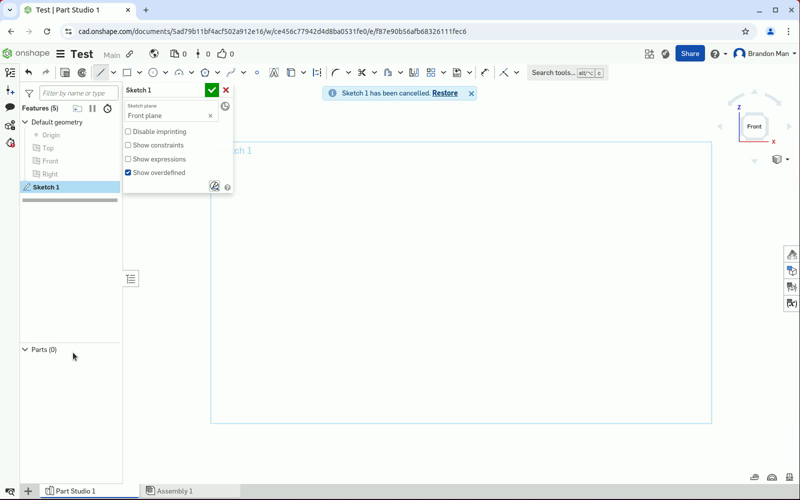
key_down(shift)
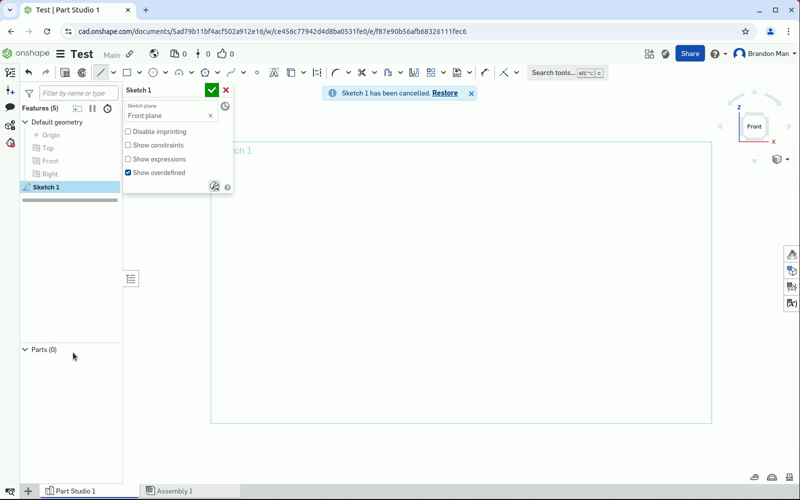
mouse_move(547, 258)
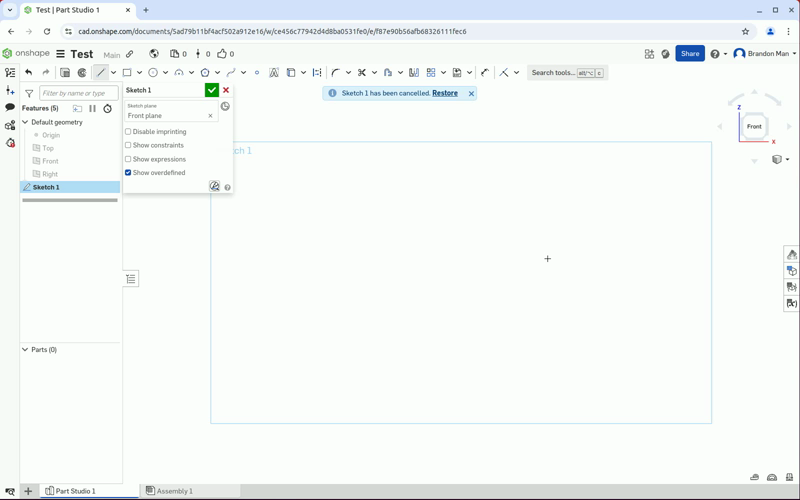
click(547, 258)
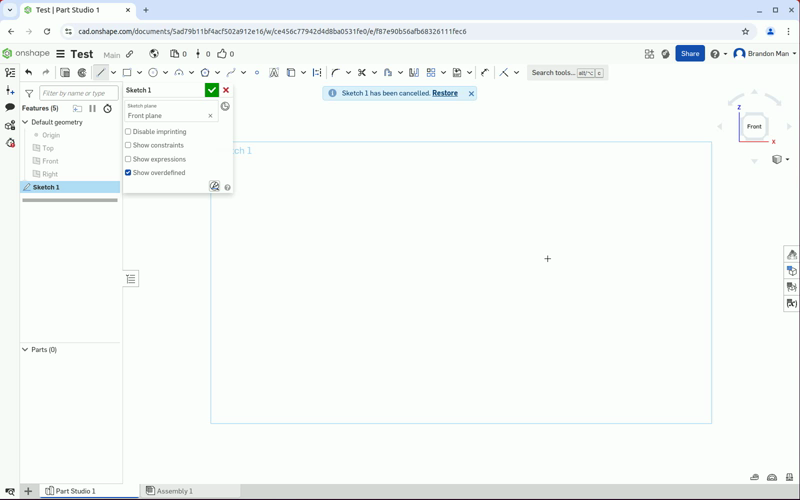
key_up(shift)
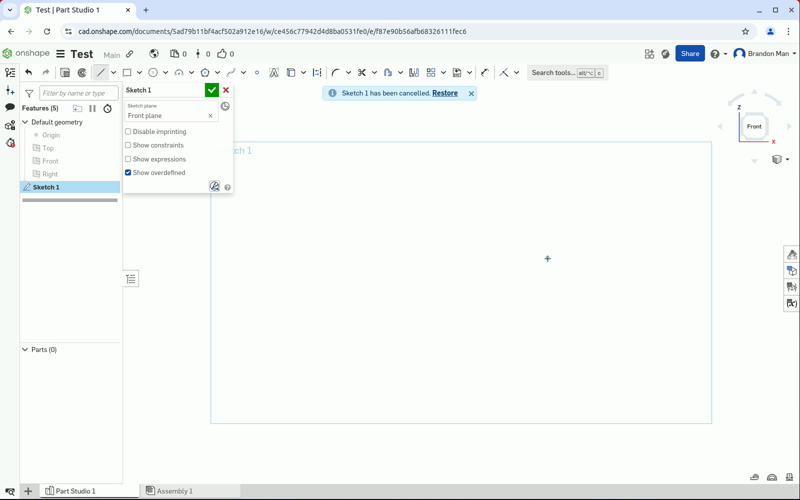
key_down(shift)
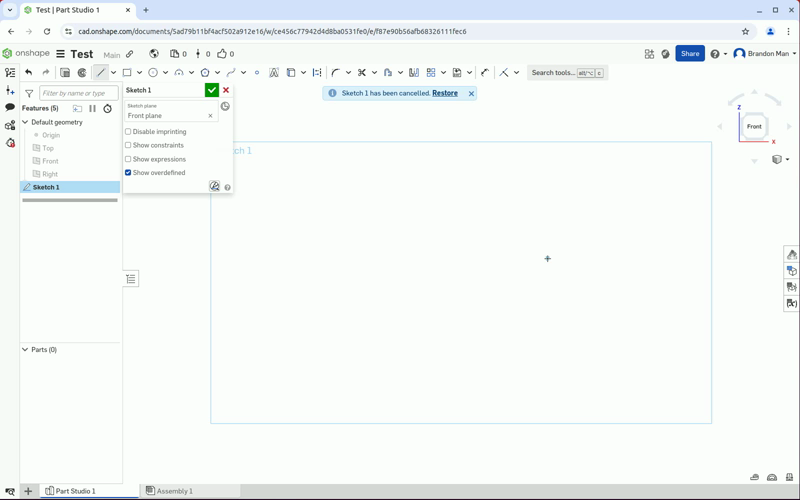
mouse_move(577, 258)
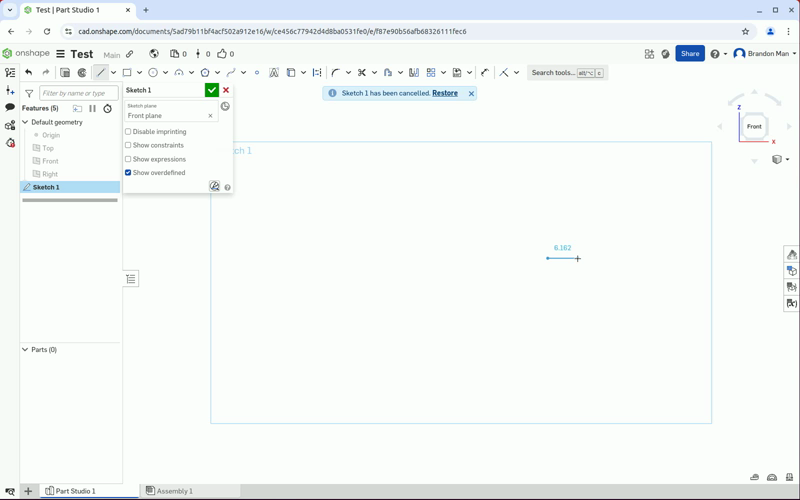
mouse_move(574, 283)
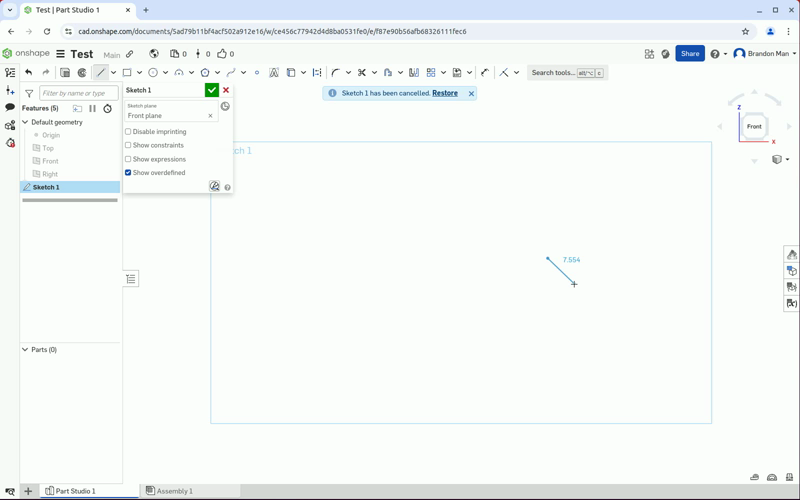
click(574, 283)
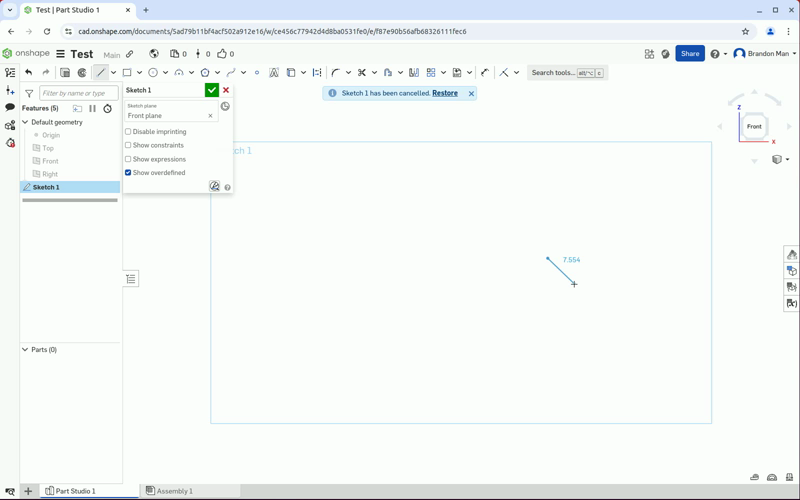
key_up(shift)
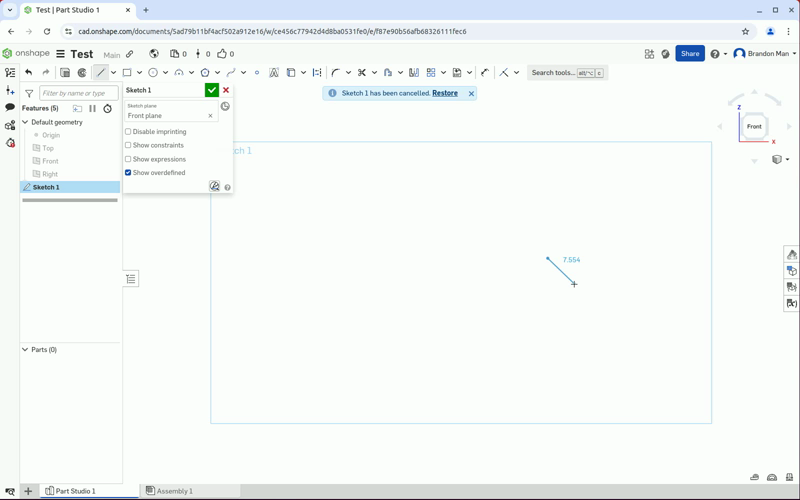
key_down(shift)
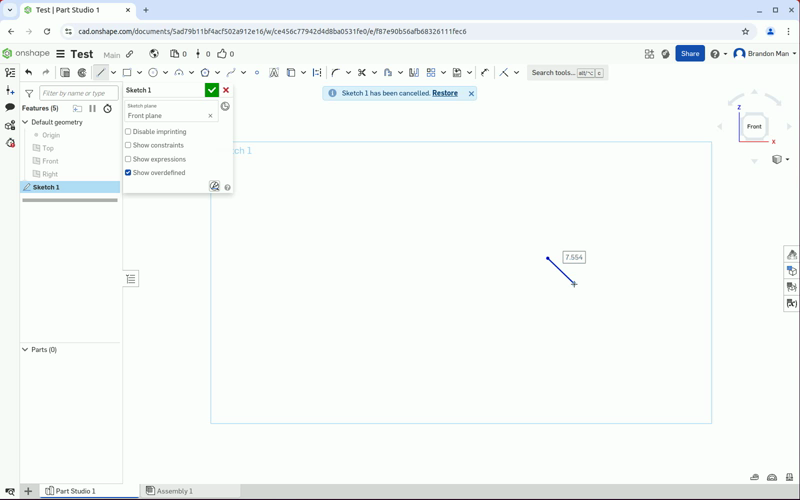
mouse_move(589, 283)
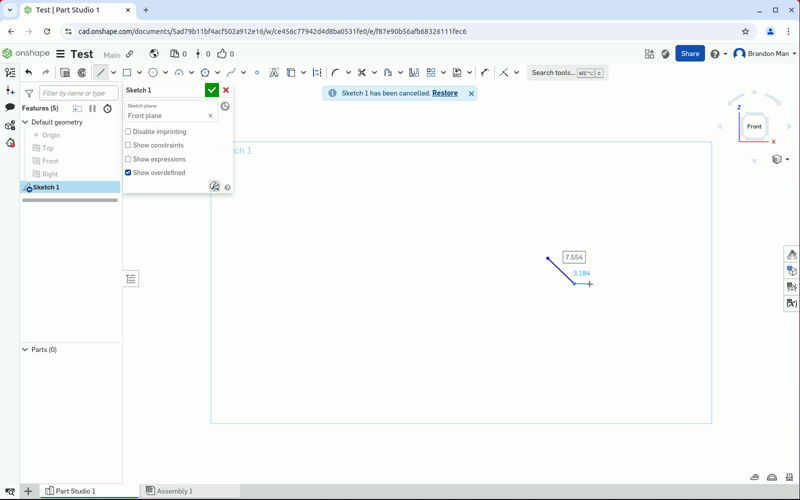
mouse_move(547, 240)
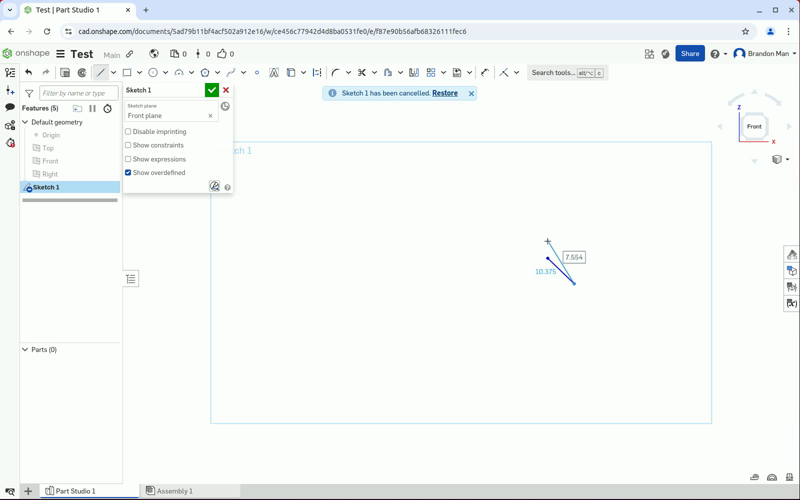
click(547, 240)
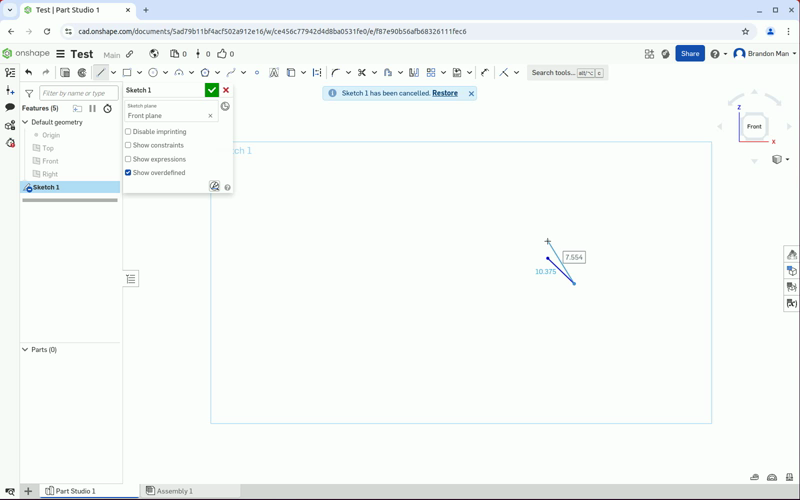
key_up(shift)
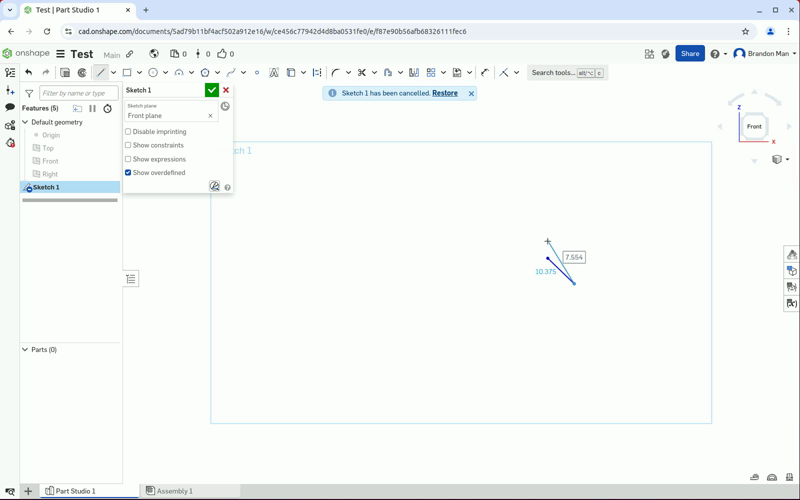
mouse_move(577, 240)
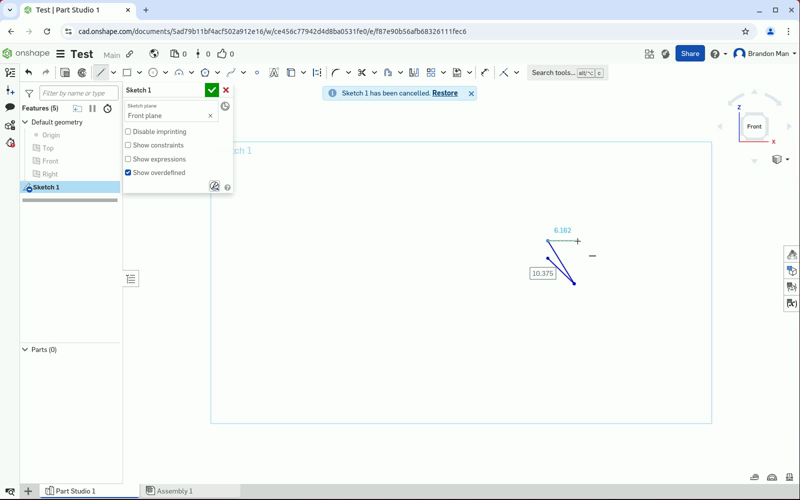
key_down(shift)
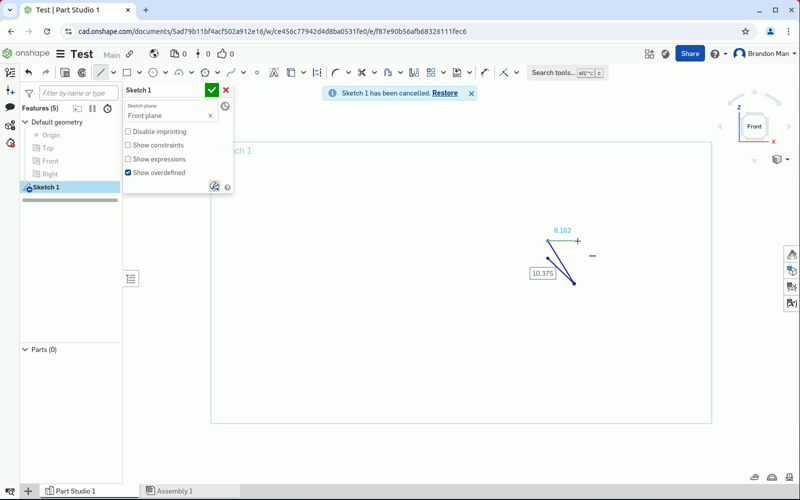
mouse_move(547, 258)
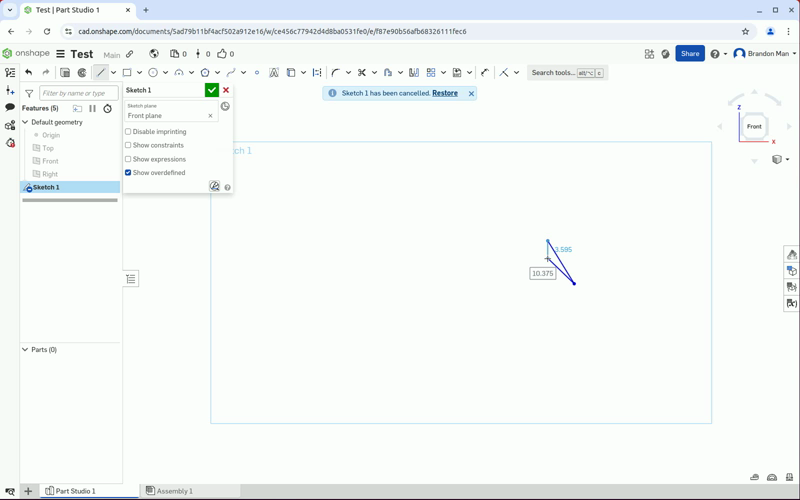
key_up(shift)
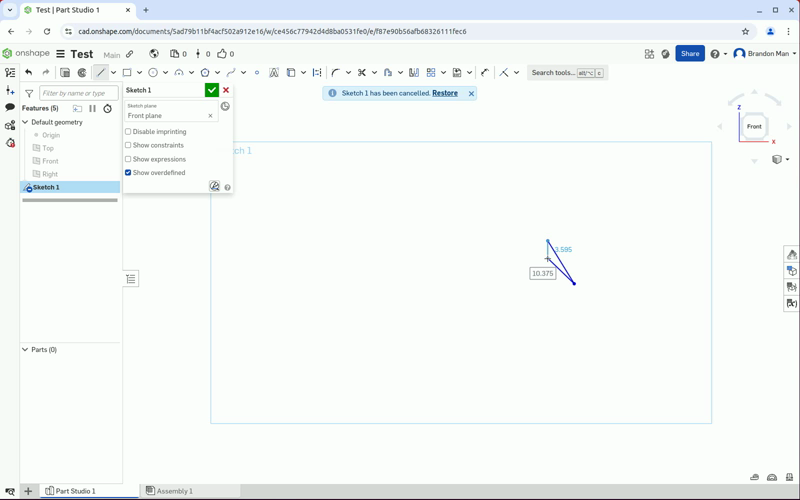
click(547, 258)
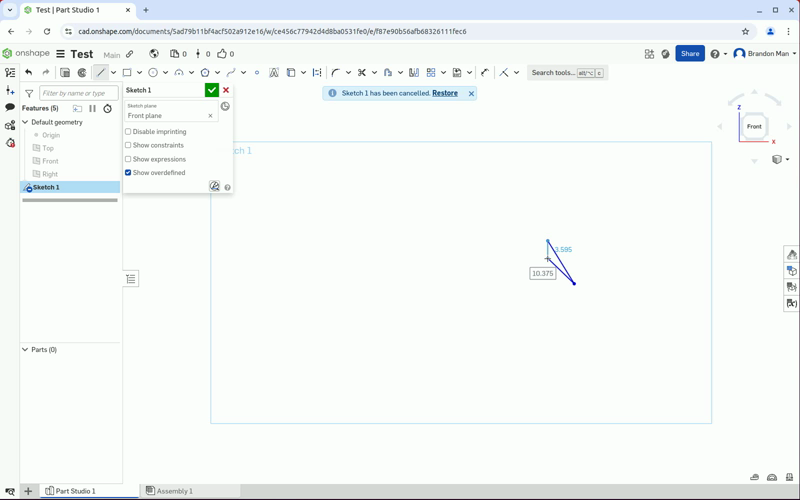
key(esc)
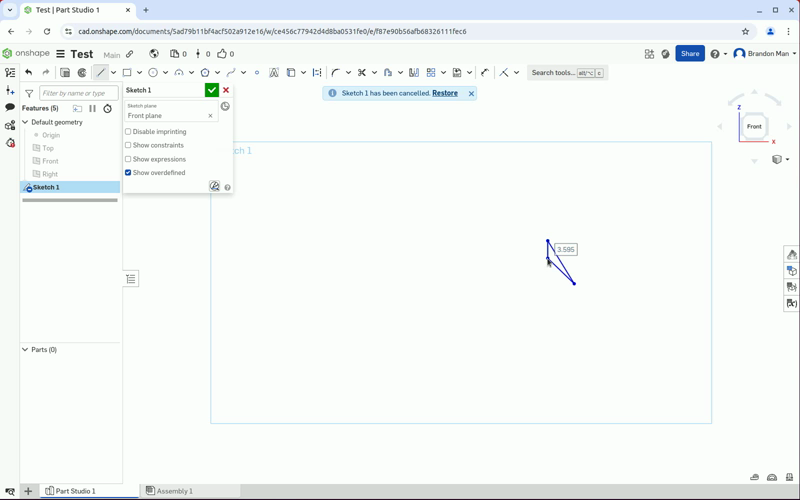
mouse_move(554, 259)
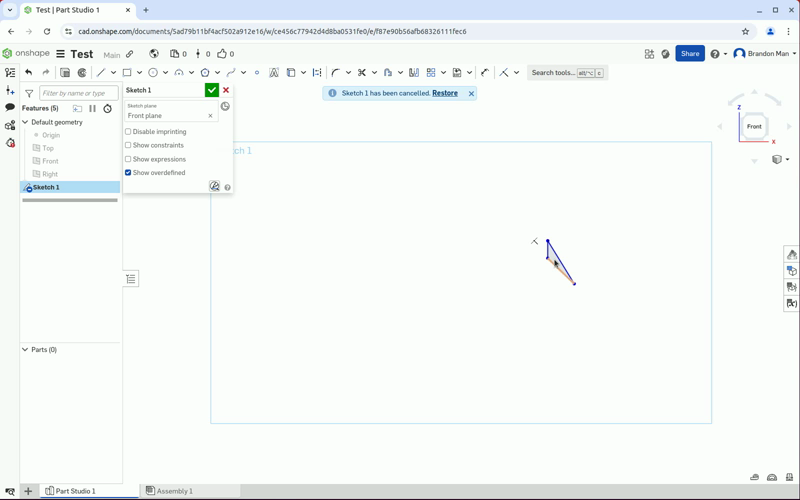
scroll(6)
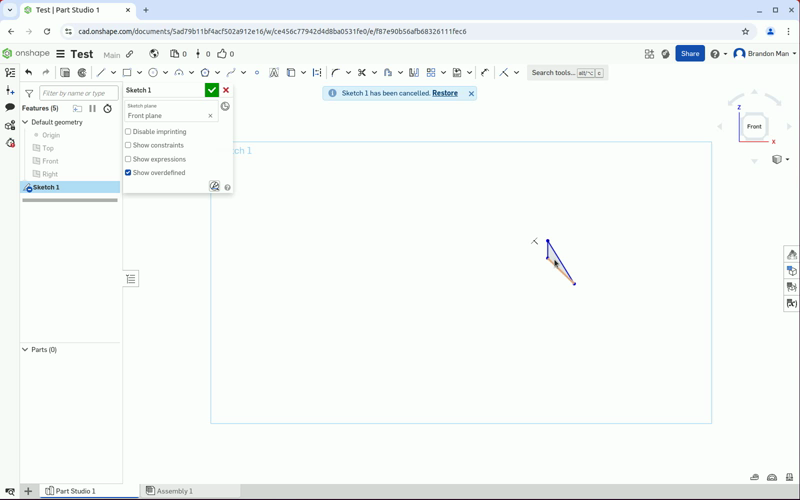
scroll(6)
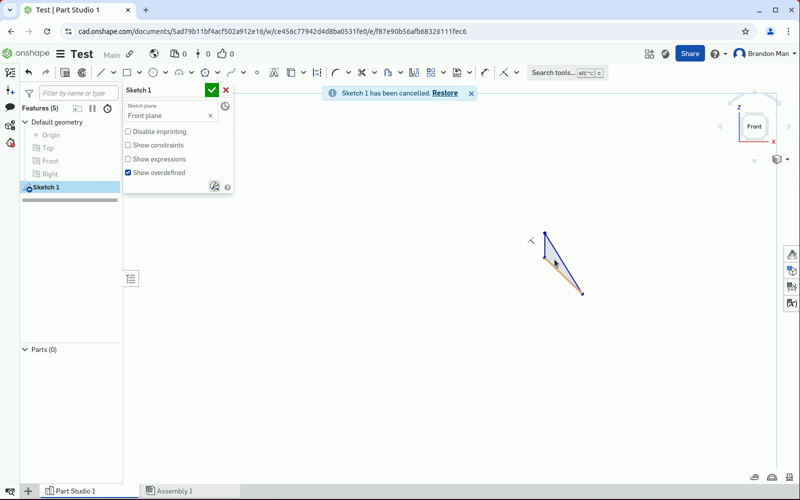
scroll(6)
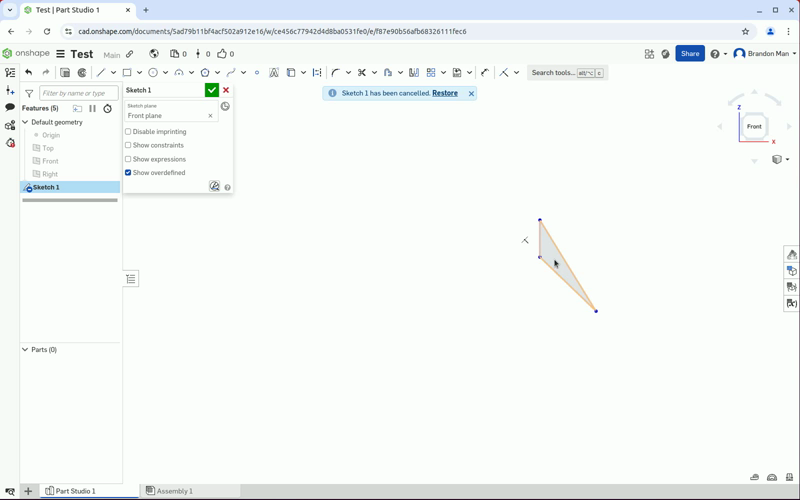
scroll(6)
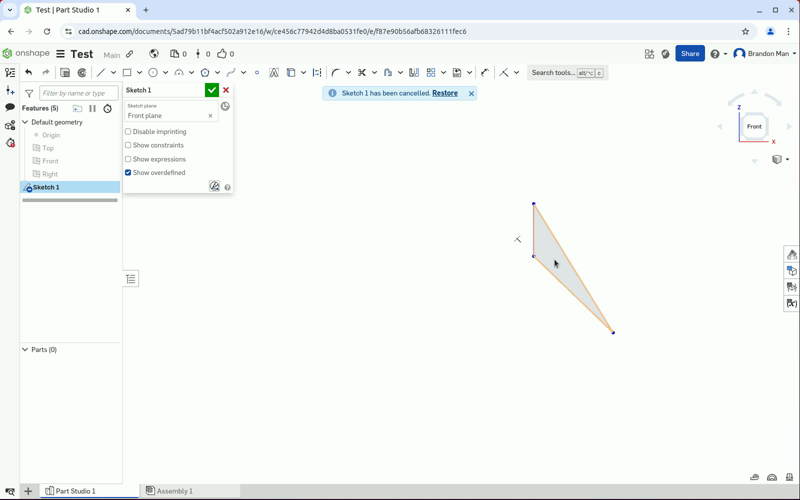
scroll(6)
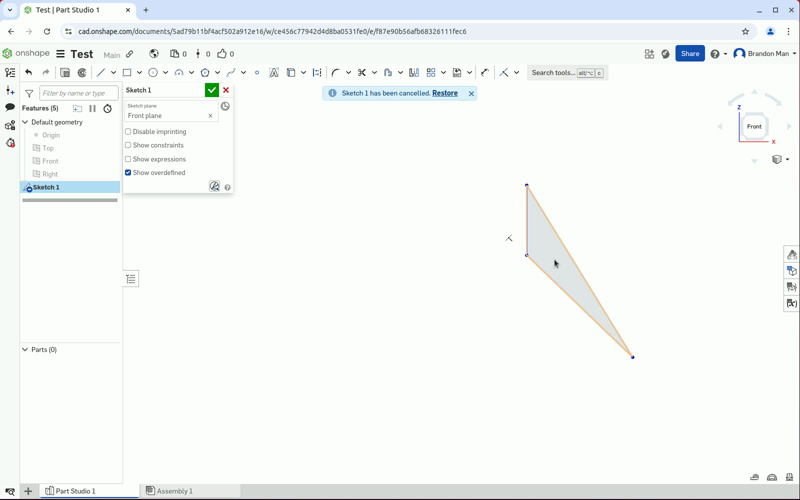
scroll(6)
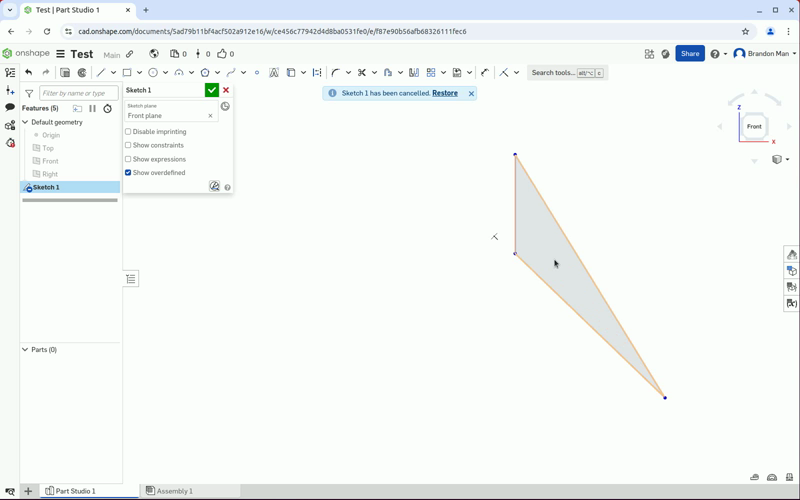
scroll(6)
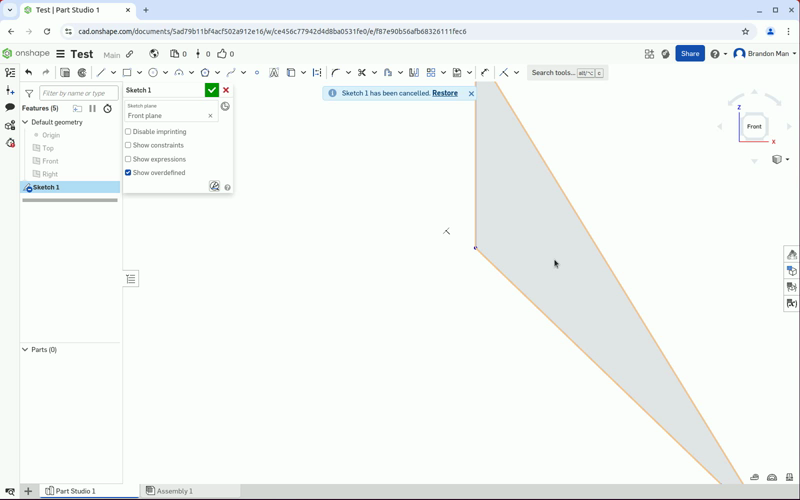
click(554, 259)
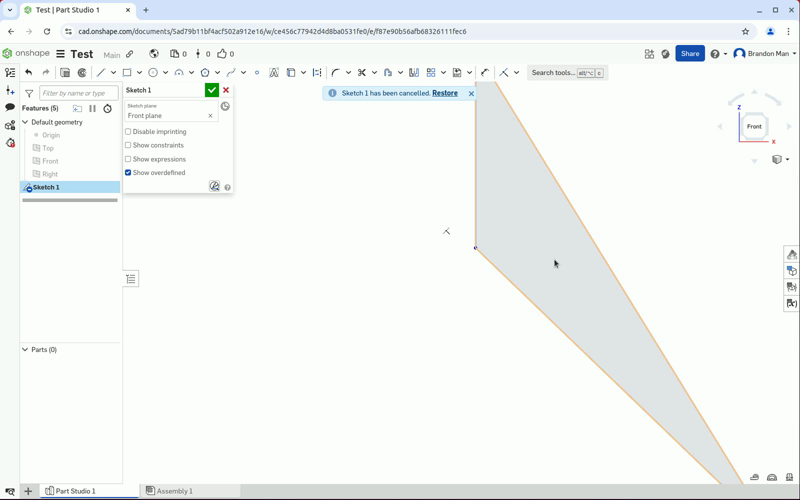
scroll(-6)
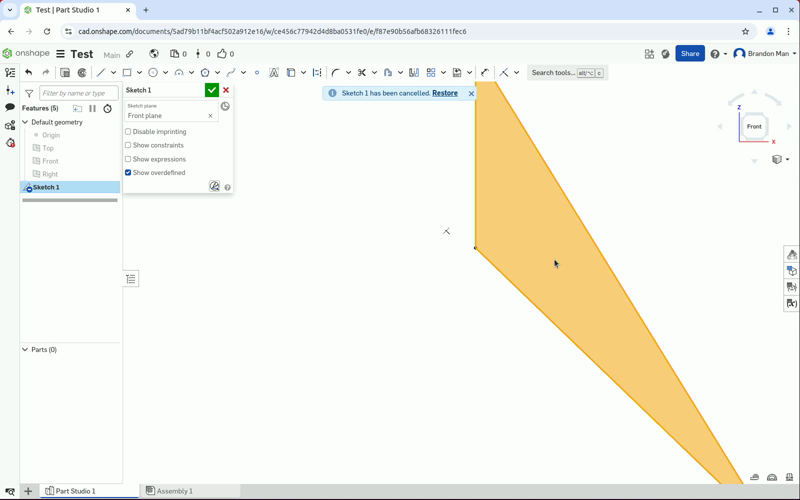
scroll(-6)
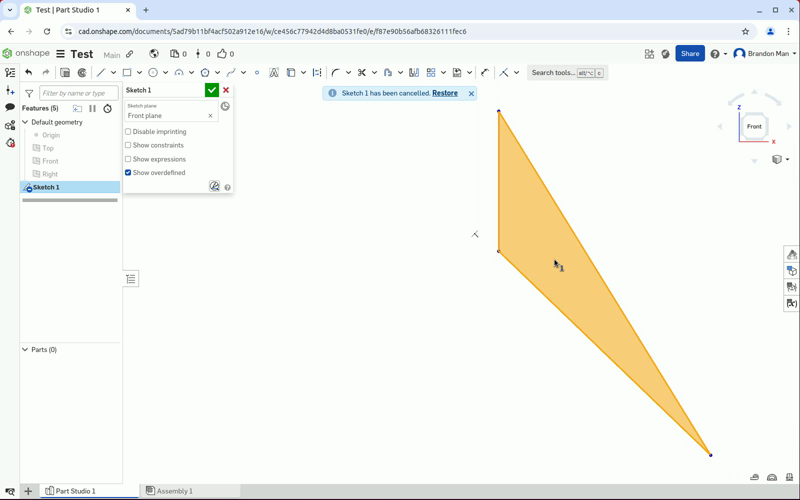
scroll(-6)
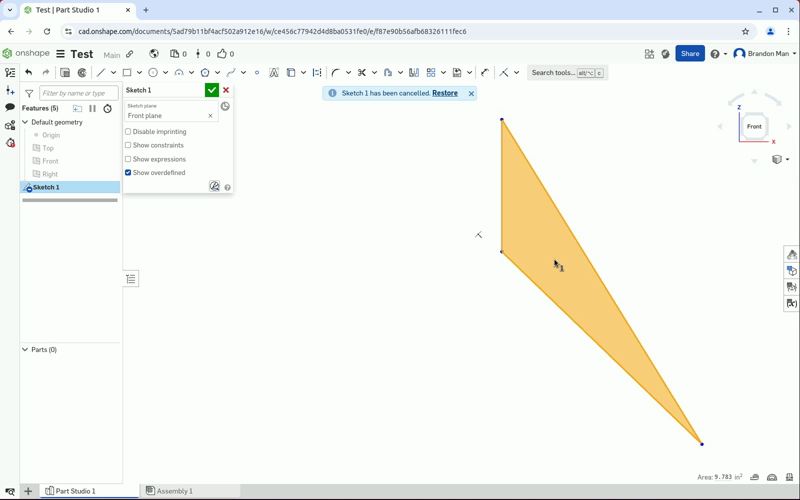
scroll(-6)
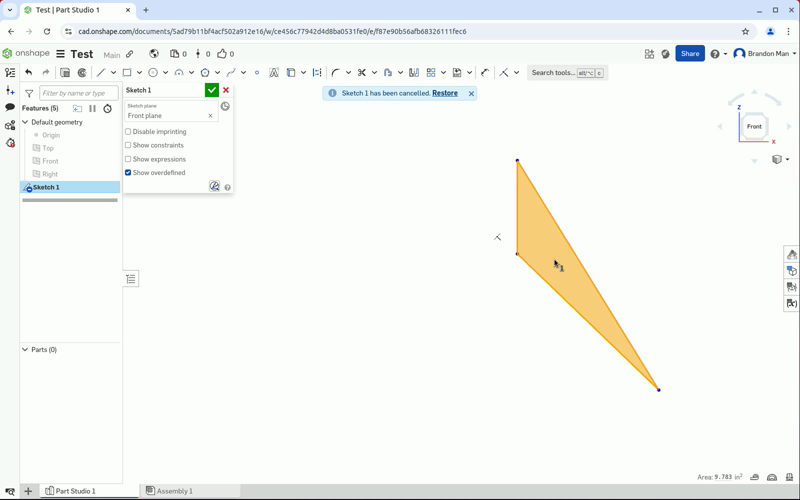
scroll(-6)
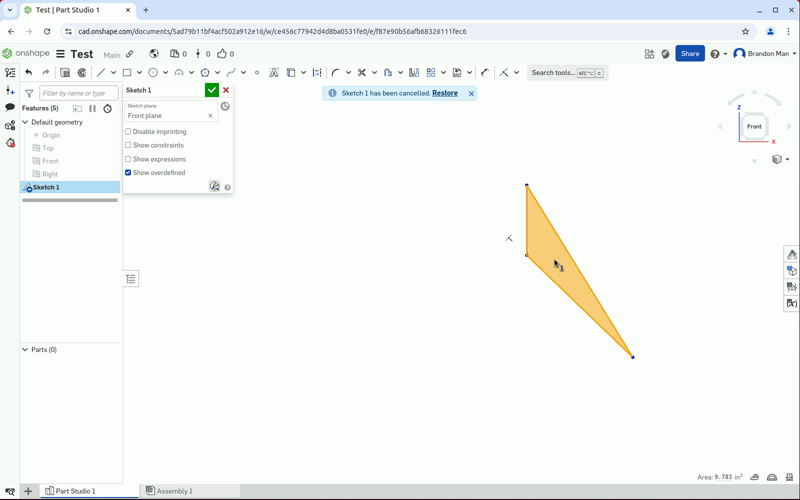
scroll(-6)
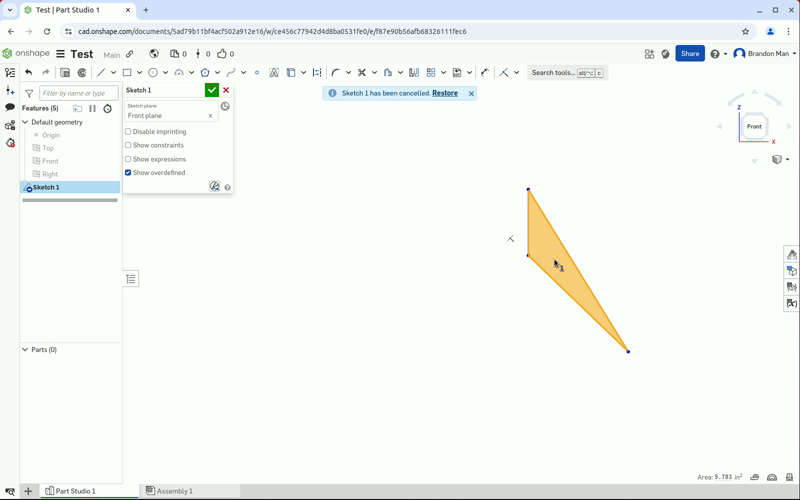
scroll(-6)
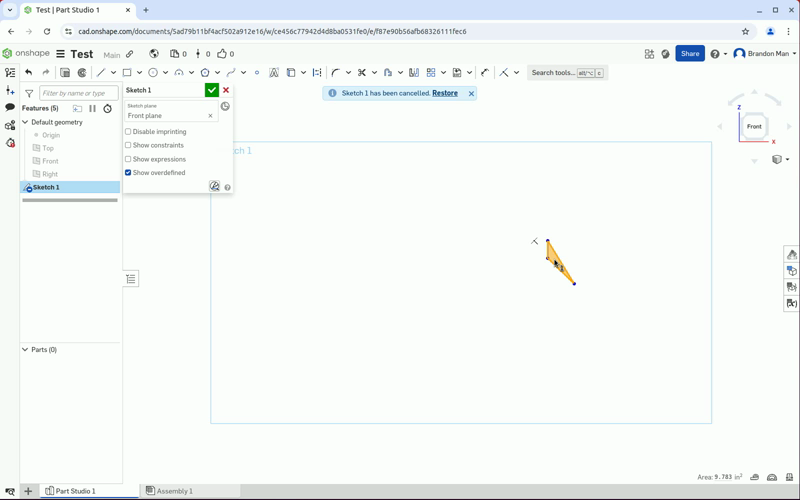
mouse_move(73, 352)
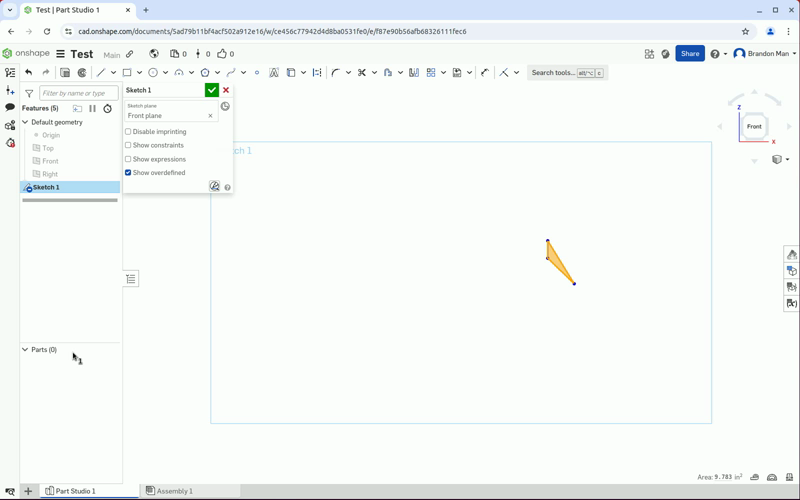
key(shift+y)
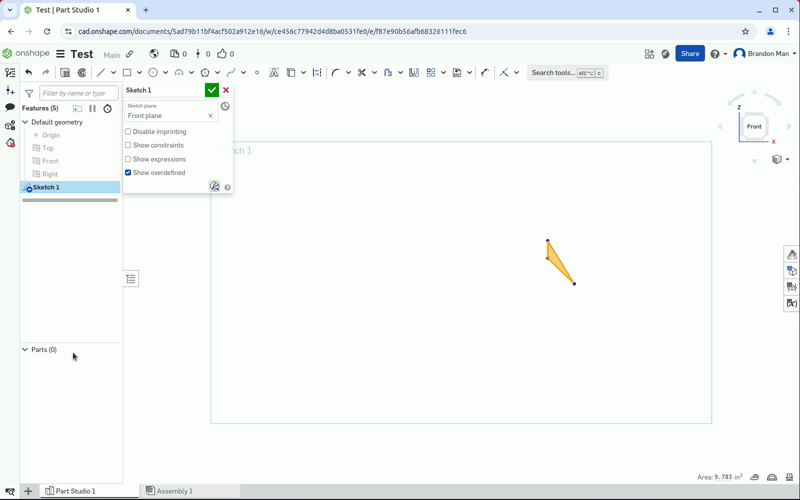
key(shift+e)
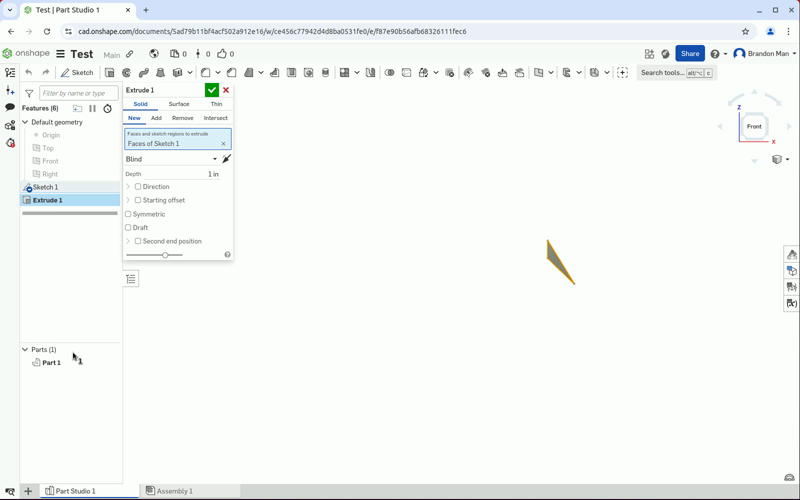
mouse_move(143, 106)
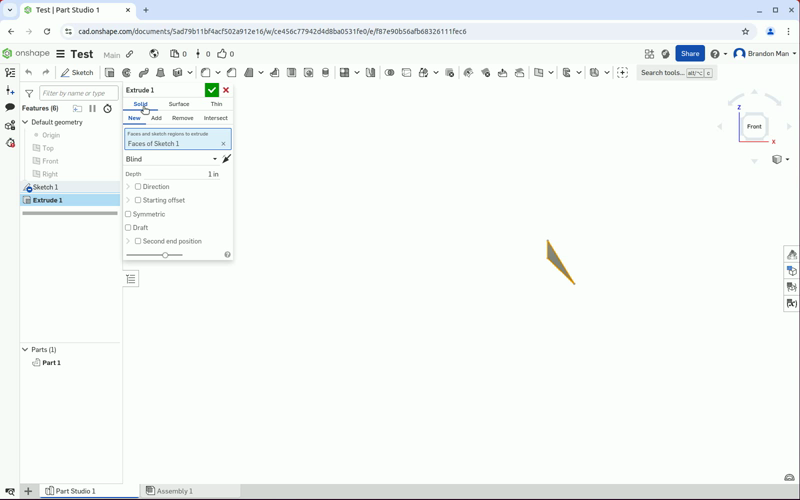
click(143, 106)
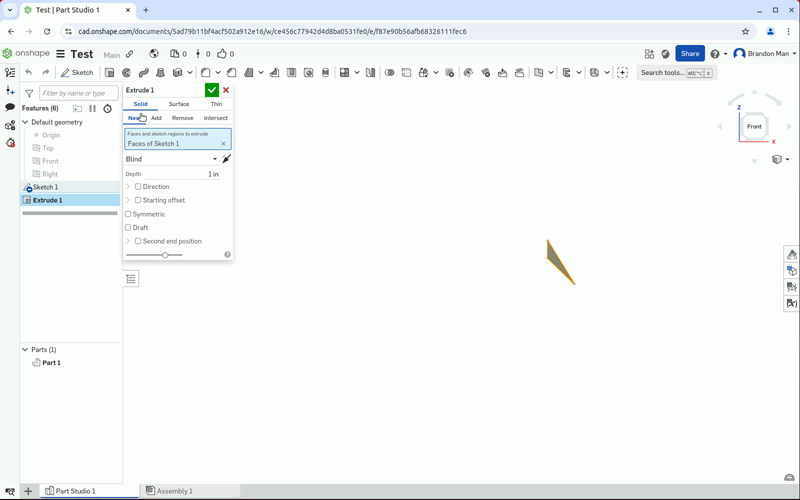
mouse_move(137, 120)
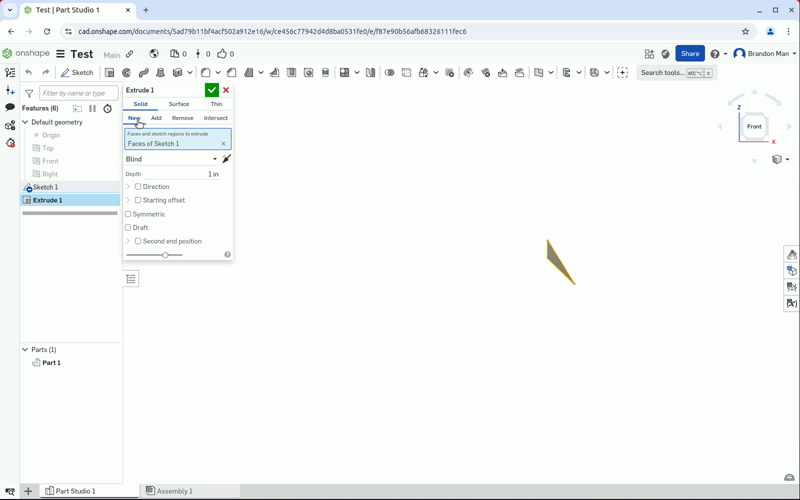
click(137, 120)
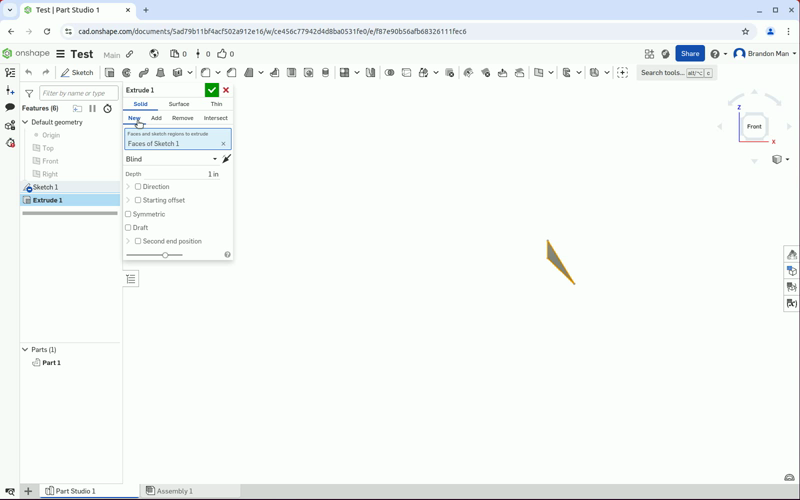
key(tab, 4)
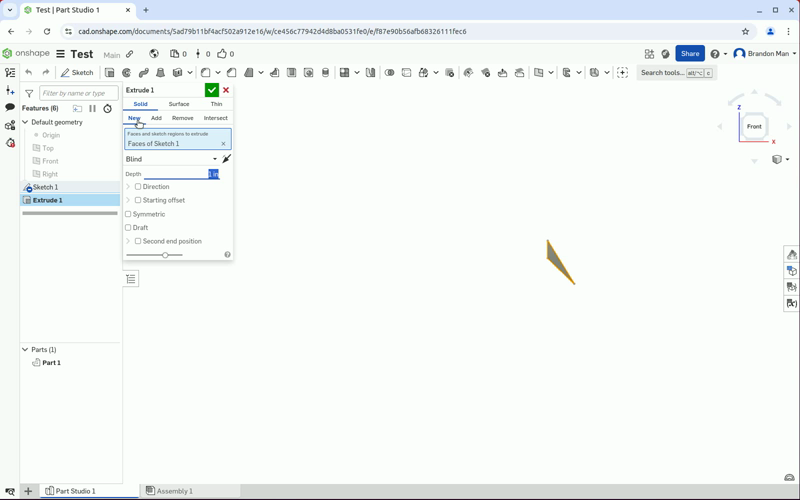
text(0.241)
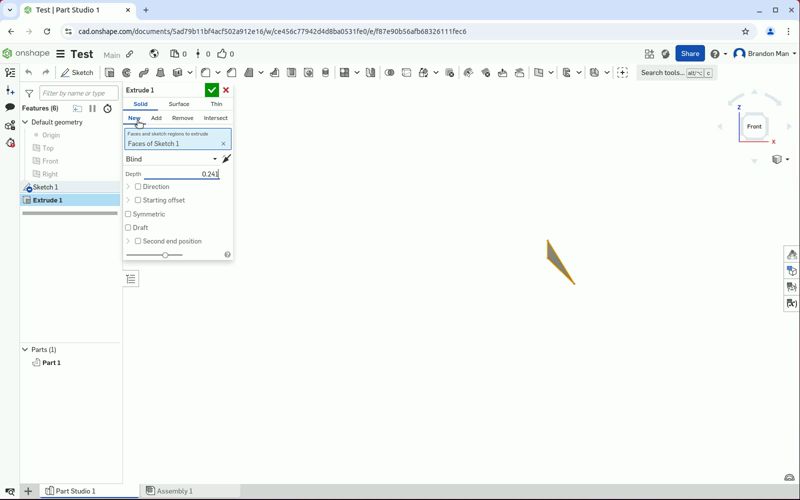
key(enter)
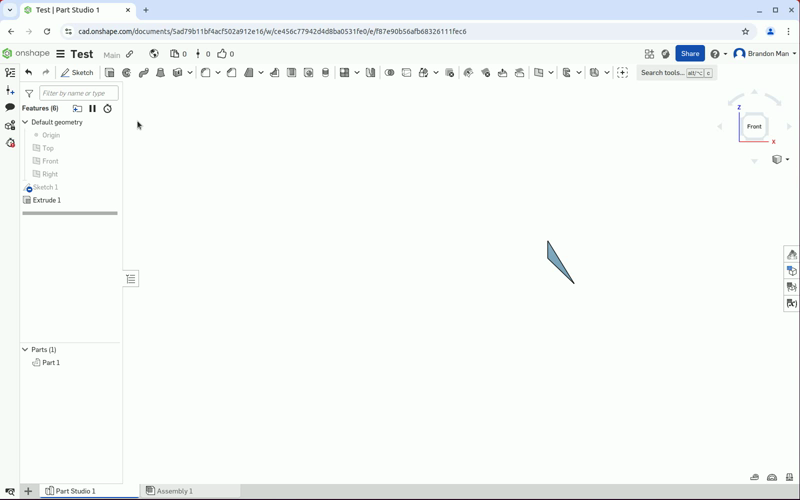
key(shift+h)
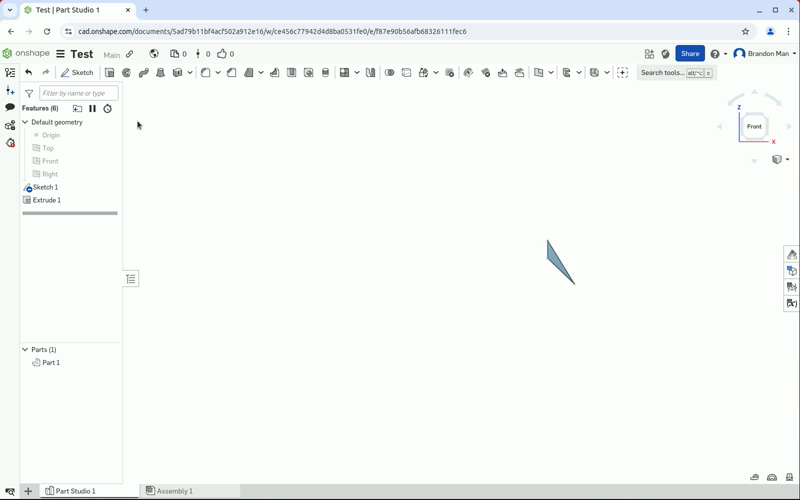
key(shift+h)
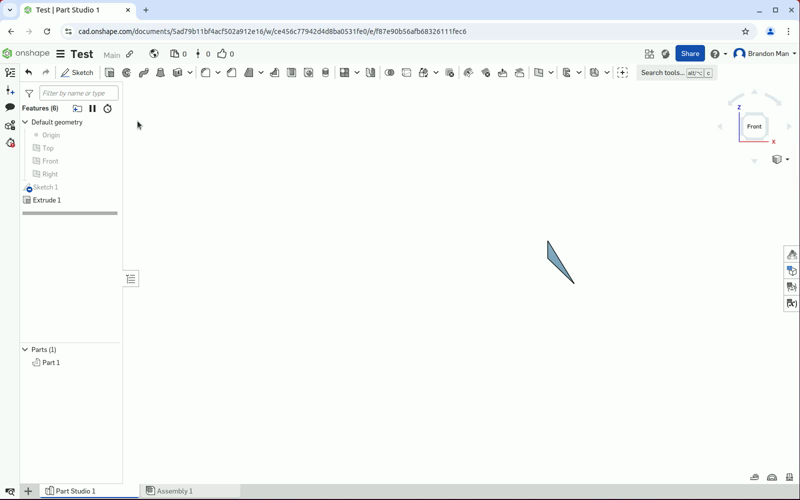
mouse_move(73, 189)
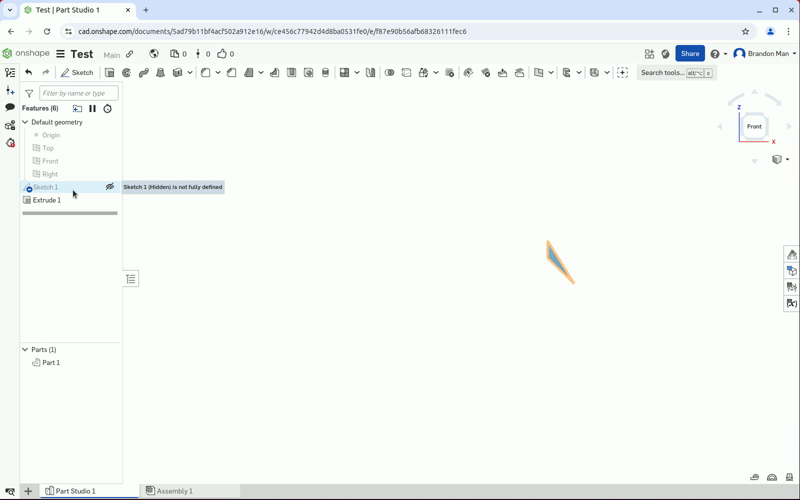
click(73, 189)
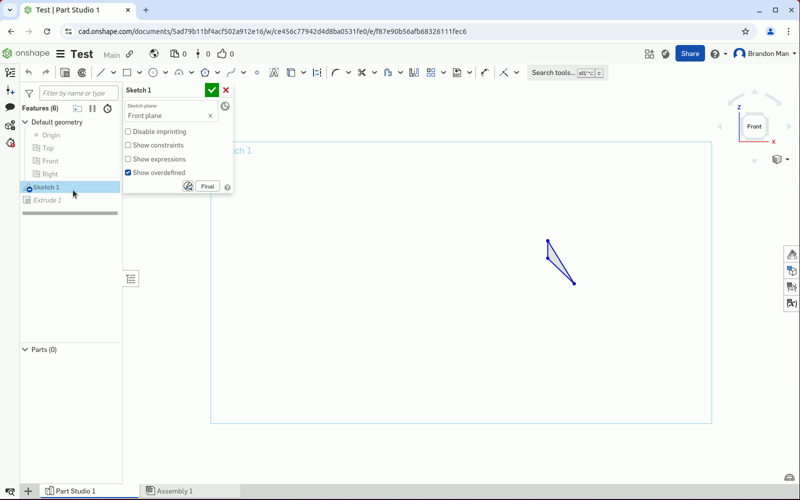
mouse_move(229, 92)
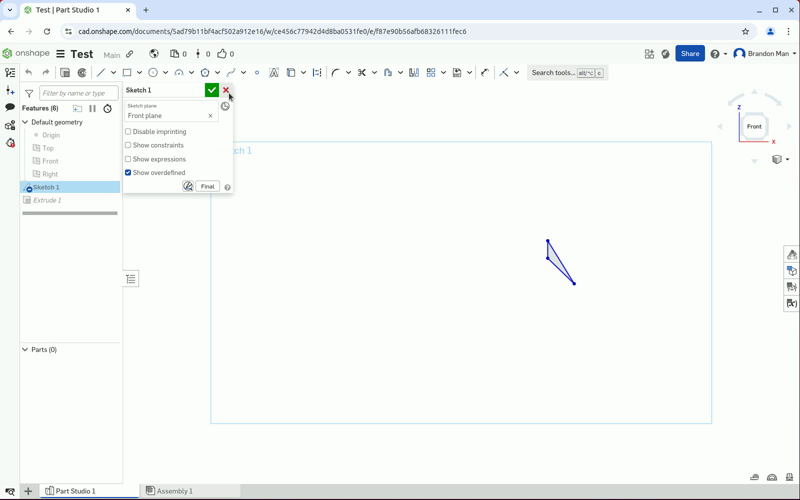
click(229, 92)
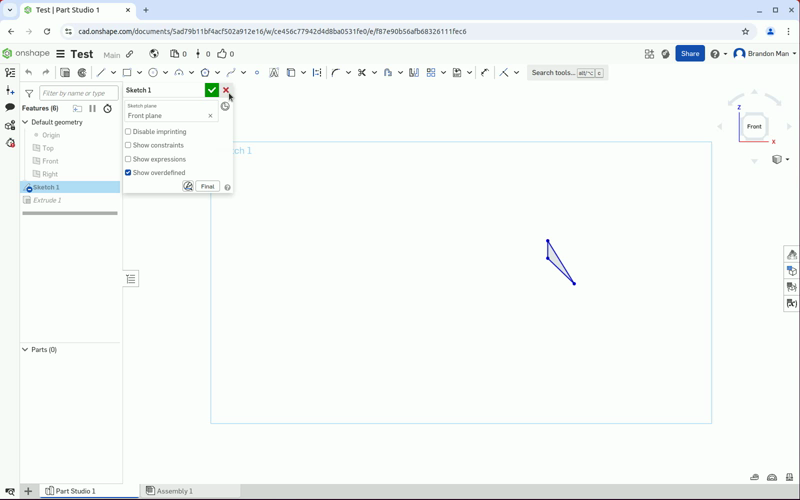
key(shift+s)
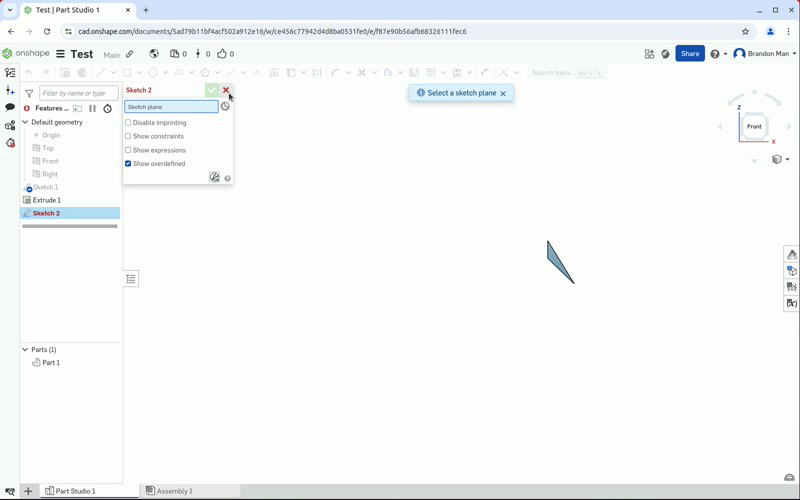
mouse_move(73, 163)
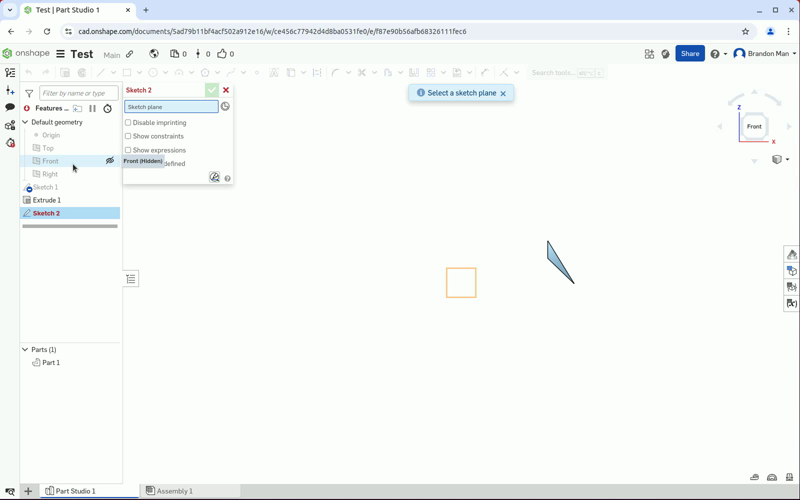
click(73, 163)
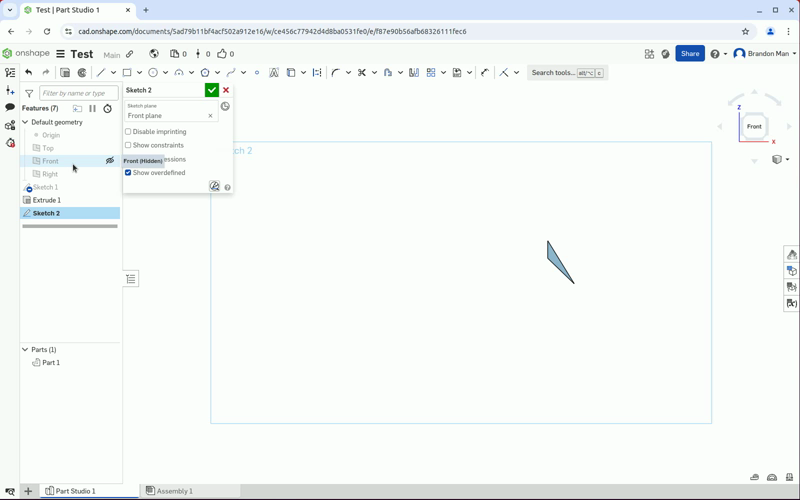
mouse_move(73, 352)
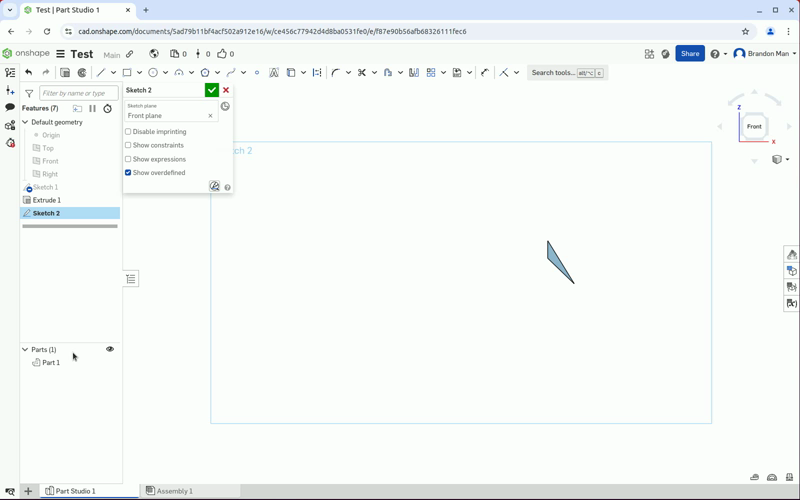
key(y)
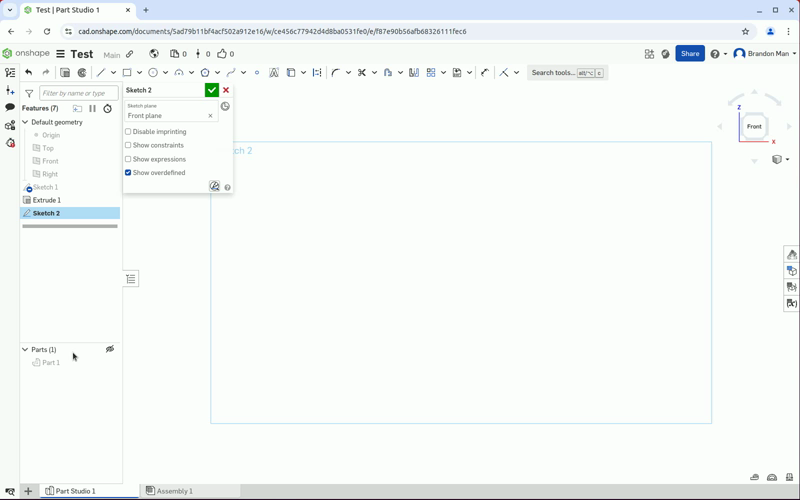
key(l)
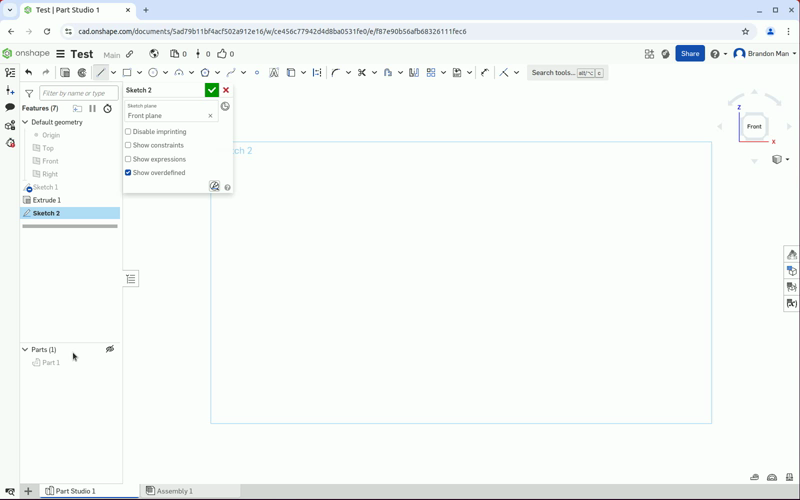
key_down(shift)
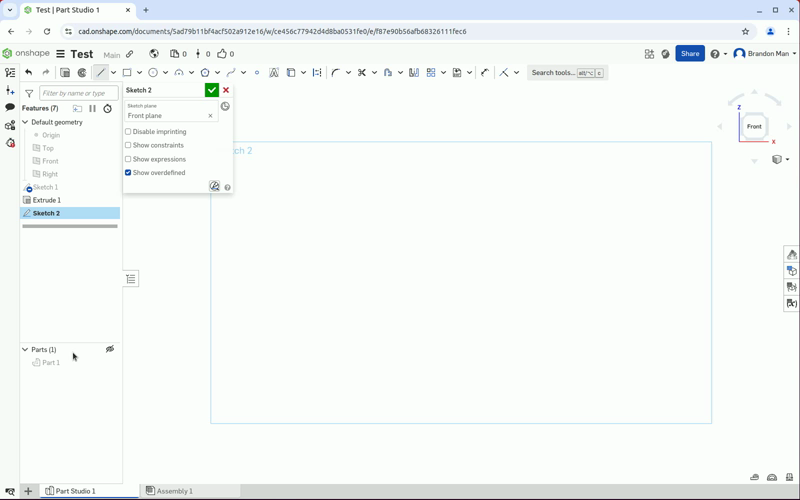
mouse_move(547, 275)
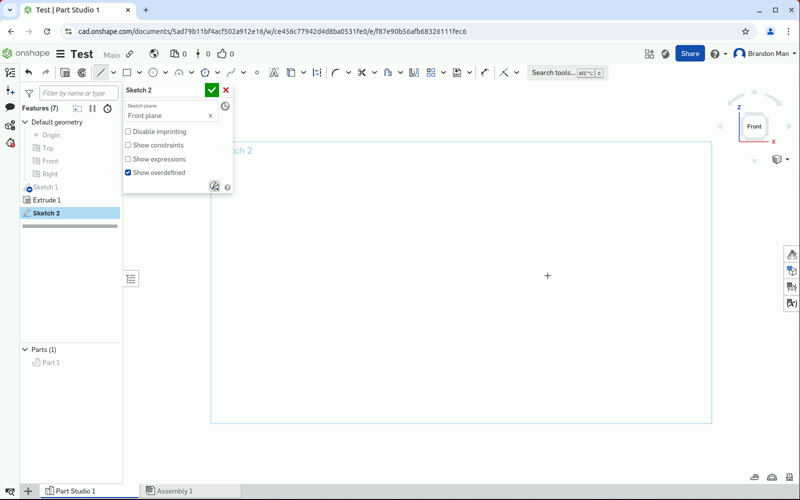
click(547, 275)
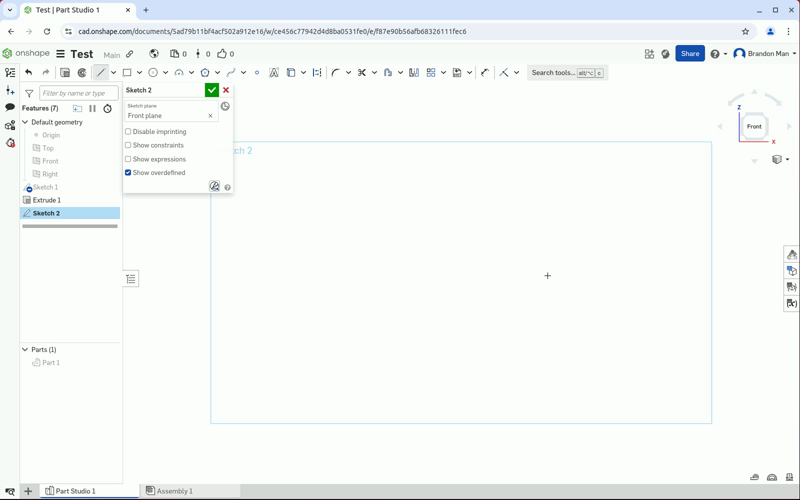
key_up(shift)
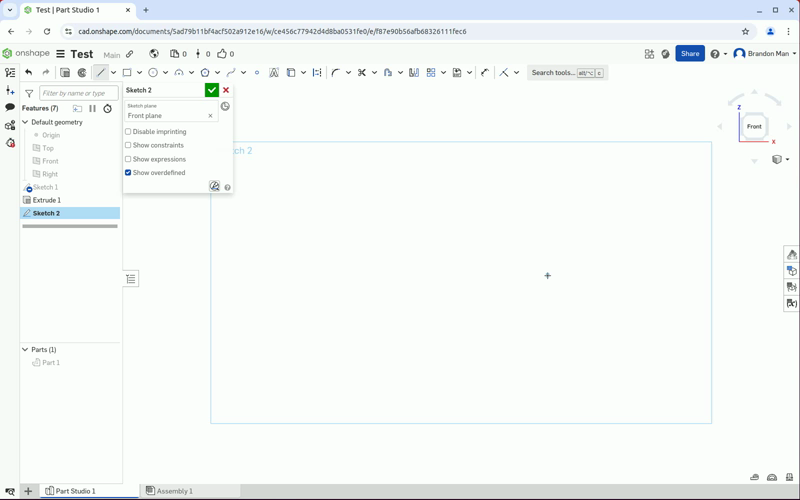
key_down(shift)
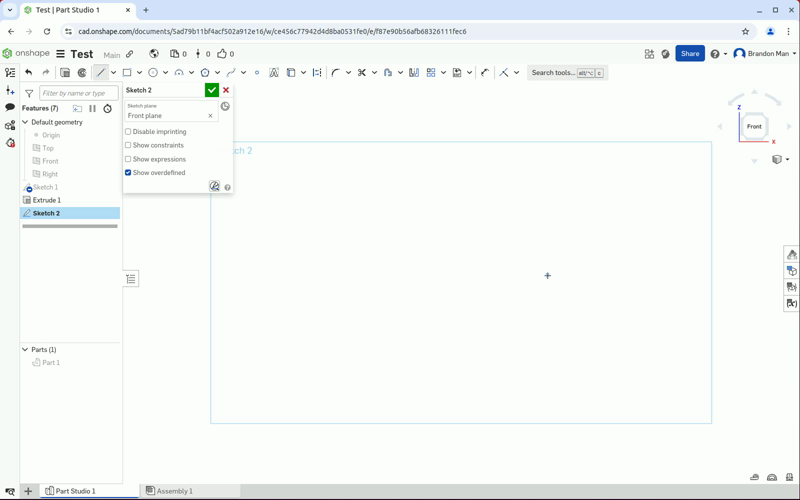
mouse_move(577, 275)
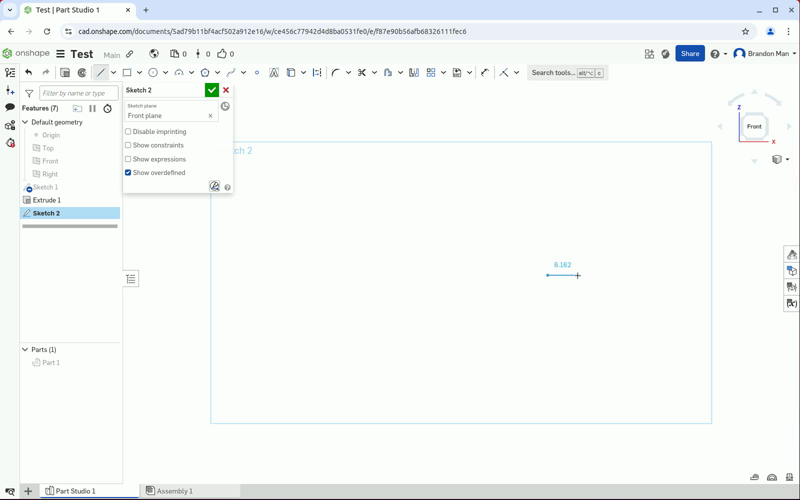
mouse_move(574, 283)
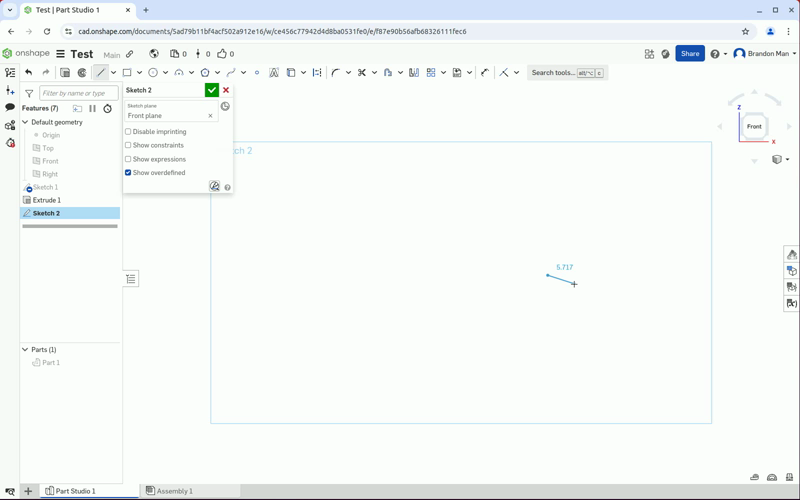
click(574, 283)
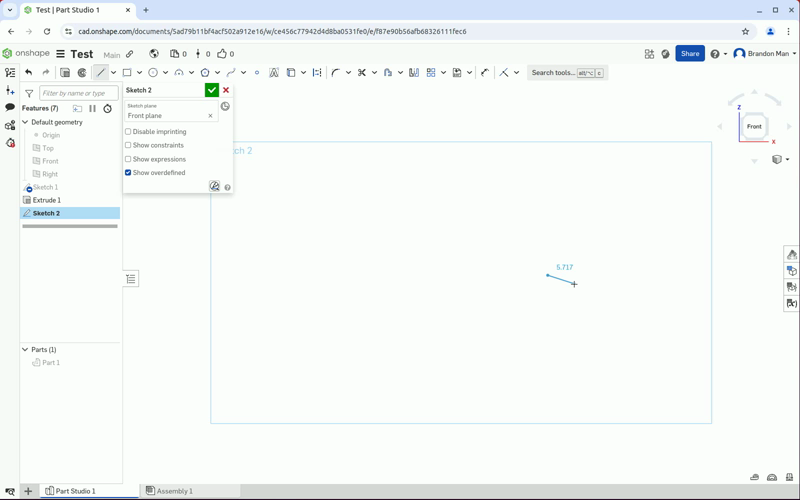
key_up(shift)
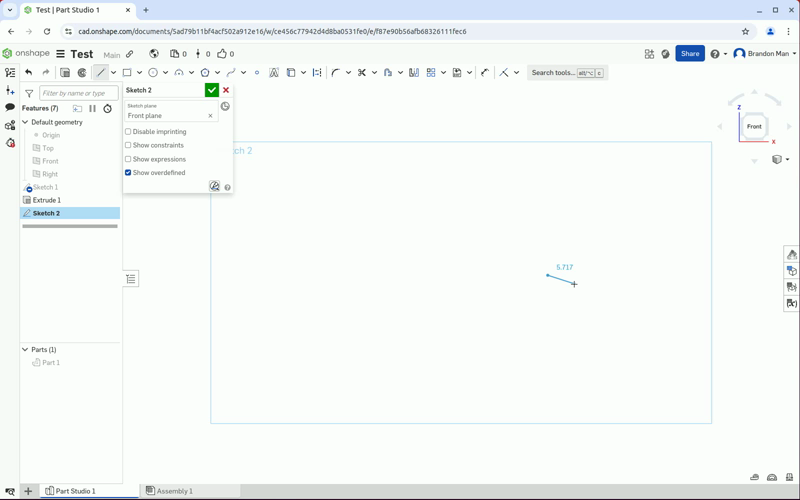
key_down(shift)
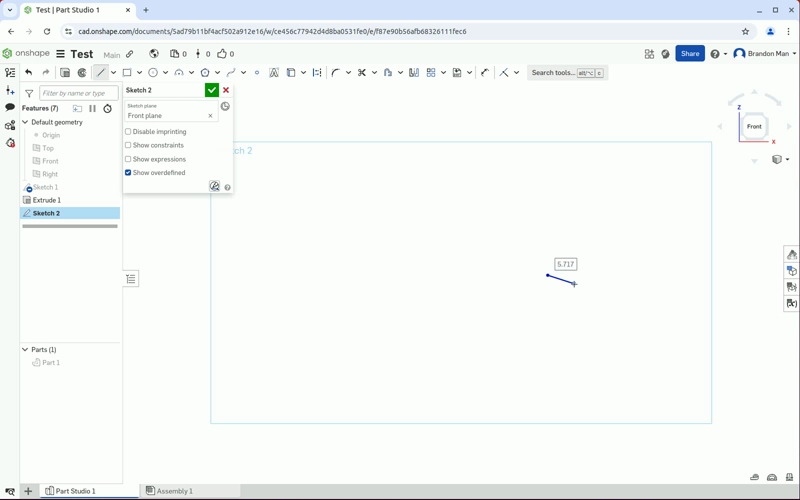
mouse_move(589, 283)
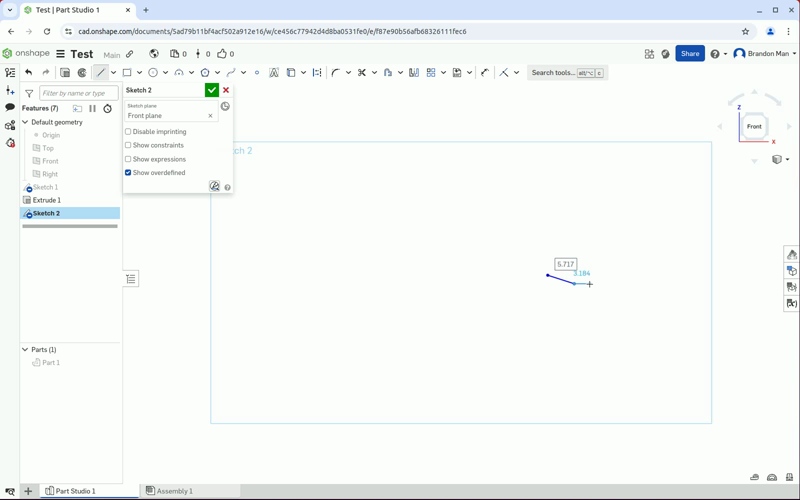
mouse_move(547, 266)
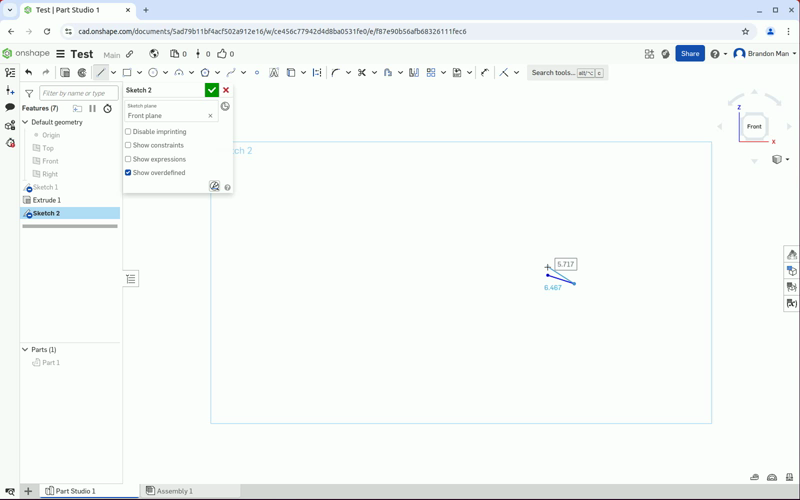
click(547, 266)
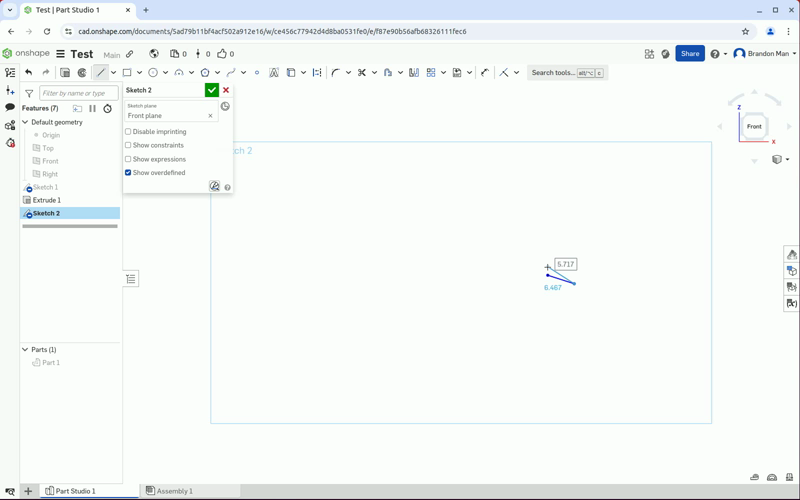
key_up(shift)
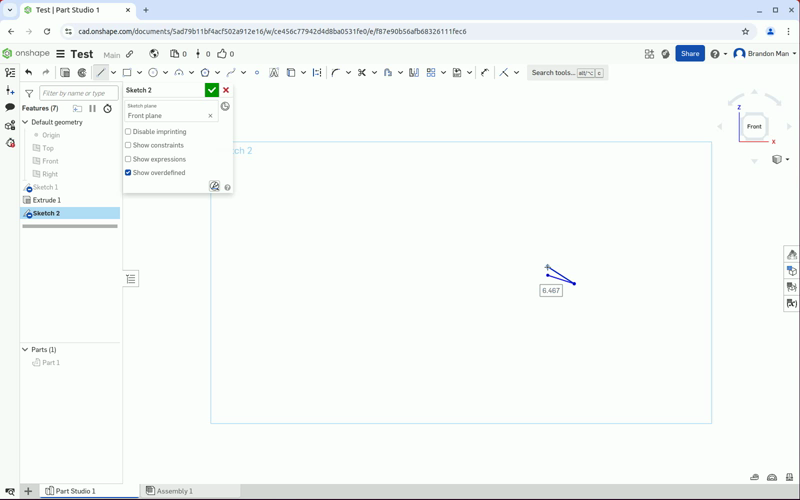
mouse_move(577, 266)
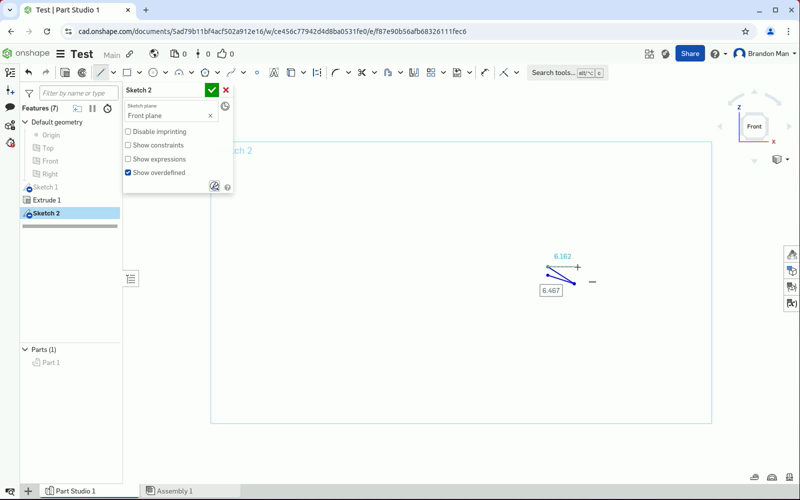
key_down(shift)
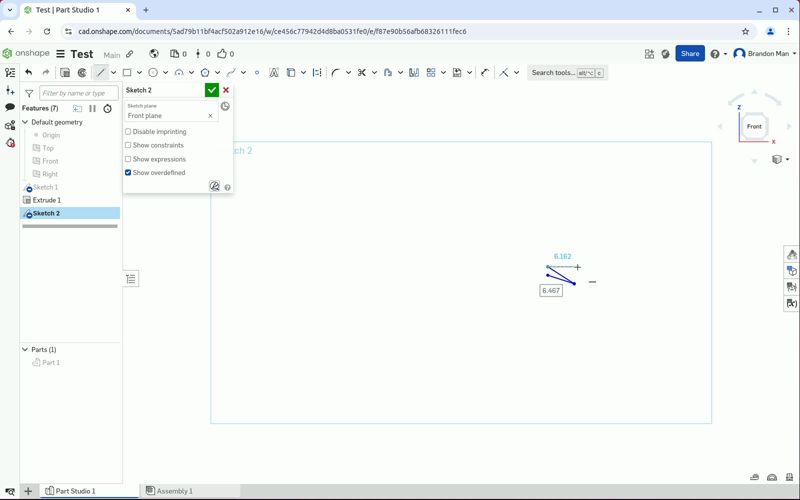
mouse_move(547, 275)
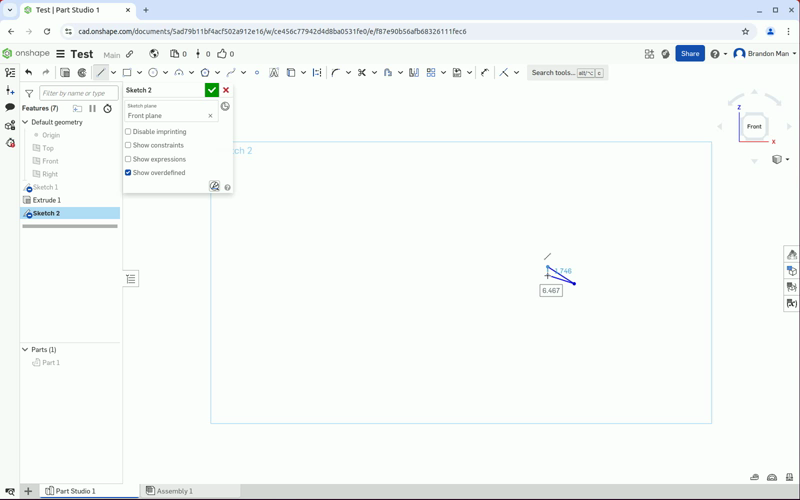
key_up(shift)
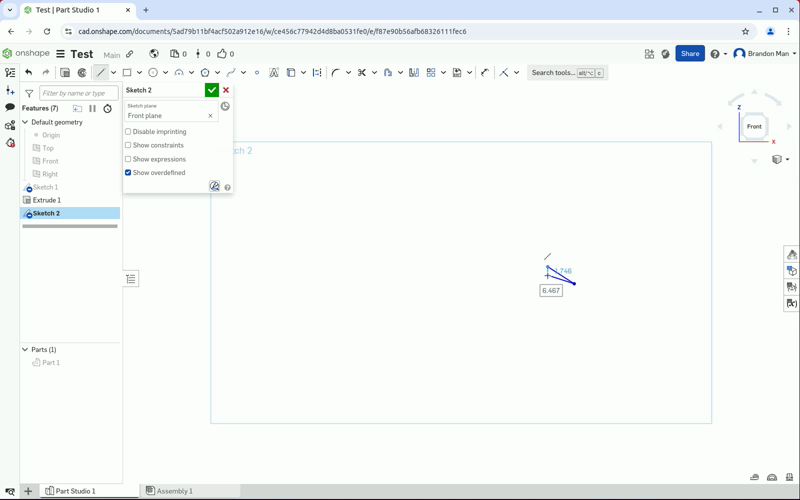
click(547, 275)
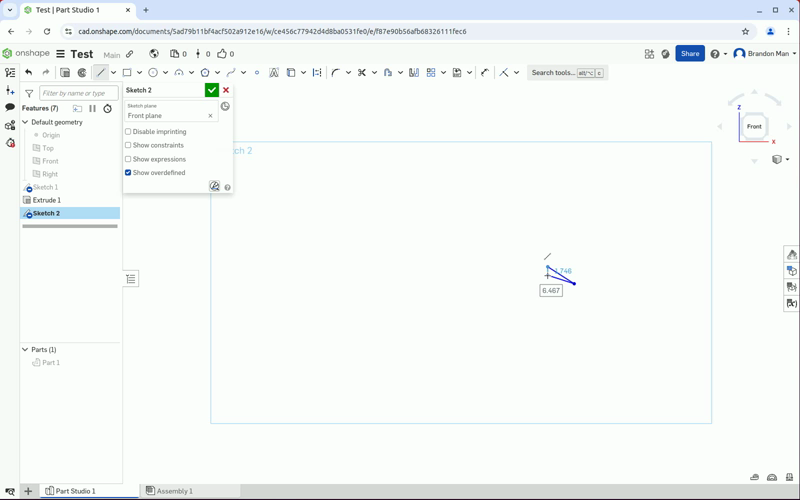
key(esc)
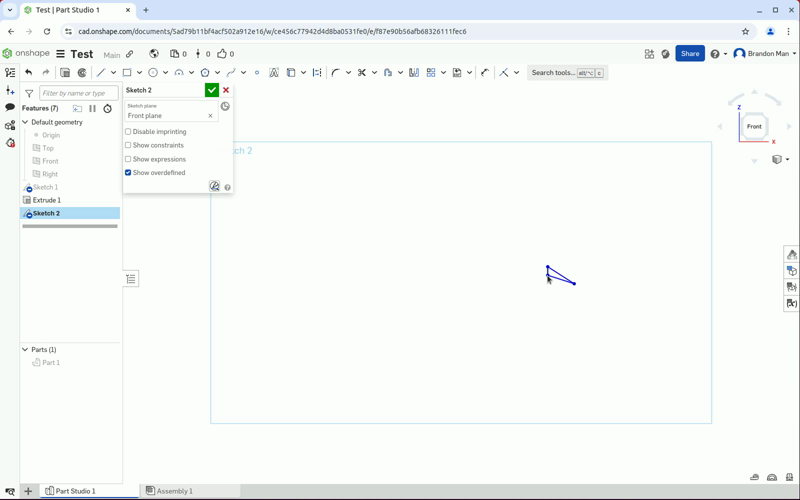
mouse_move(559, 277)
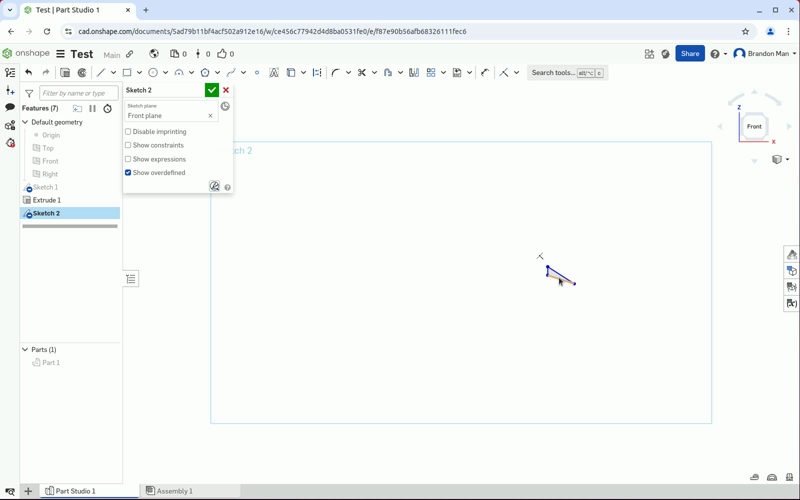
scroll(6)
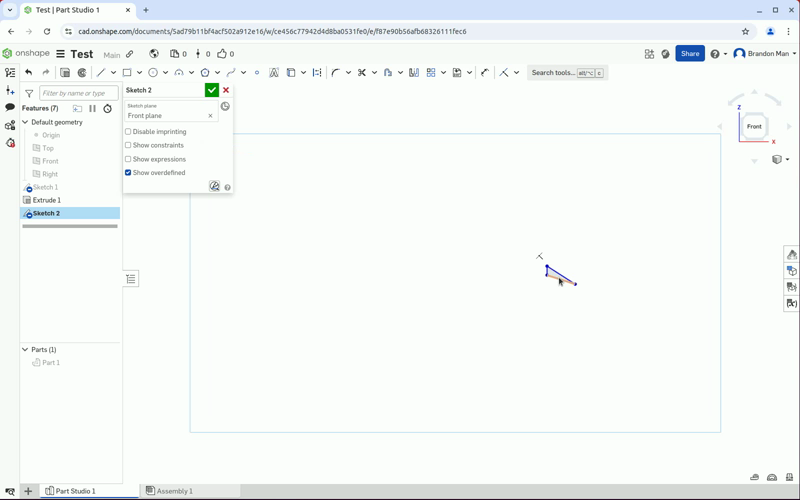
scroll(6)
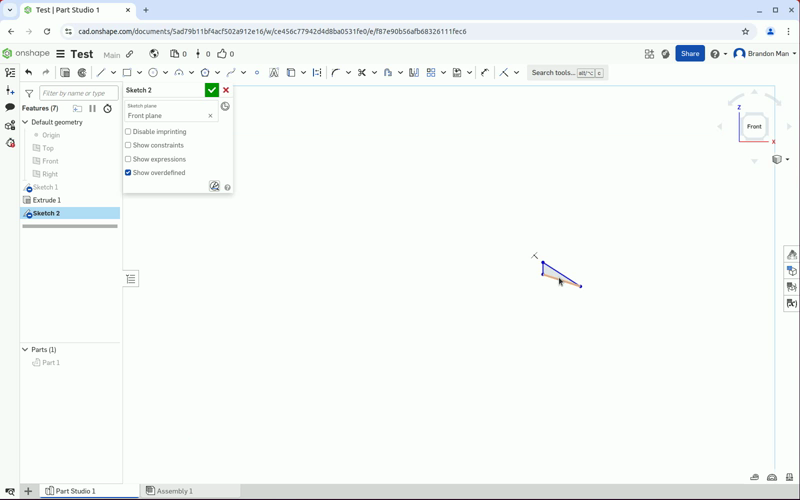
scroll(6)
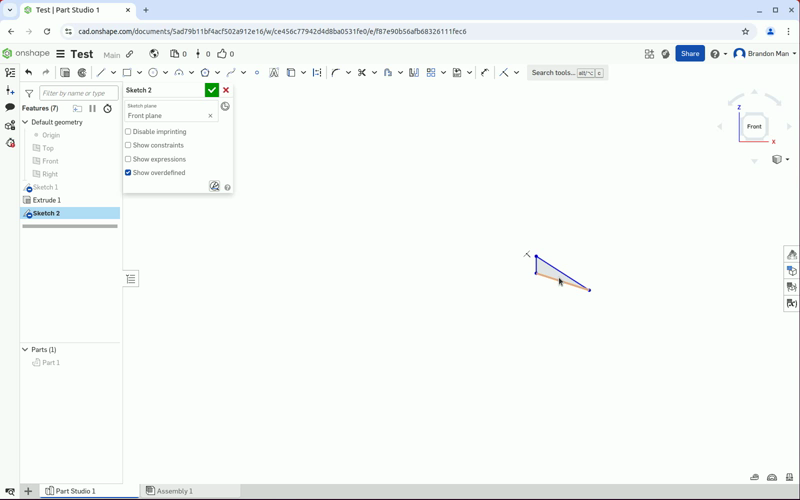
scroll(6)
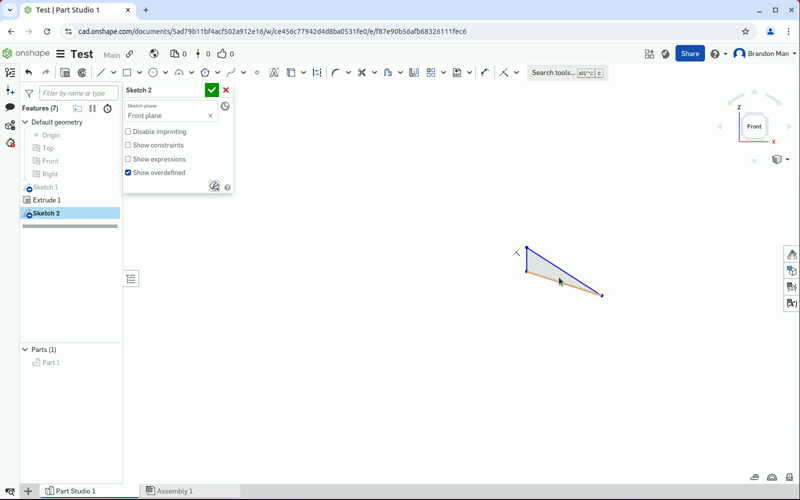
scroll(6)
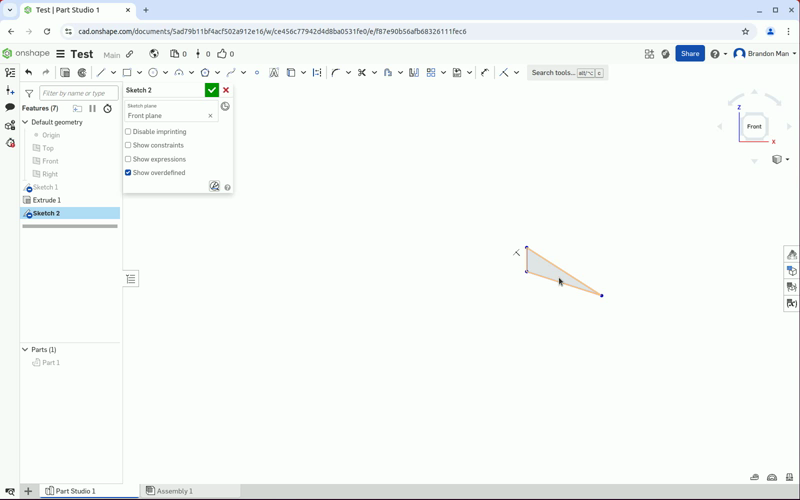
scroll(6)
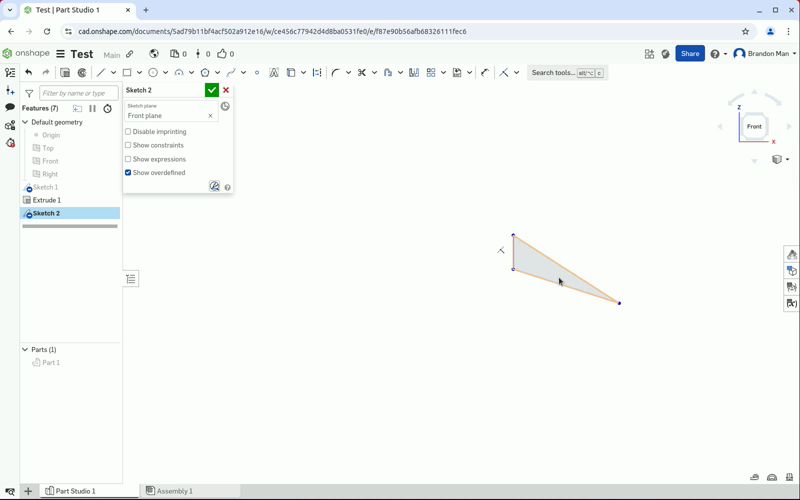
scroll(6)
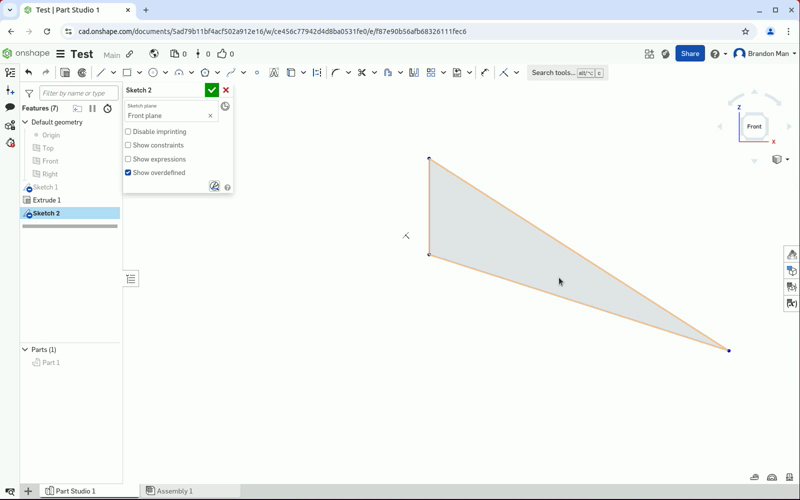
click(559, 277)
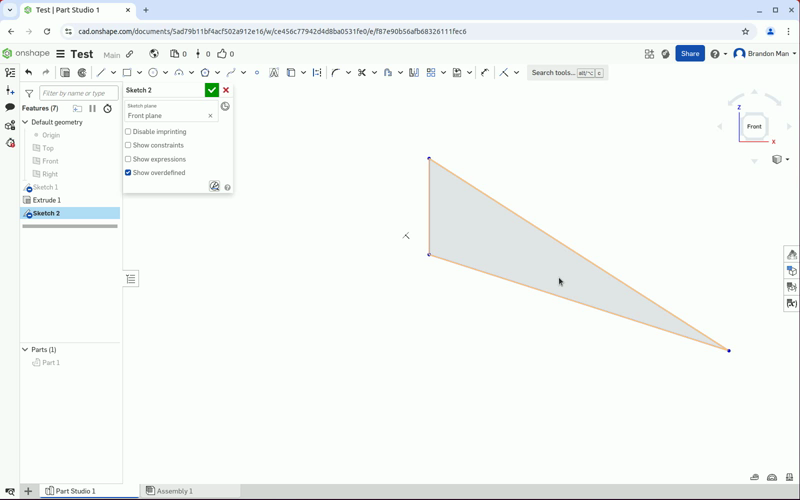
scroll(-6)
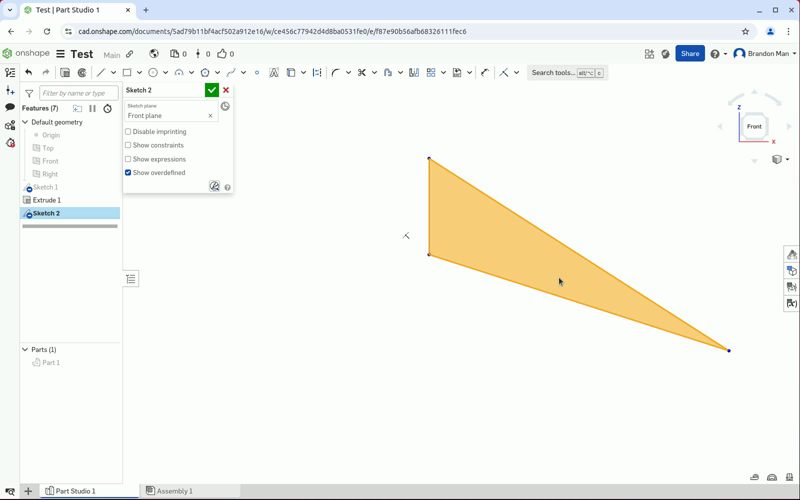
scroll(-6)
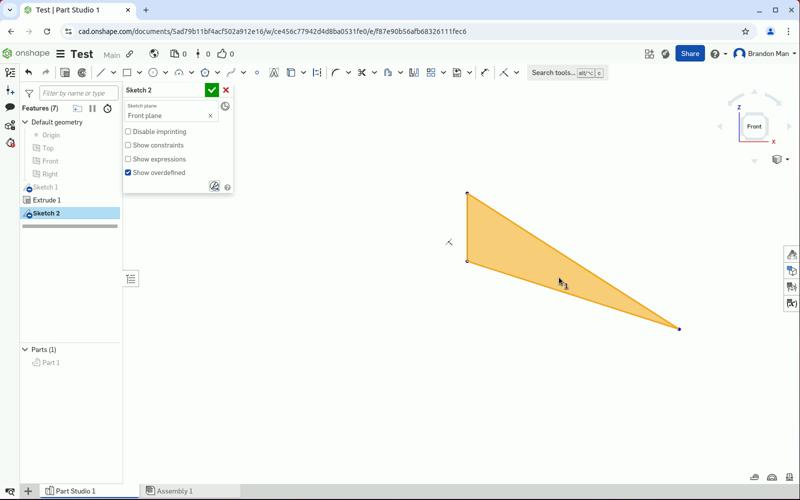
scroll(-6)
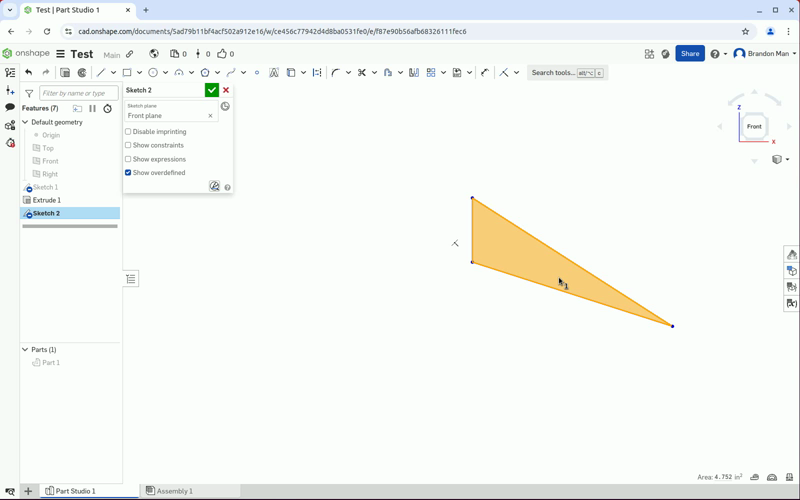
scroll(-6)
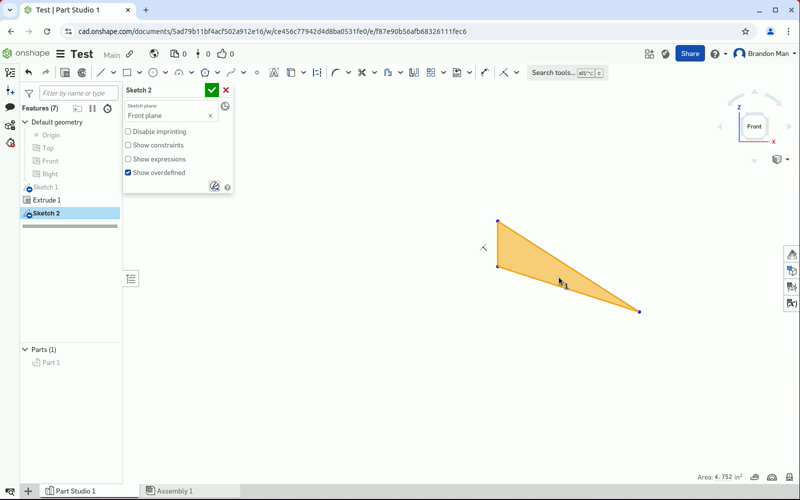
scroll(-6)
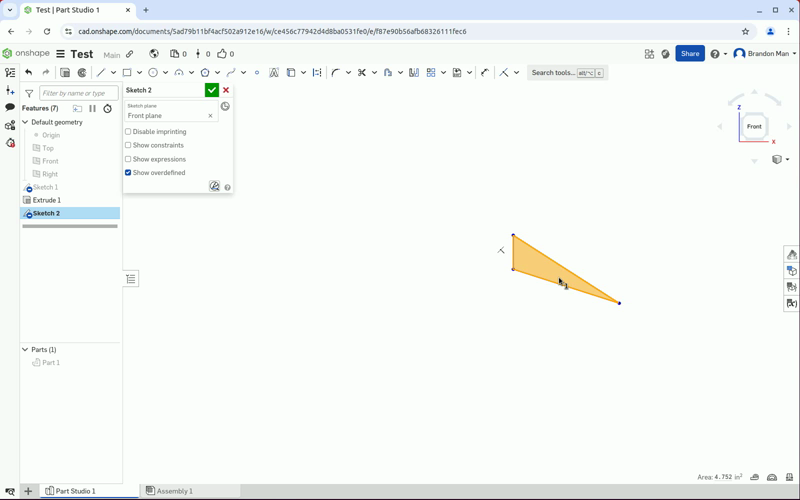
scroll(-6)
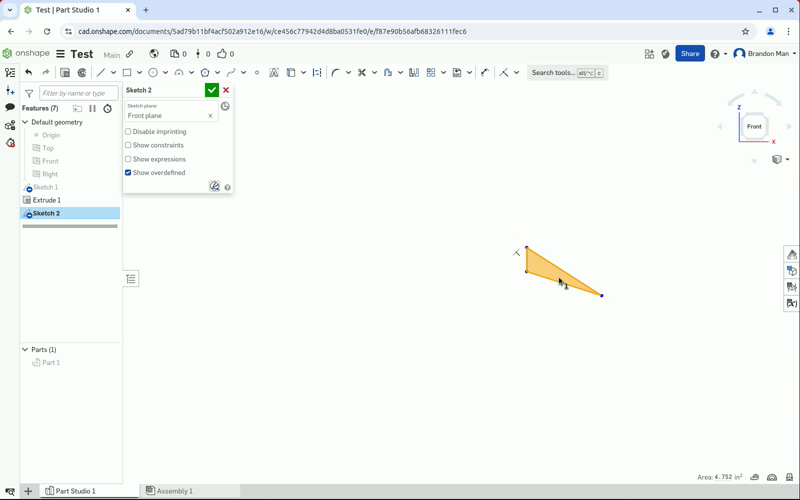
scroll(-6)
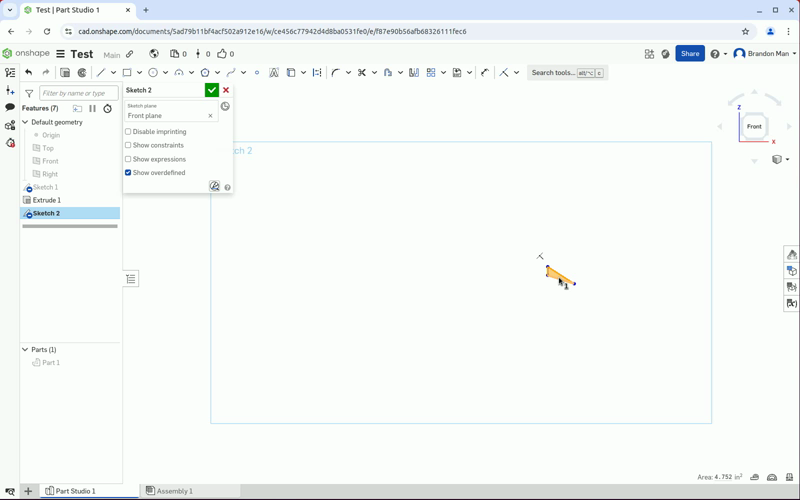
mouse_move(73, 352)
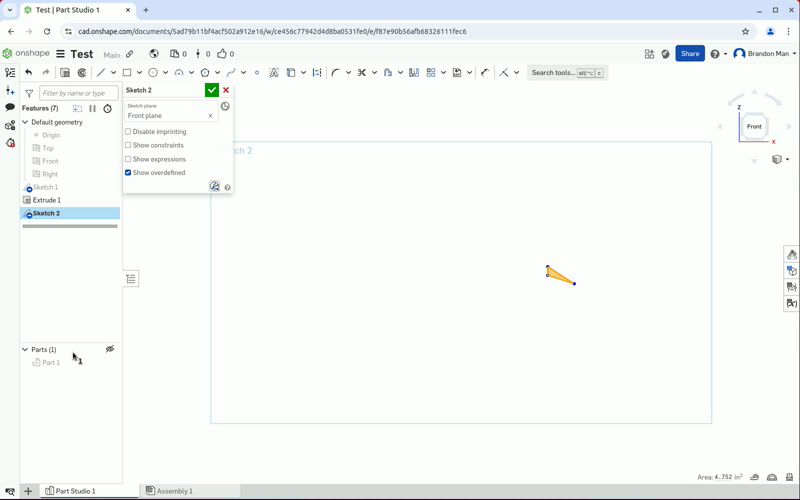
key(shift+y)
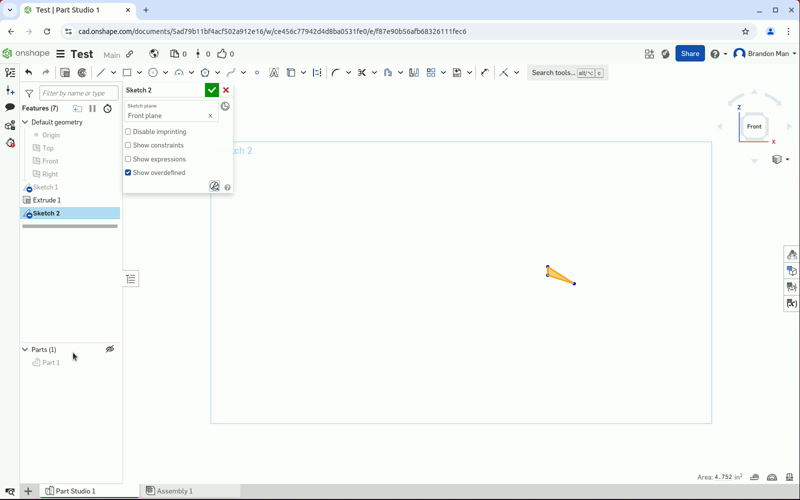
key(shift+e)
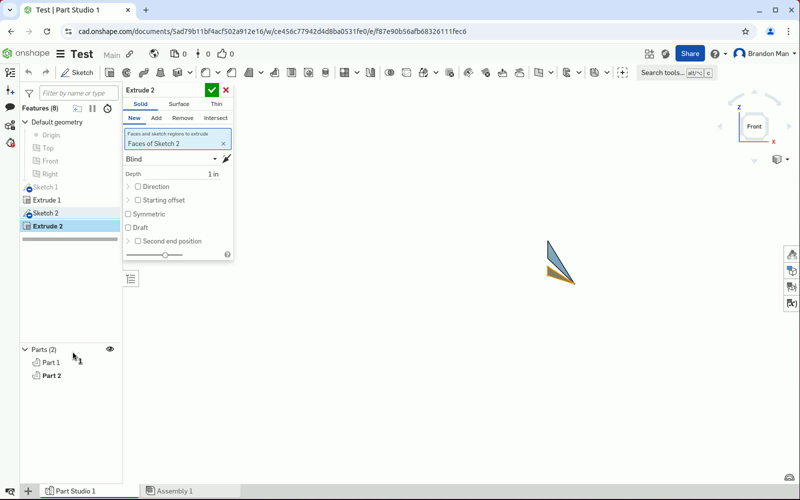
mouse_move(143, 106)
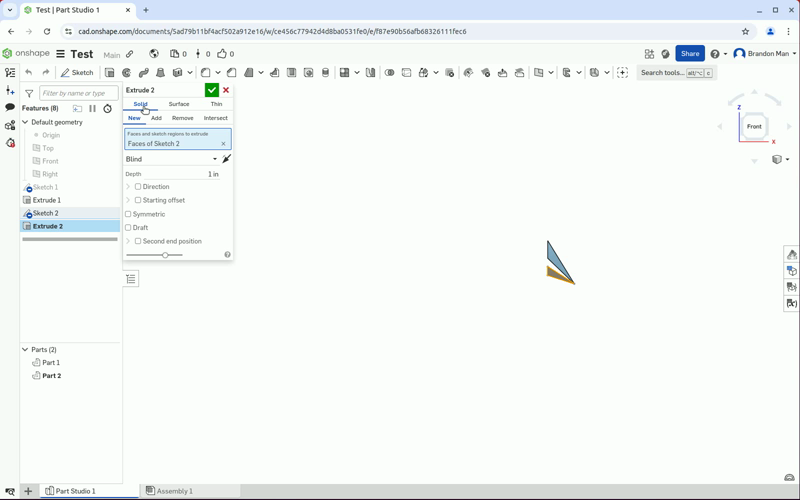
click(143, 106)
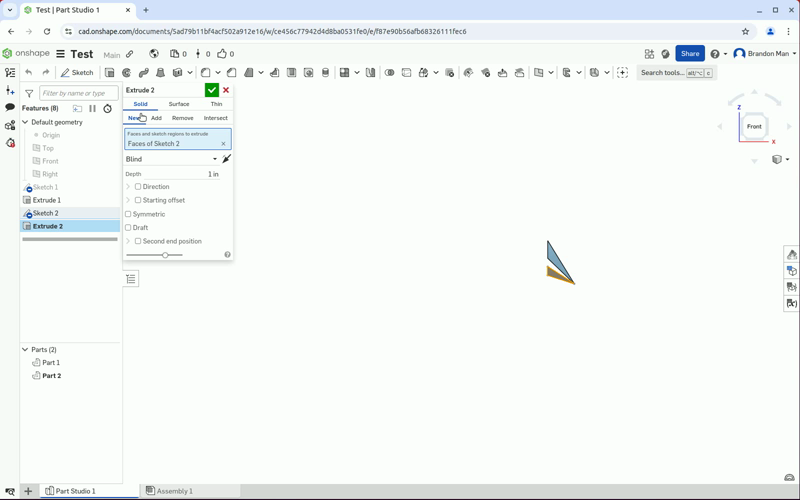
mouse_move(137, 120)
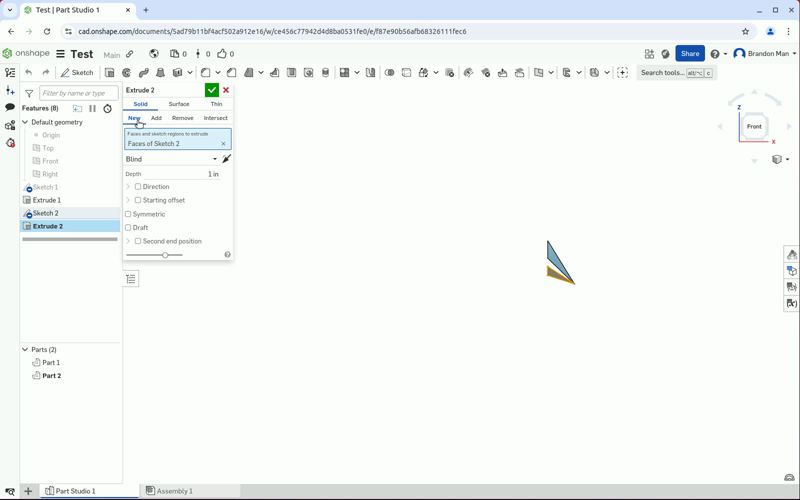
click(137, 120)
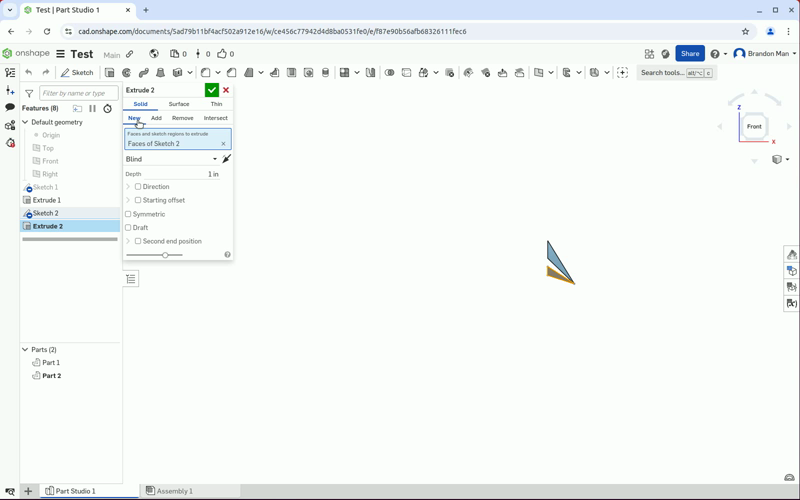
key(tab, 4)
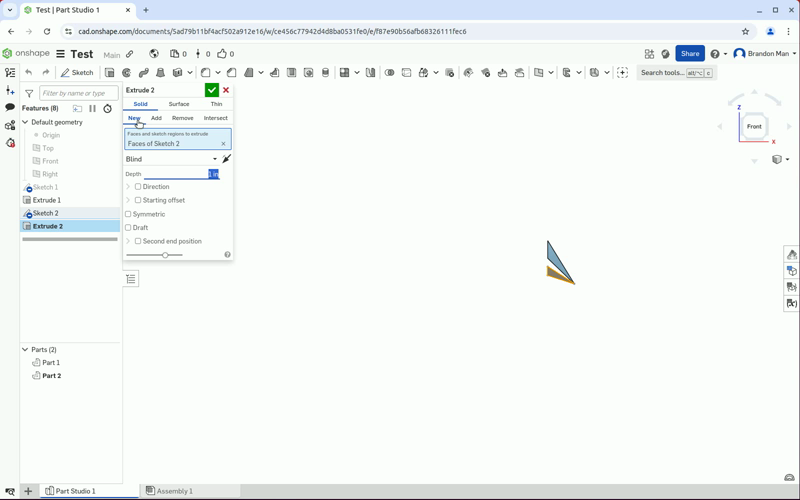
text(0.241)
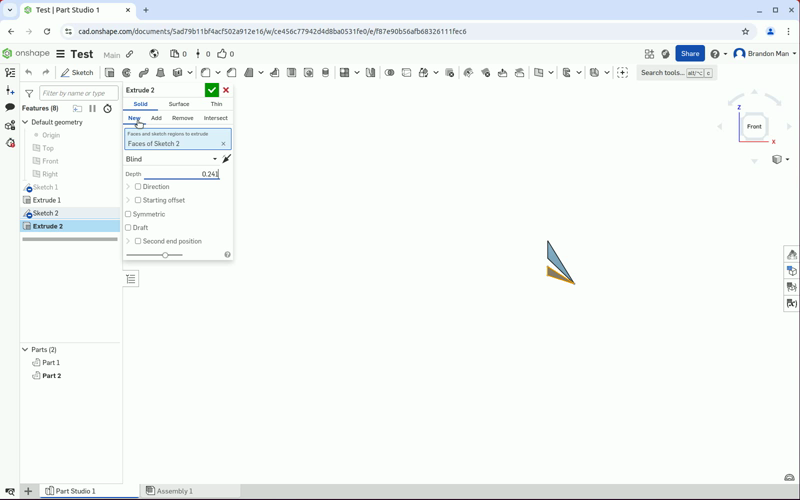
key(enter)
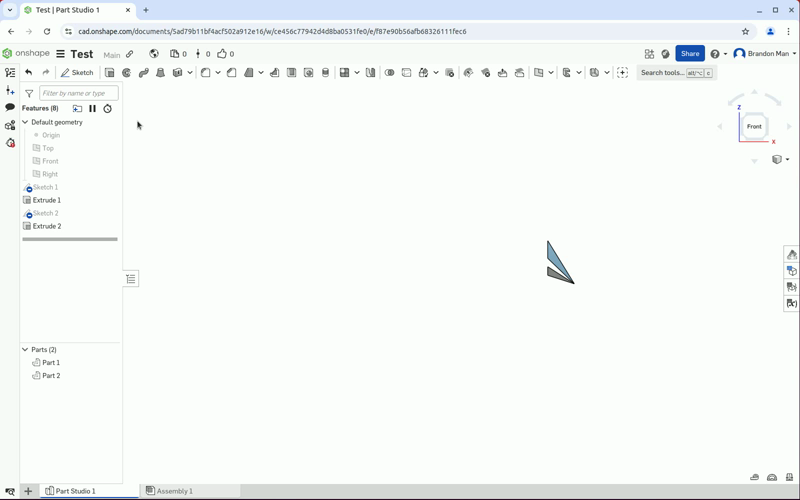
key(shift+h)
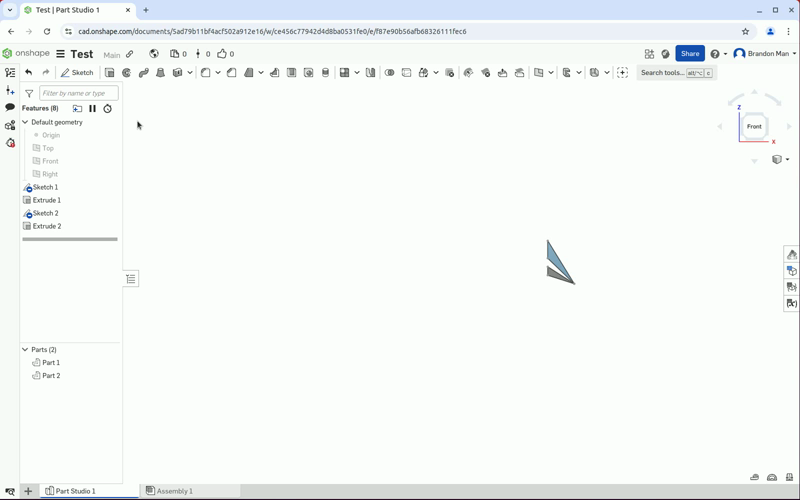
key(shift+h)
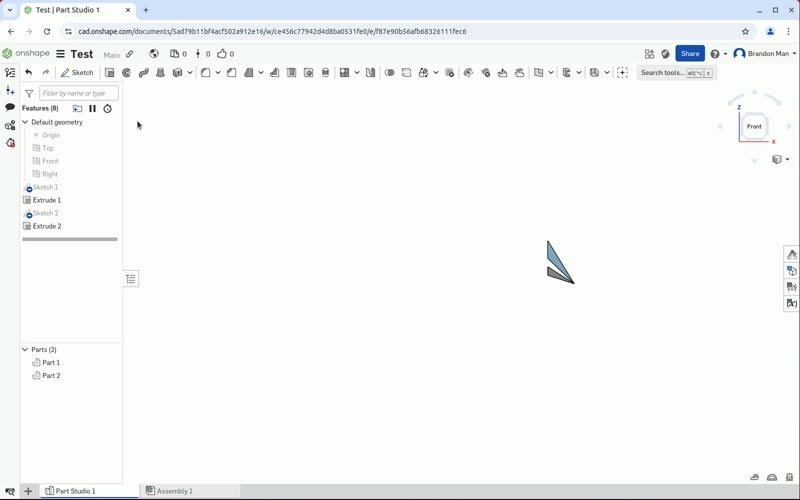
mouse_move(73, 189)
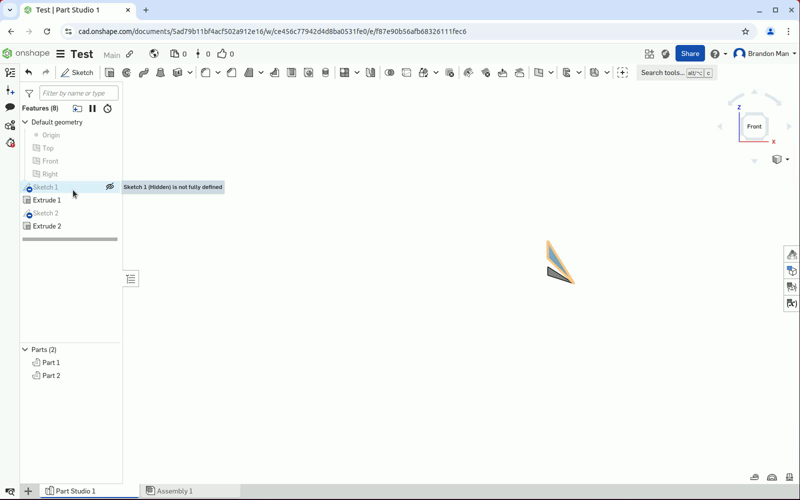
click(73, 189)
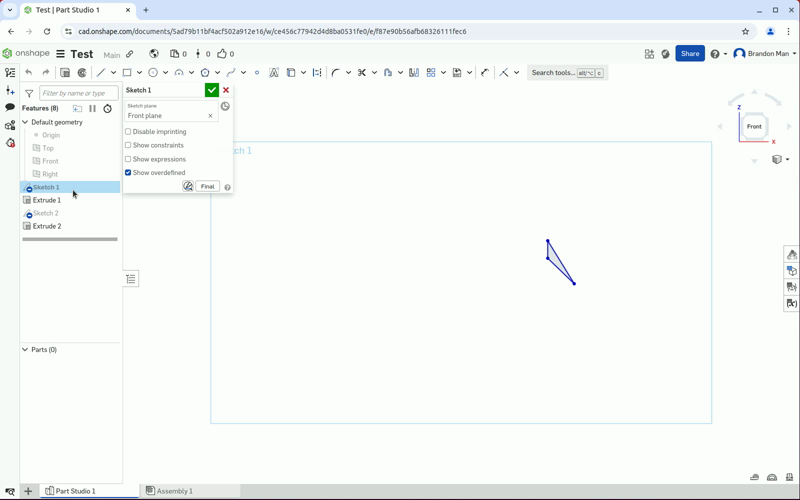
mouse_move(229, 92)
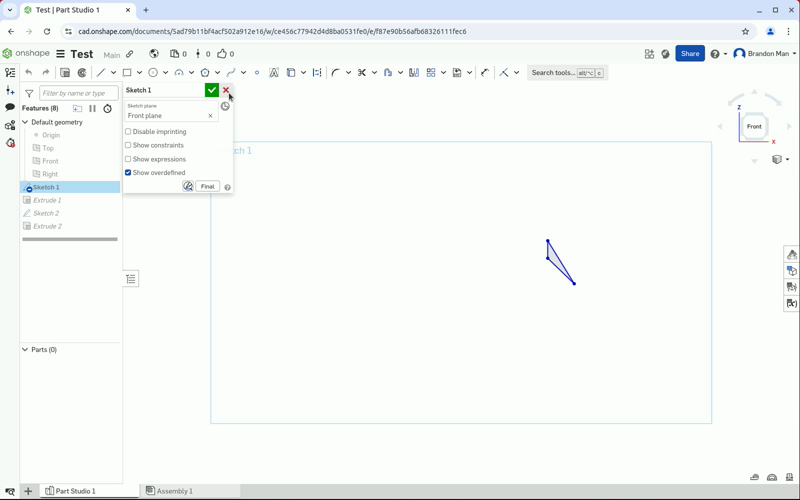
click(229, 92)
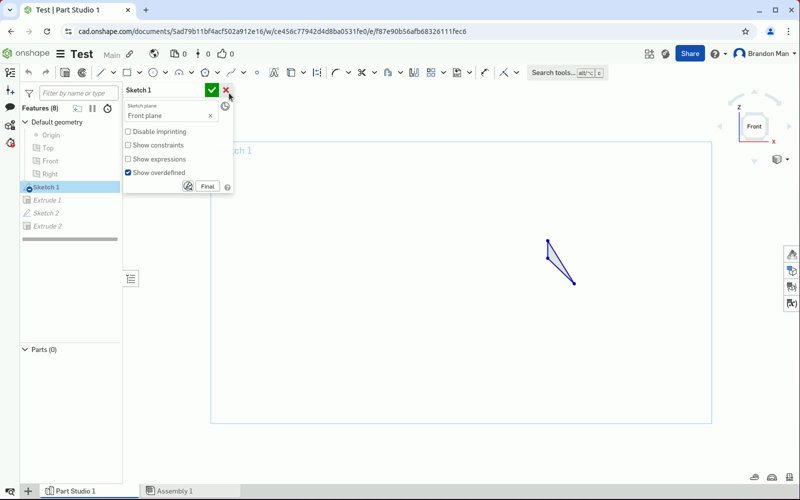
key(shift+s)
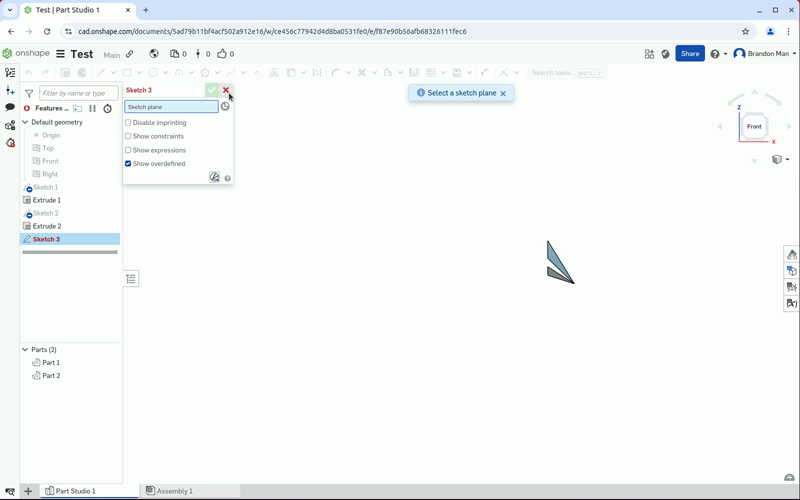
mouse_move(73, 163)
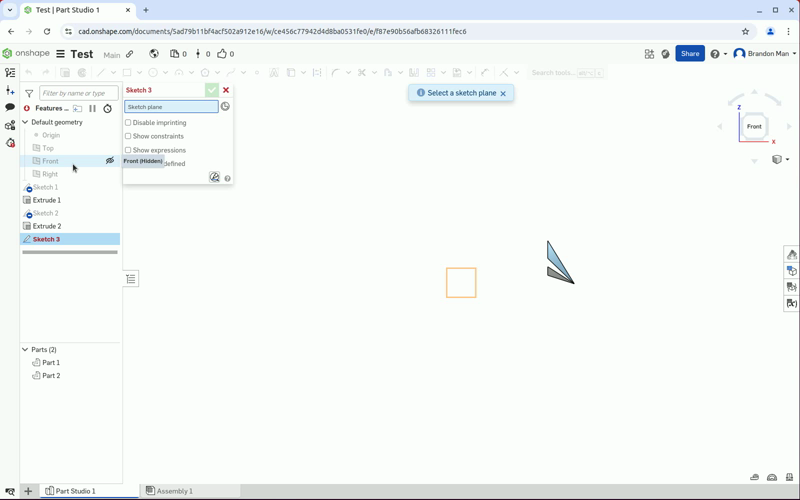
click(73, 163)
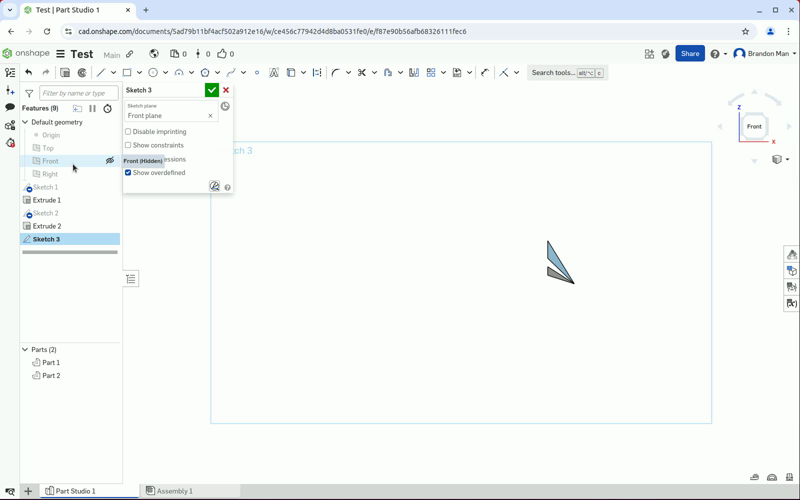
mouse_move(73, 352)
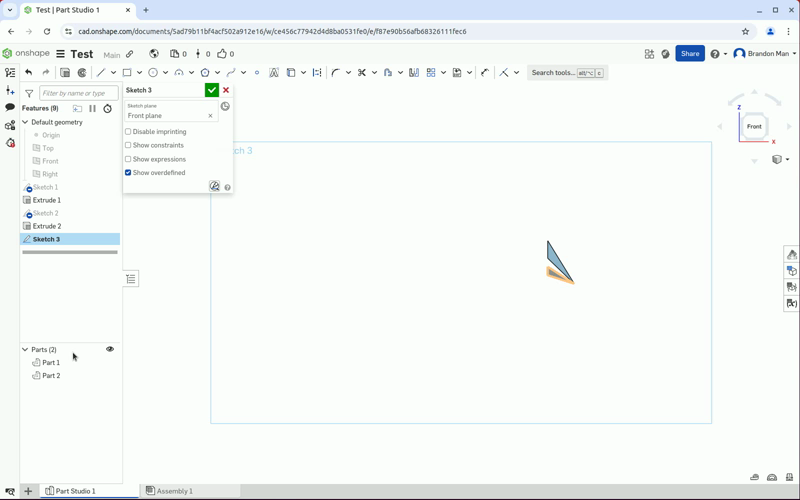
key(y)
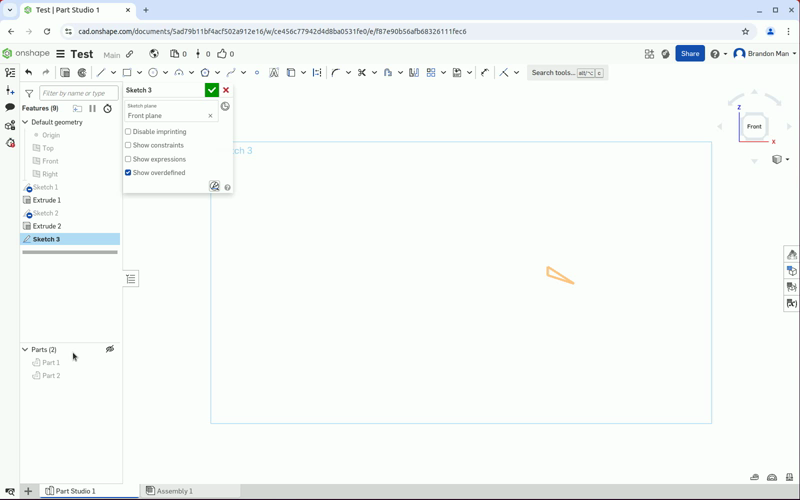
key(l)
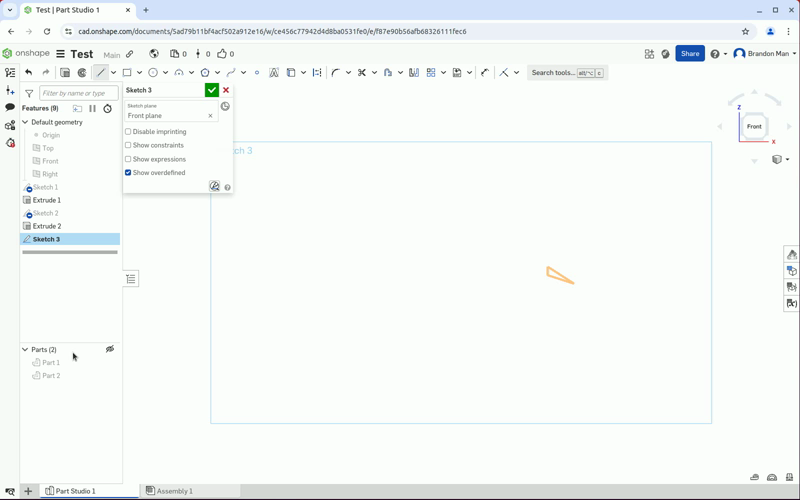
key_down(shift)
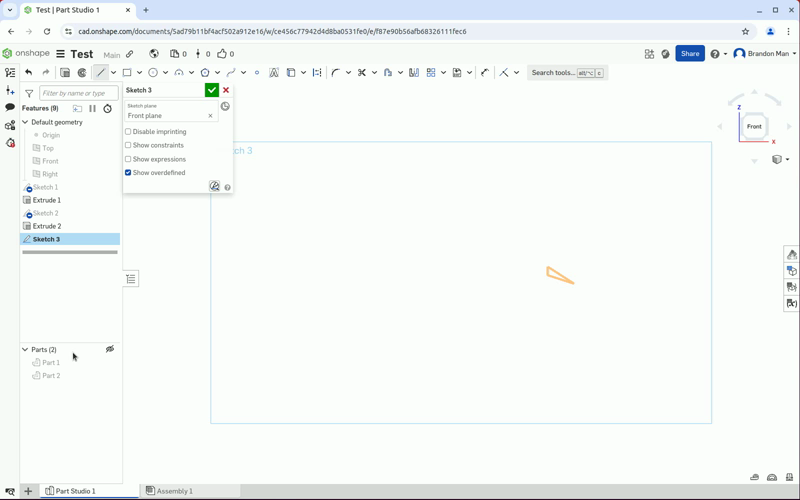
mouse_move(547, 265)
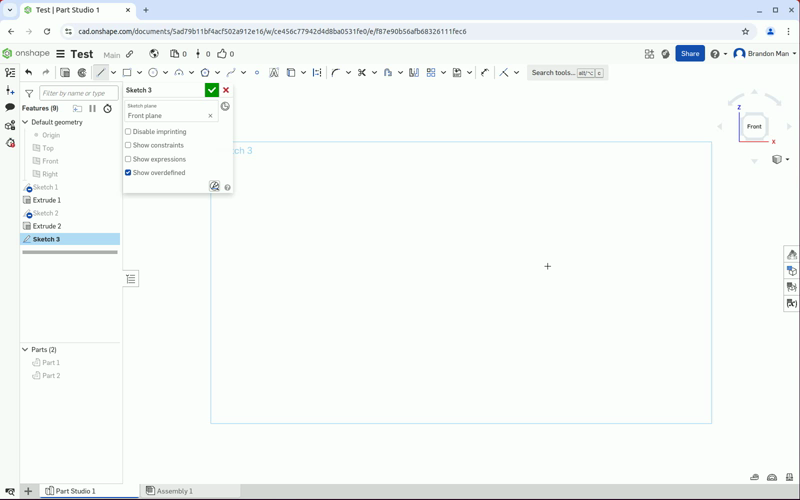
click(547, 265)
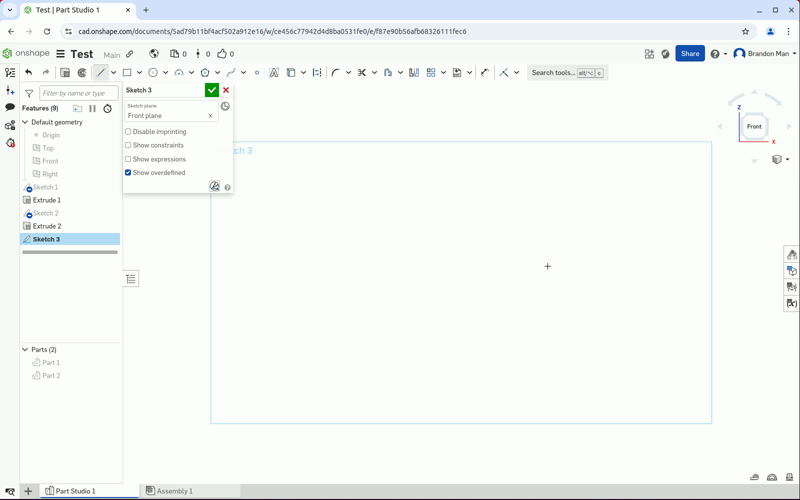
key_up(shift)
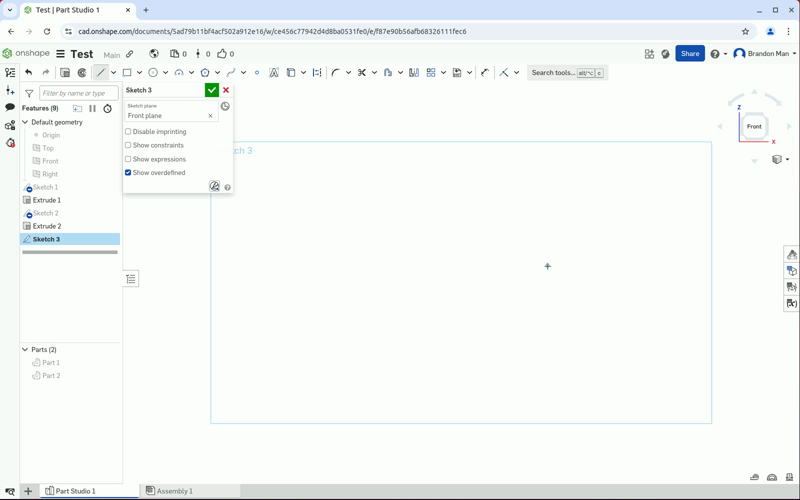
key_down(shift)
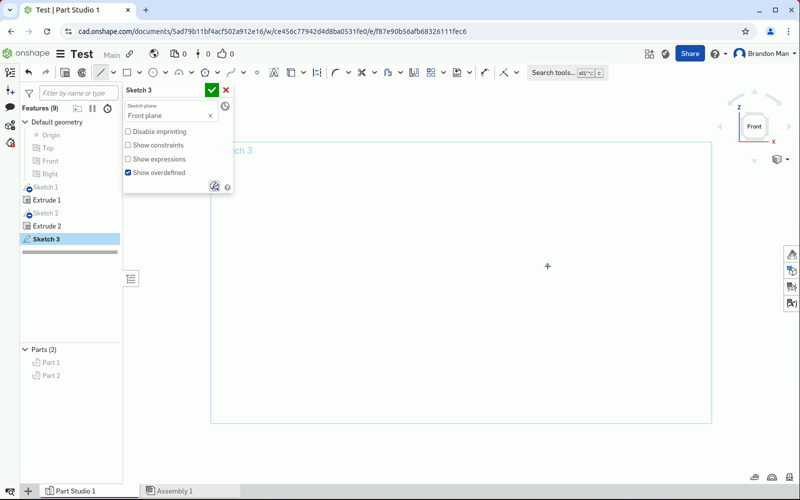
mouse_move(577, 265)
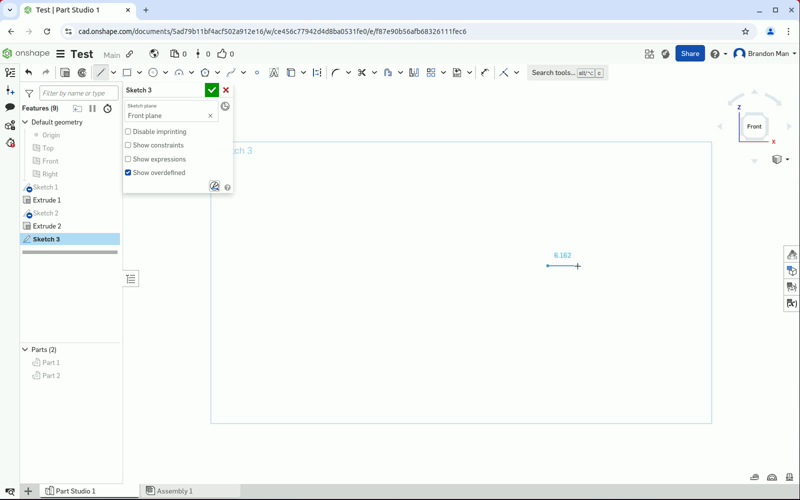
mouse_move(574, 282)
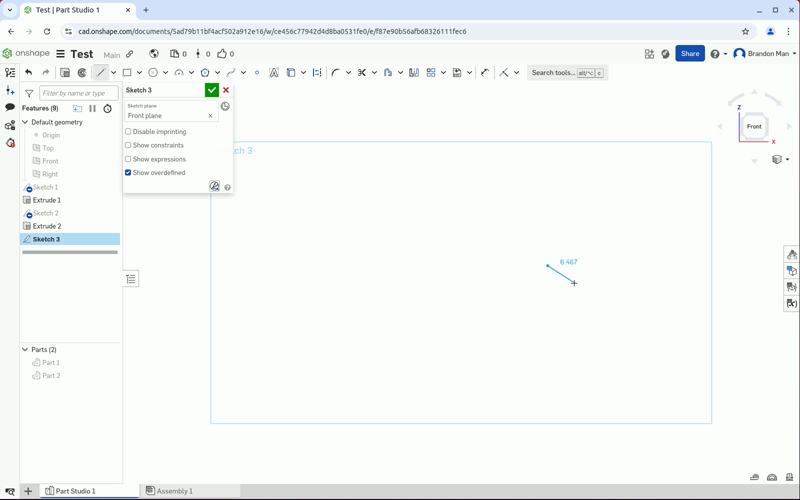
click(574, 282)
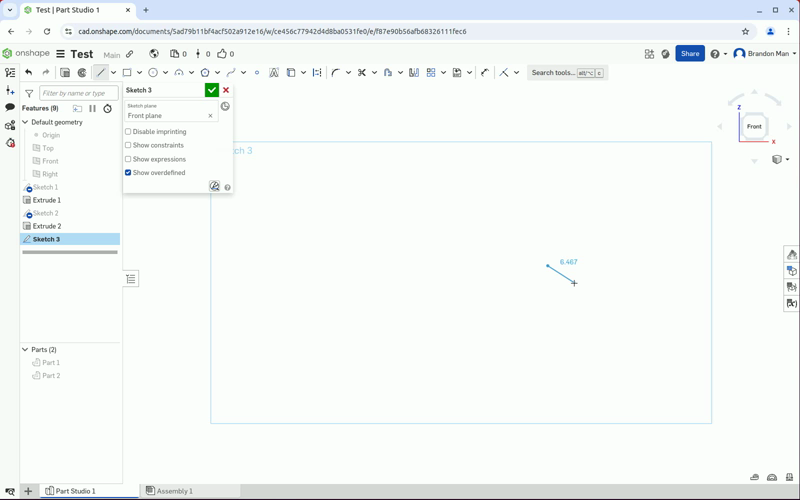
key_up(shift)
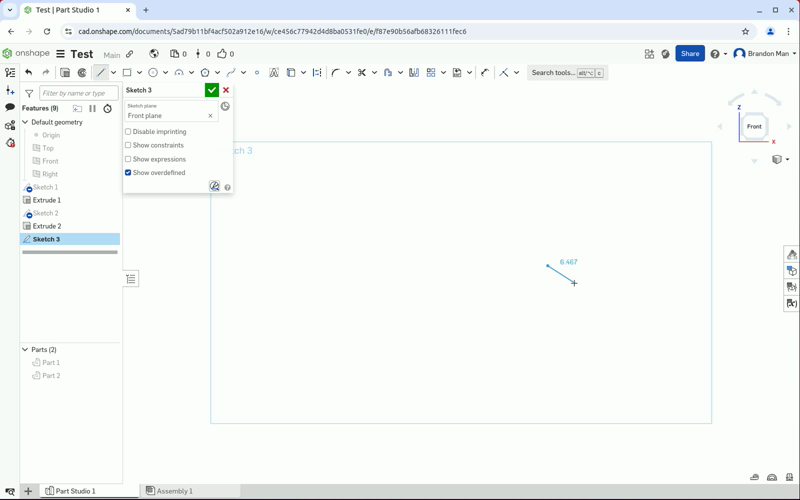
key_down(shift)
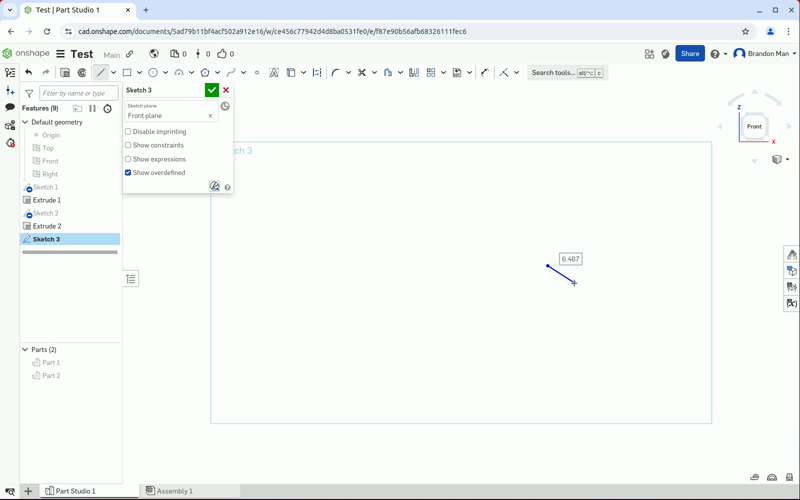
mouse_move(589, 282)
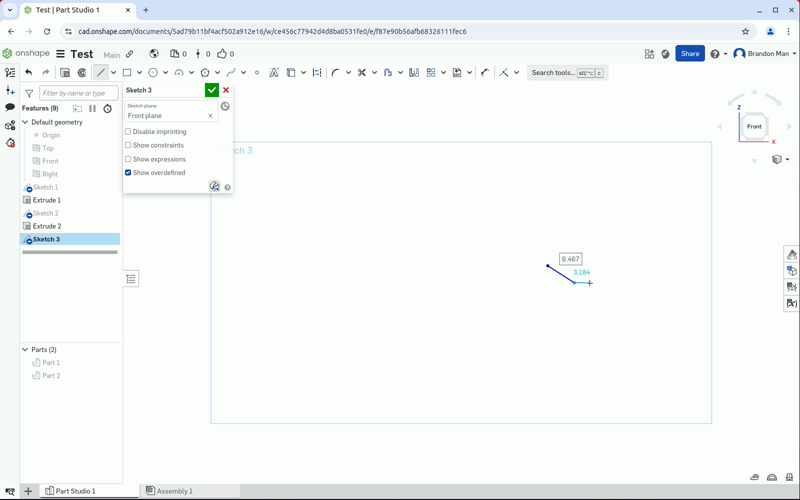
mouse_move(547, 258)
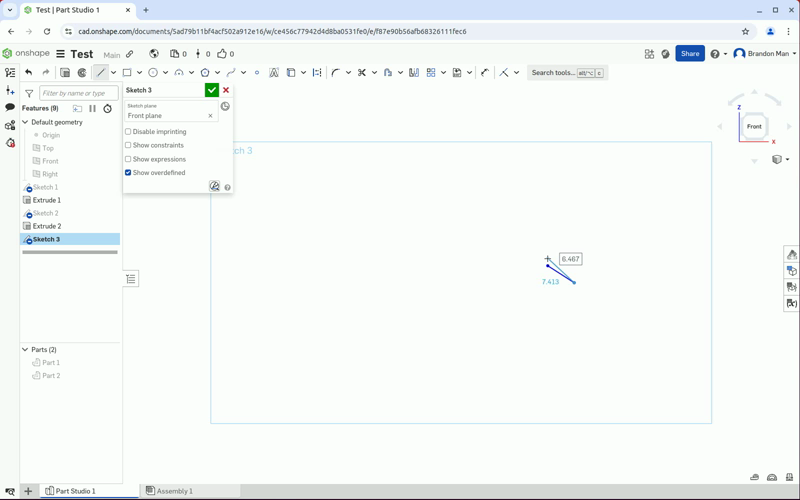
click(547, 258)
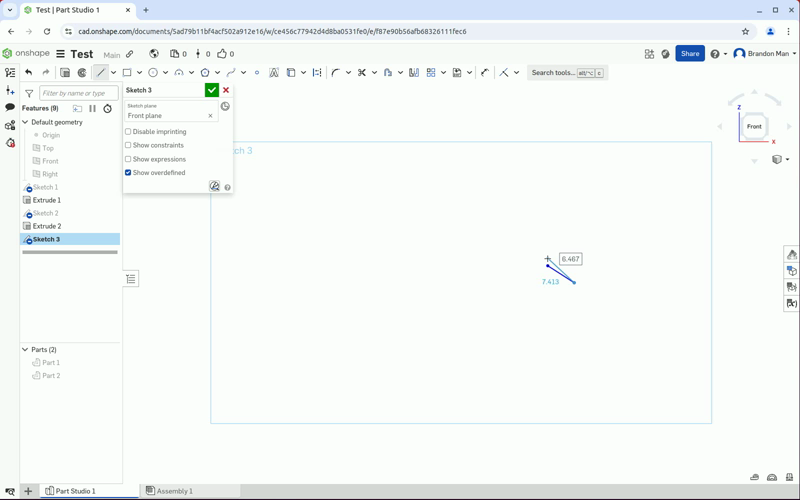
key_up(shift)
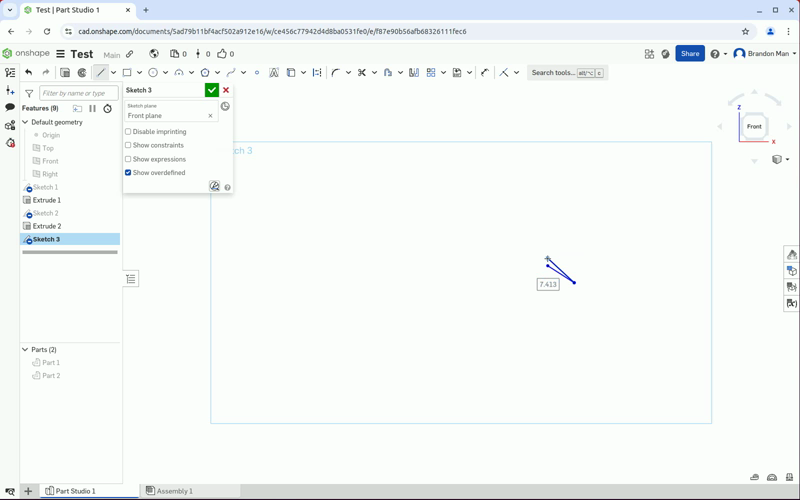
mouse_move(577, 258)
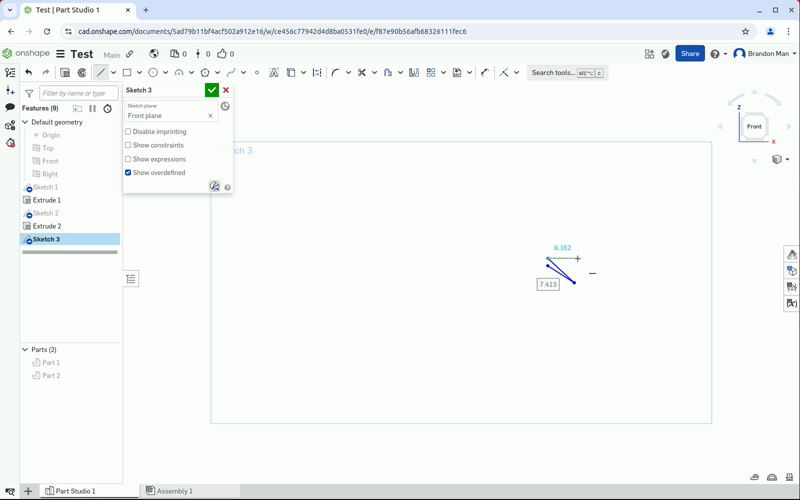
key_down(shift)
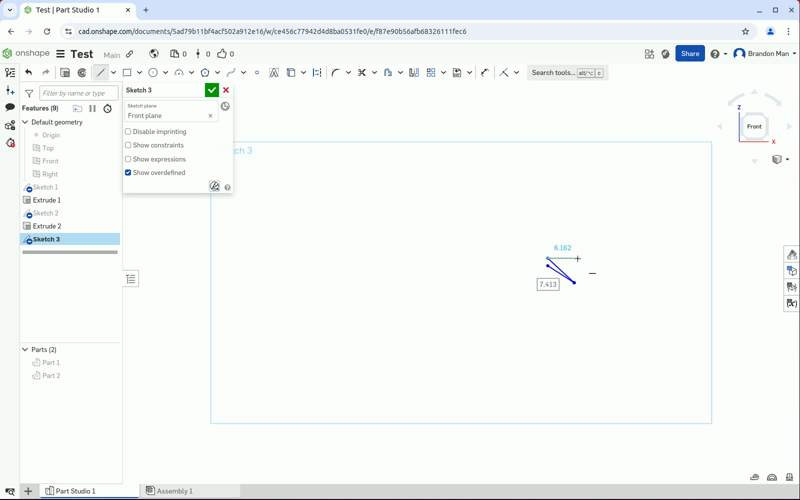
mouse_move(547, 265)
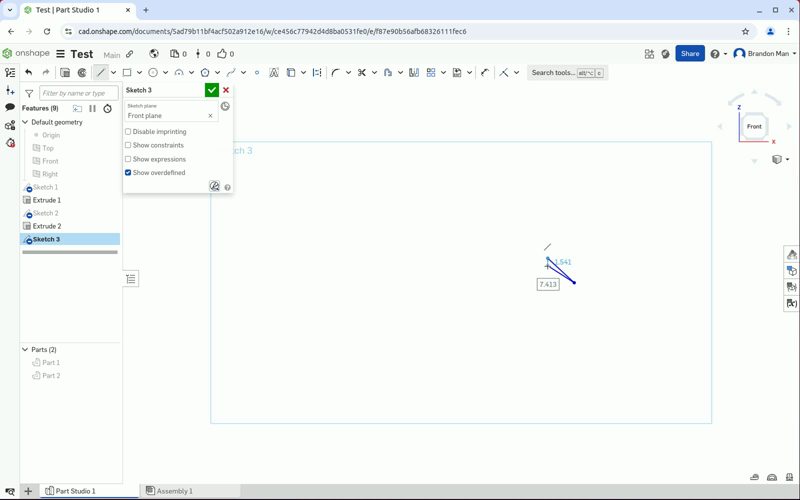
scroll(6)
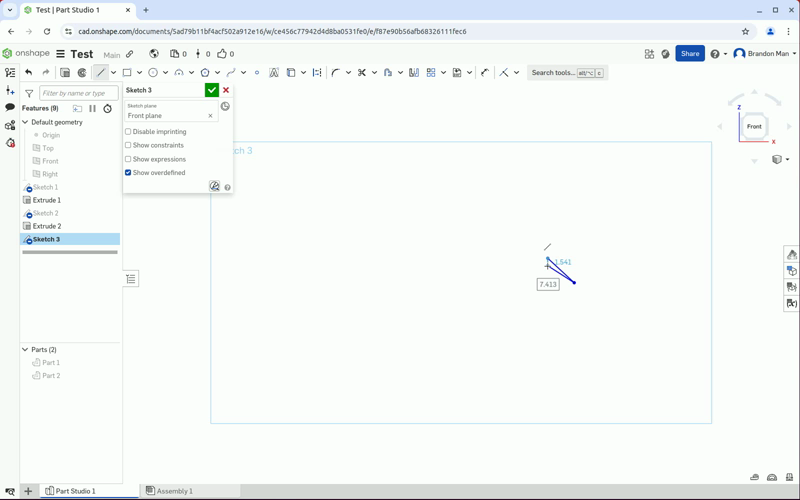
scroll(6)
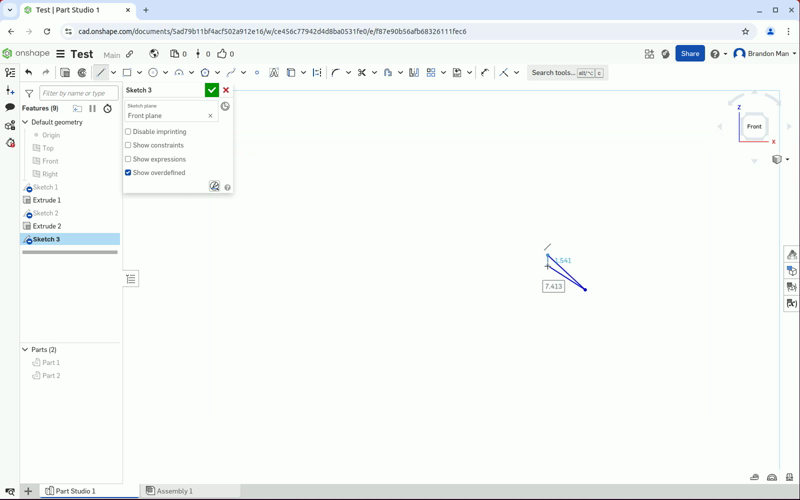
scroll(6)
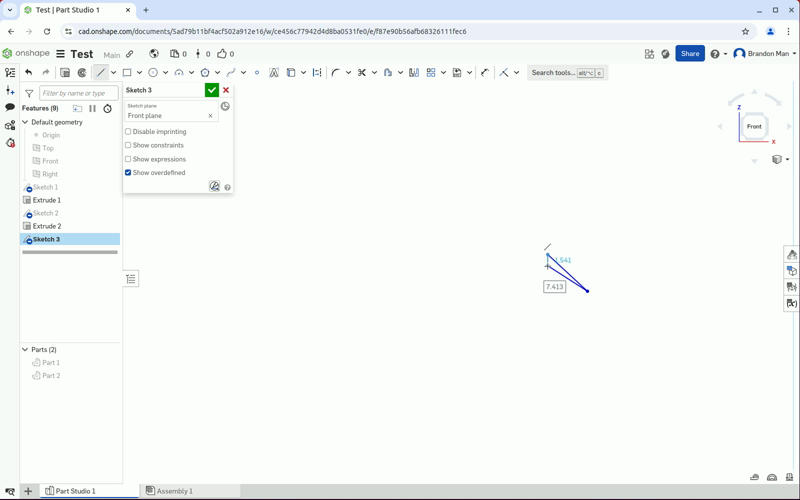
scroll(6)
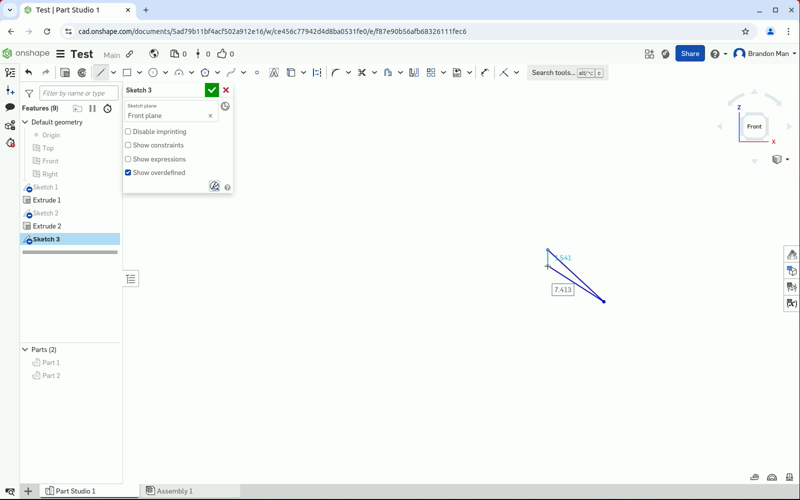
scroll(6)
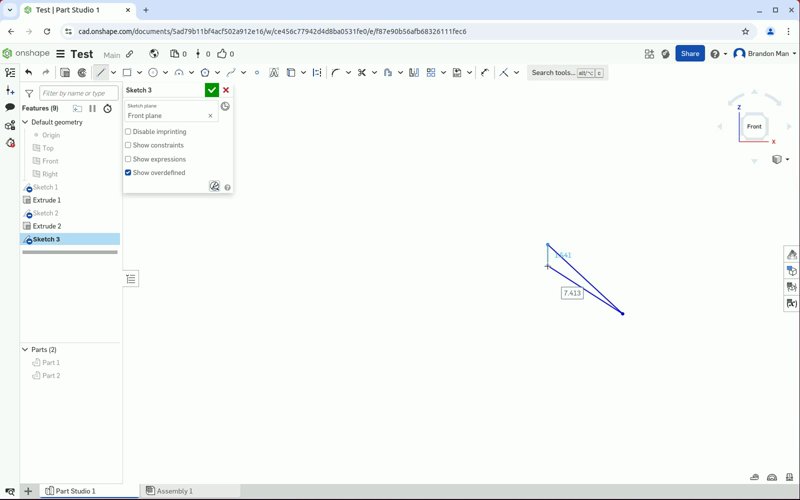
scroll(6)
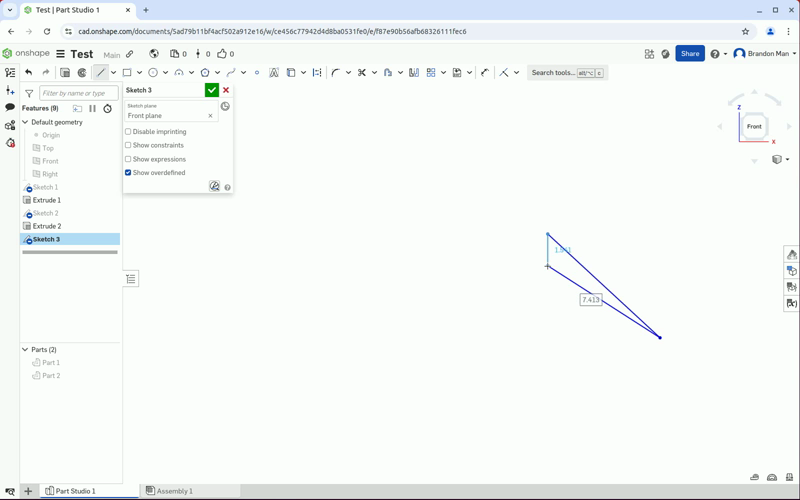
scroll(6)
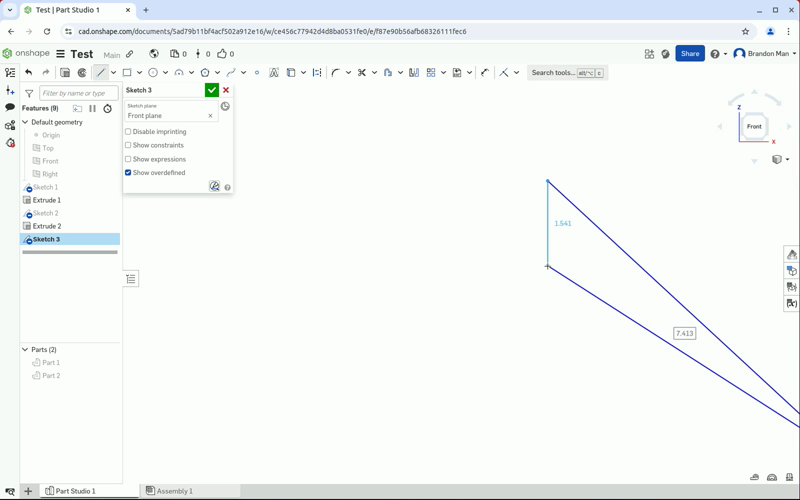
key_up(shift)
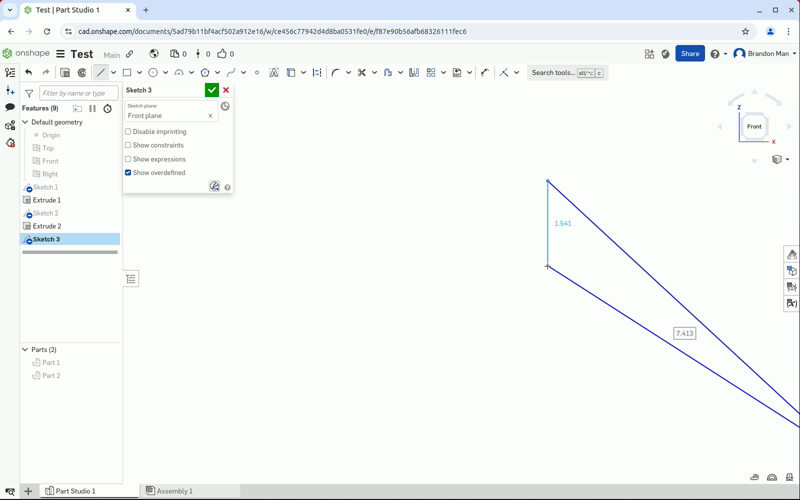
click(547, 265)
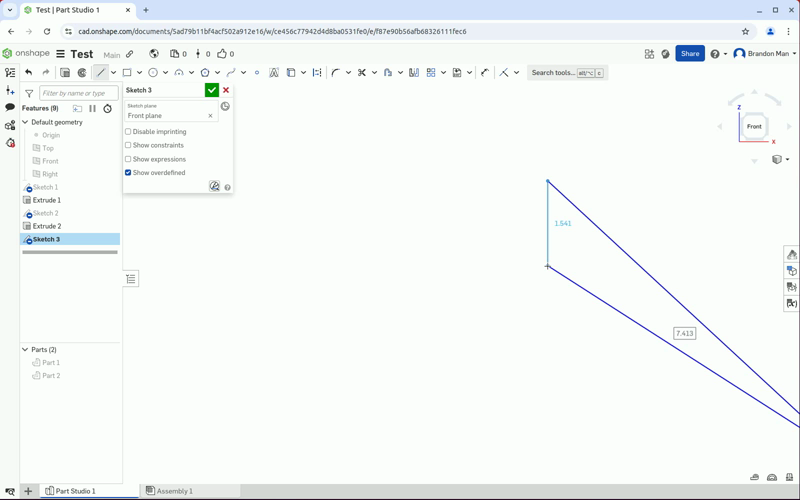
scroll(-6)
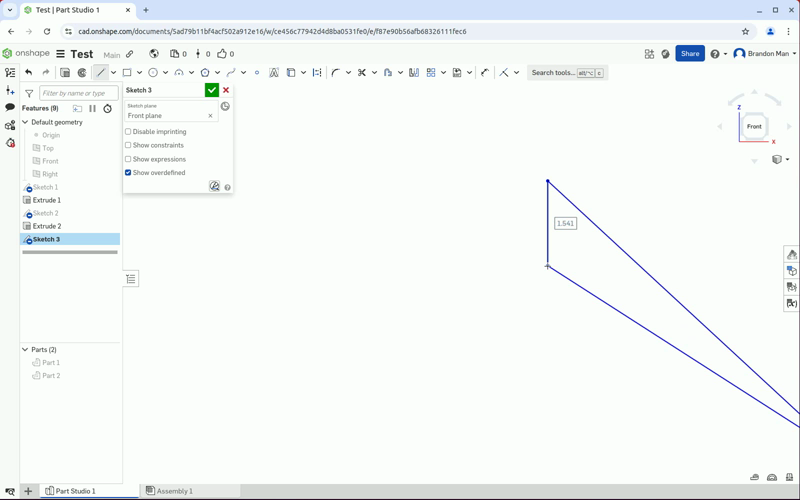
scroll(-6)
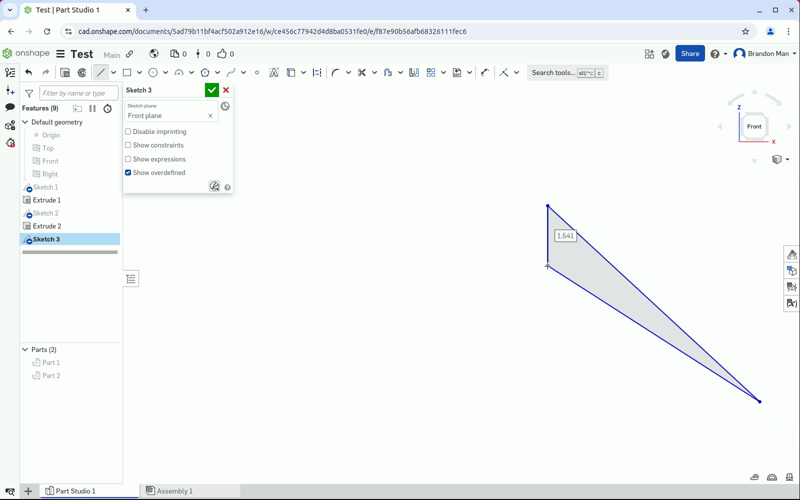
scroll(-6)
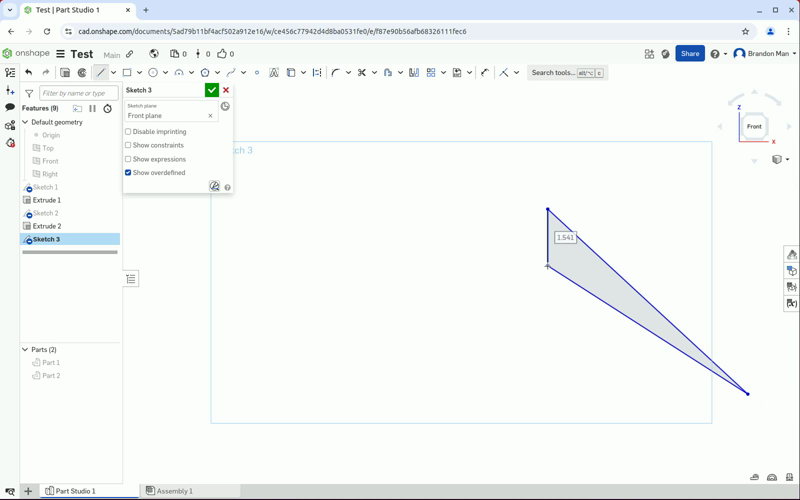
scroll(-6)
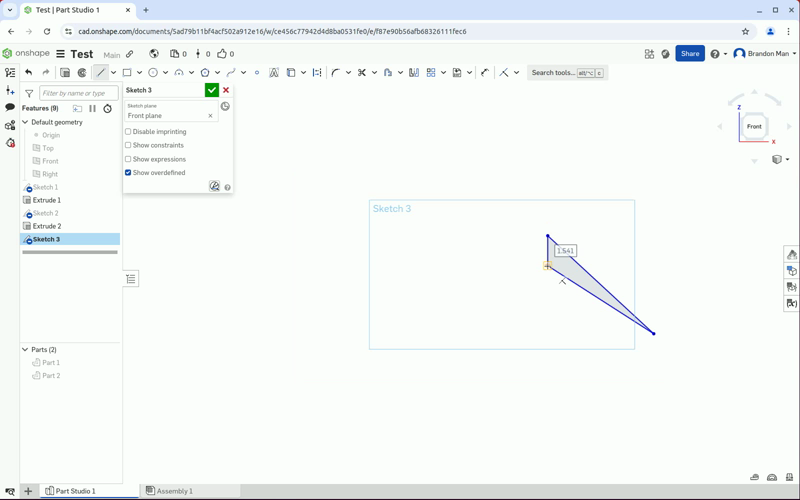
scroll(-6)
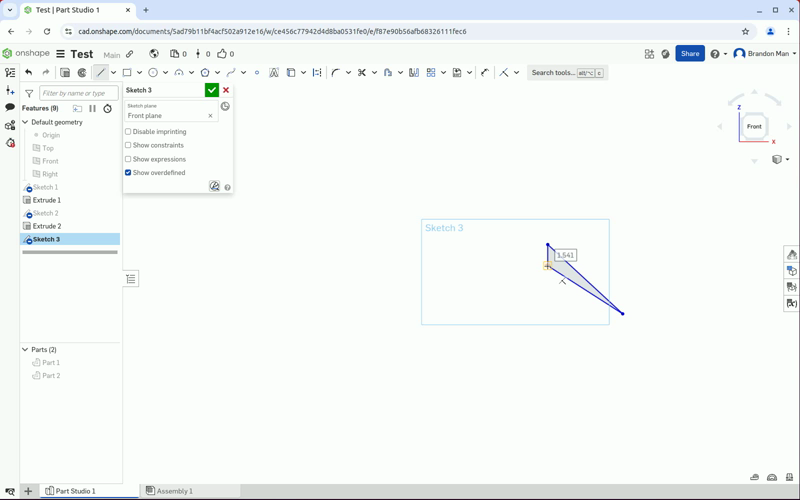
scroll(-6)
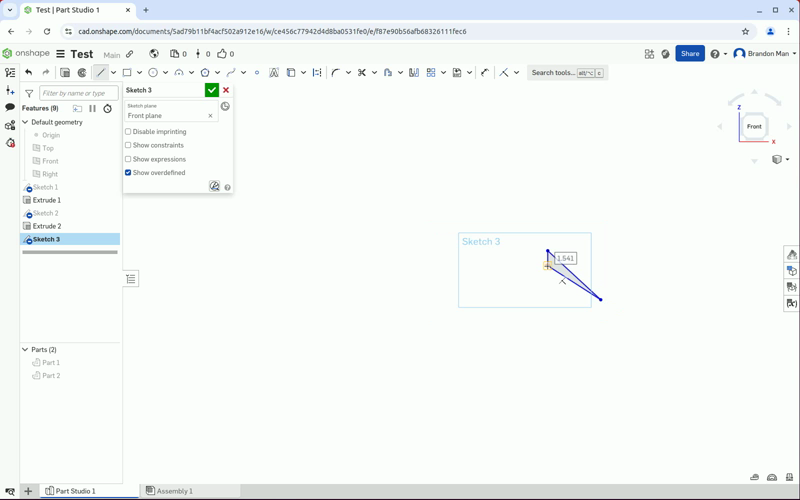
scroll(-6)
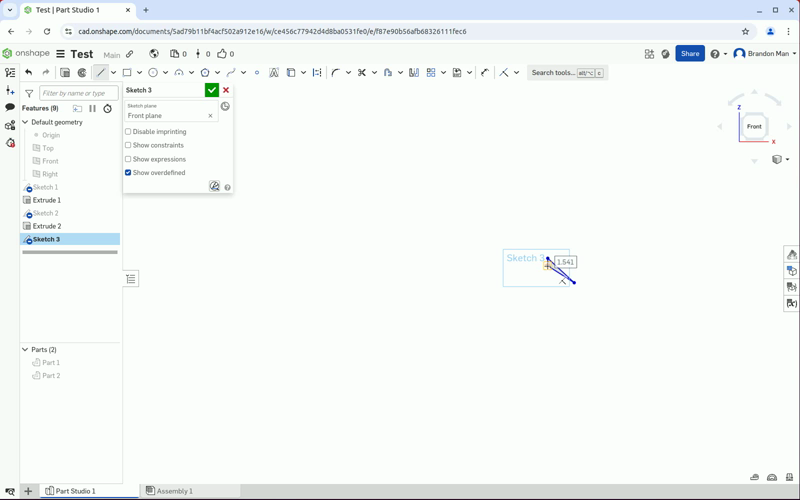
key(esc)
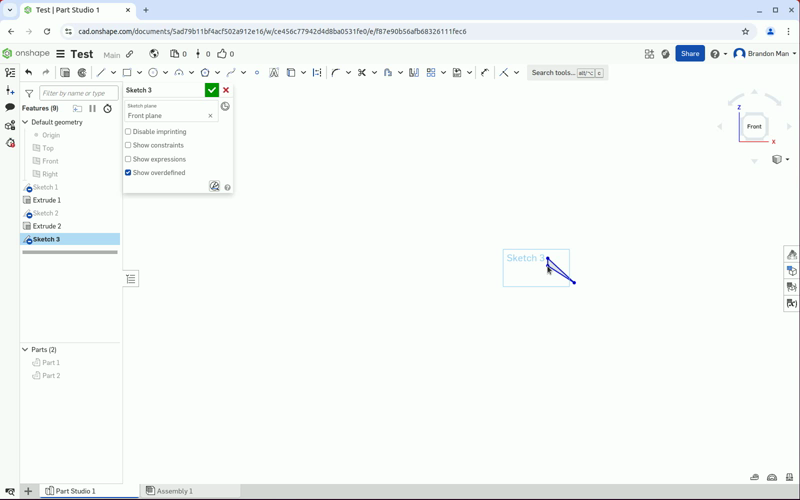
mouse_move(550, 261)
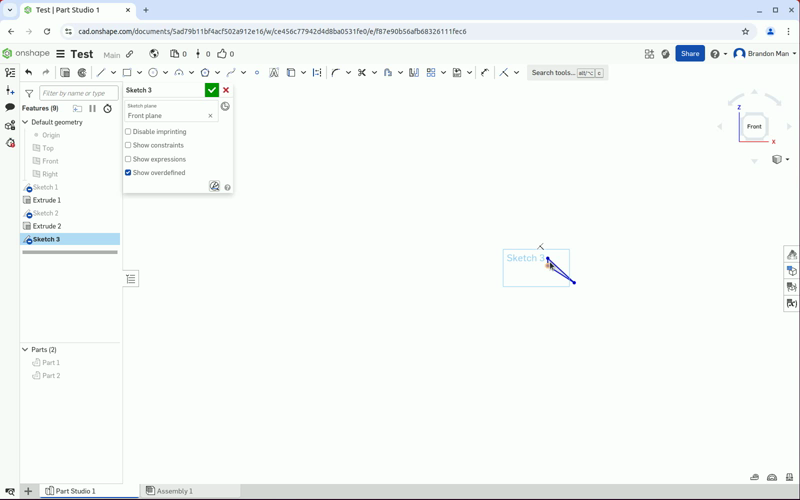
scroll(6)
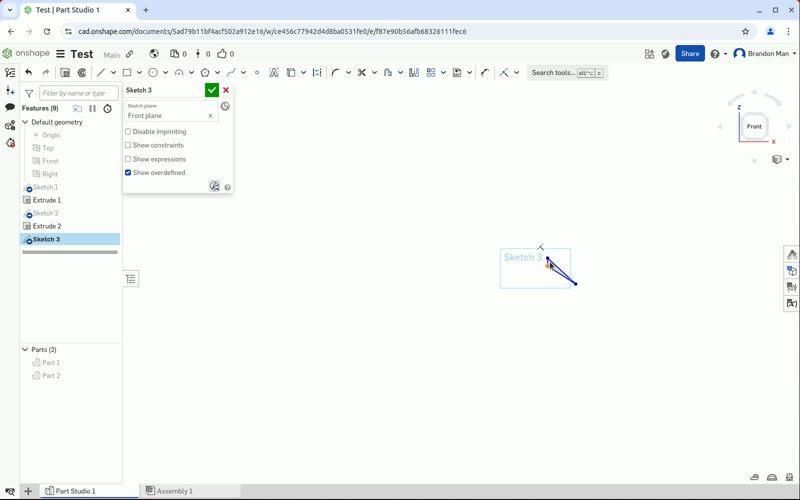
scroll(6)
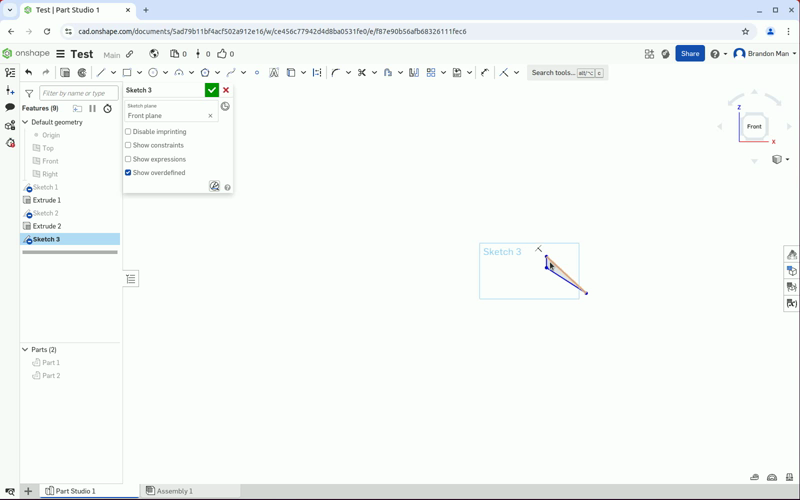
scroll(6)
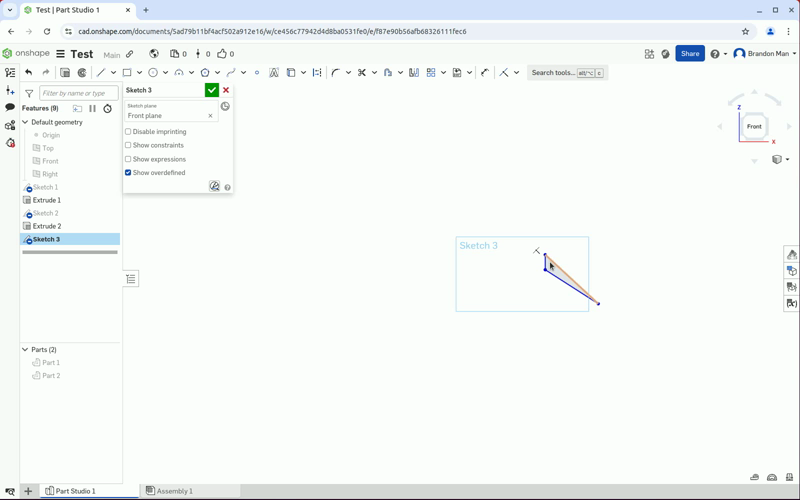
scroll(6)
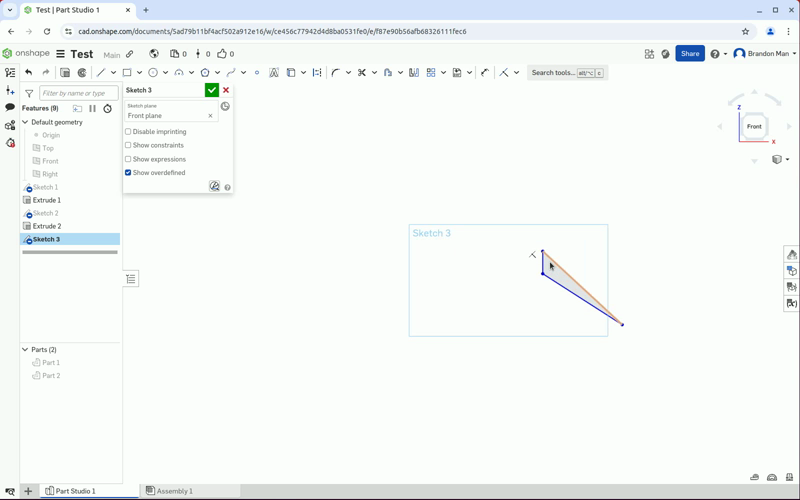
scroll(6)
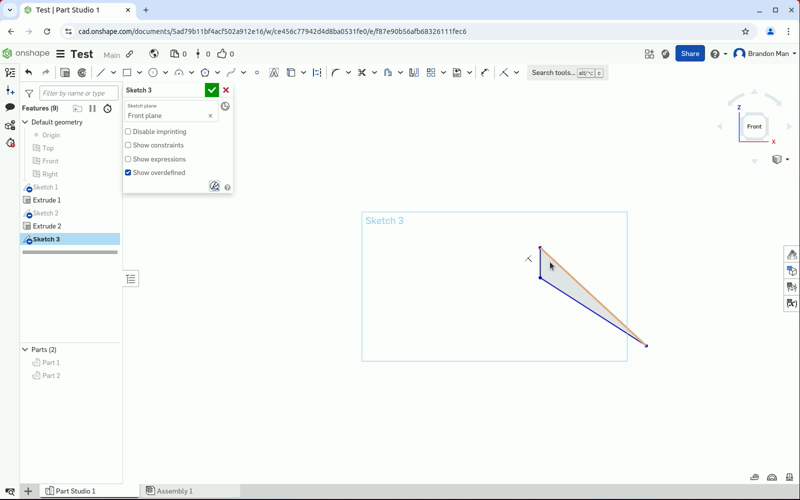
scroll(6)
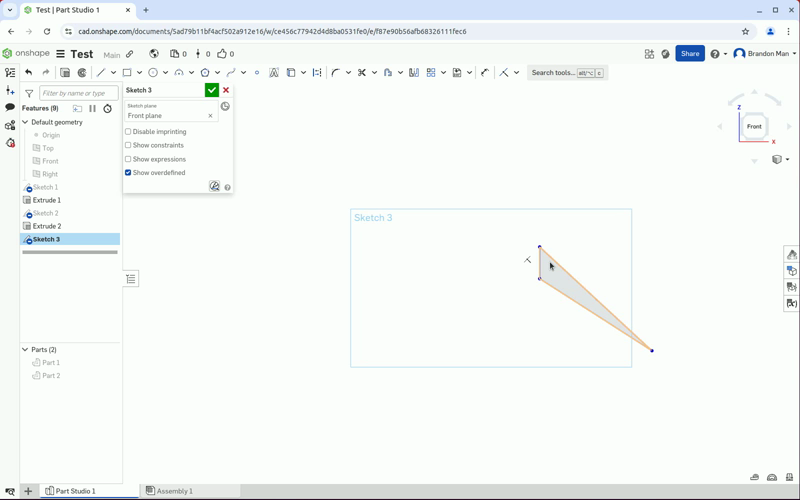
scroll(6)
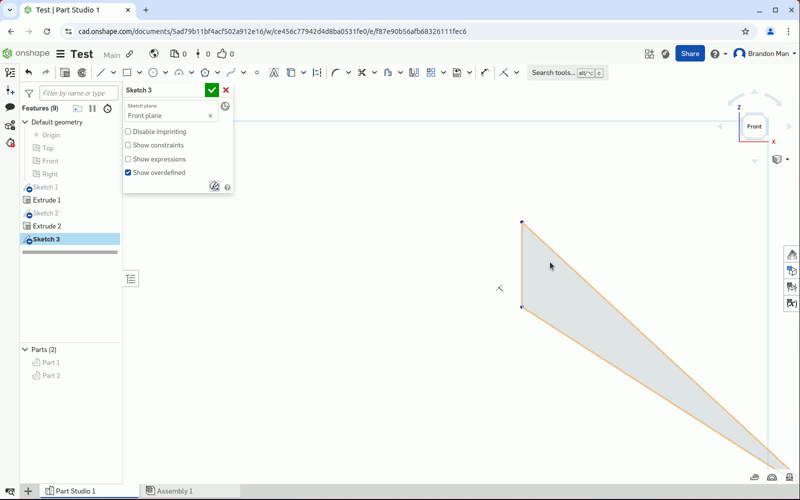
click(550, 261)
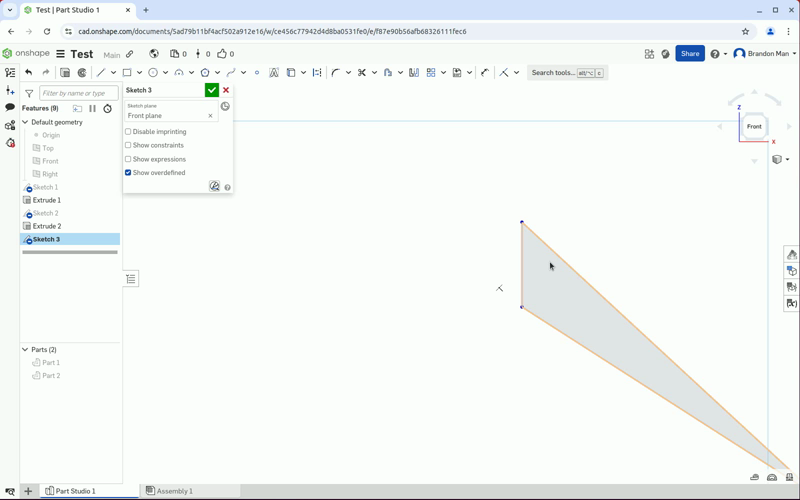
scroll(-6)
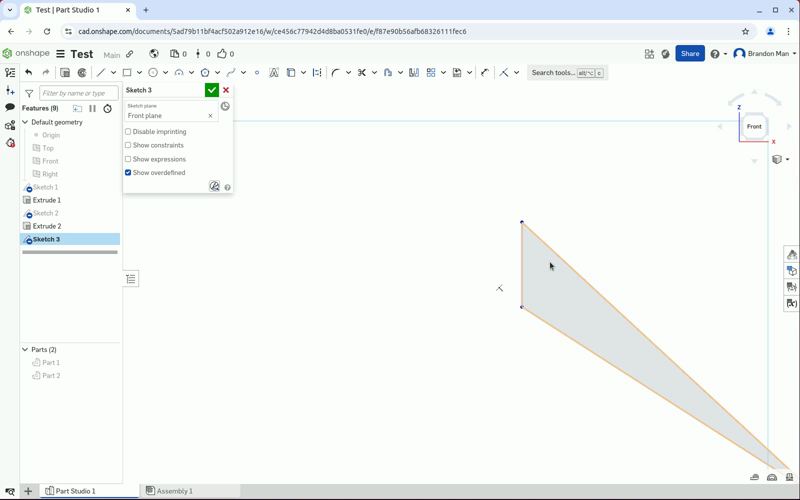
scroll(-6)
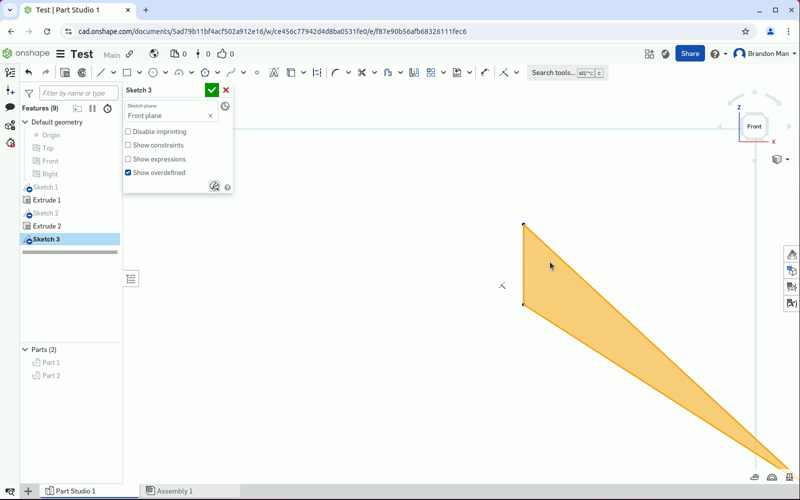
scroll(-6)
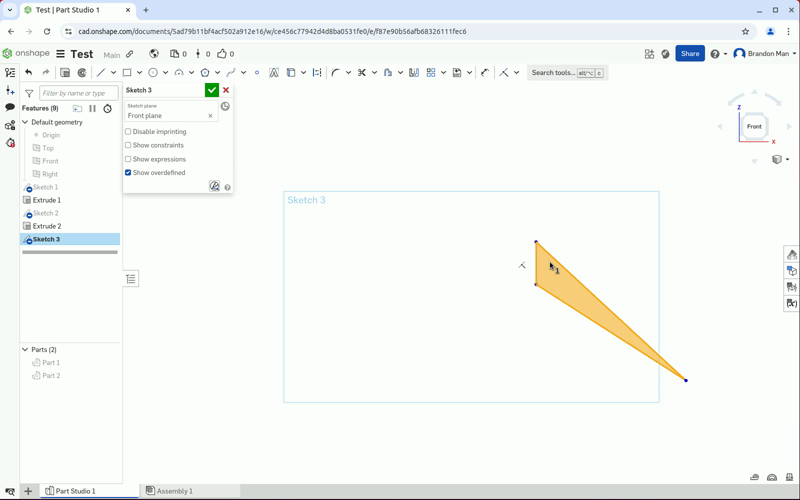
scroll(-6)
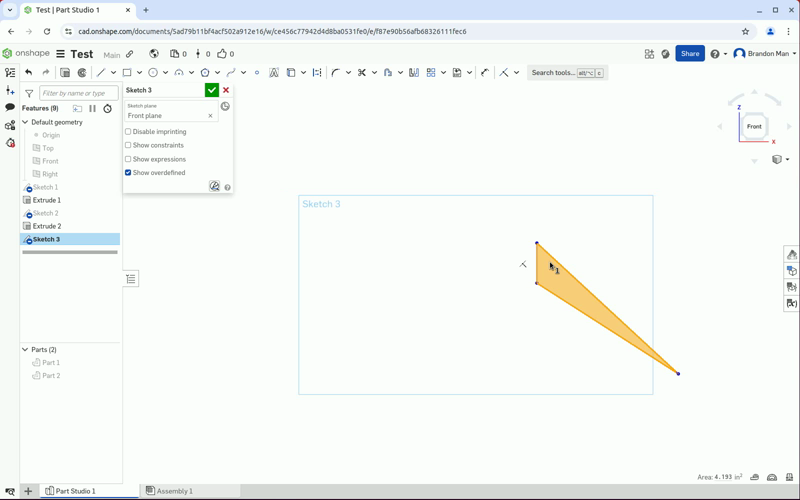
scroll(-6)
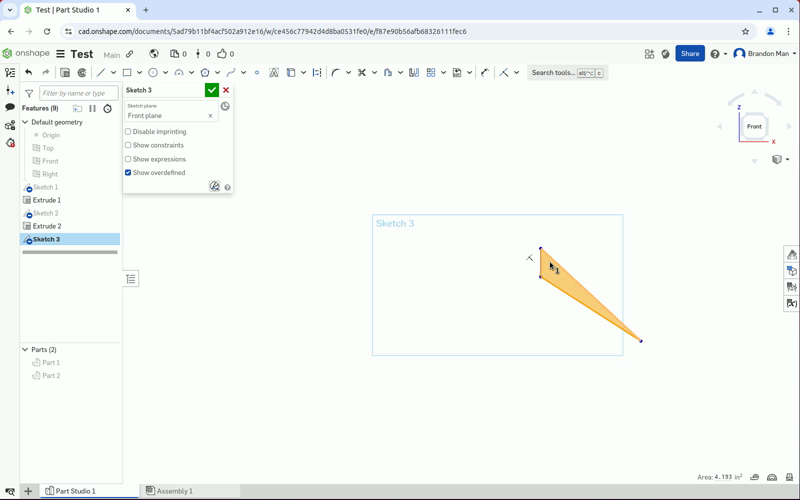
scroll(-6)
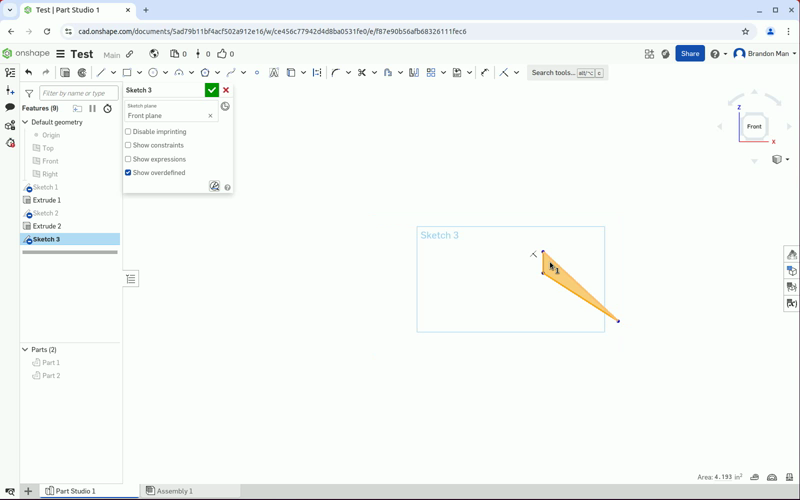
scroll(-6)
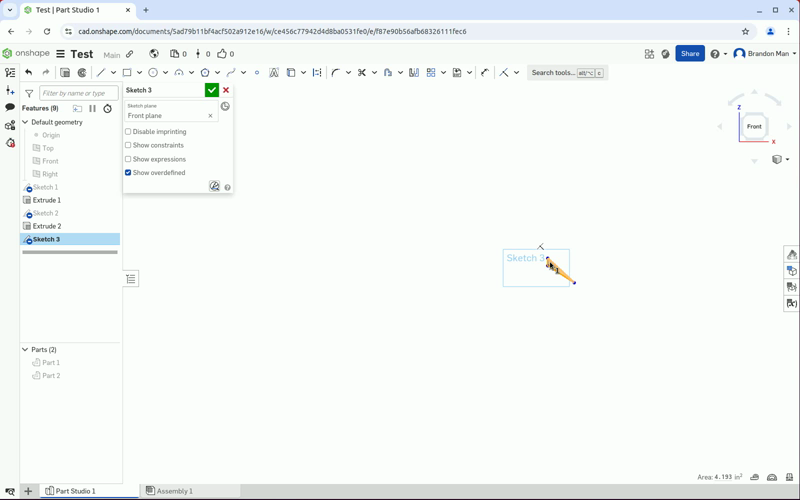
mouse_move(73, 352)
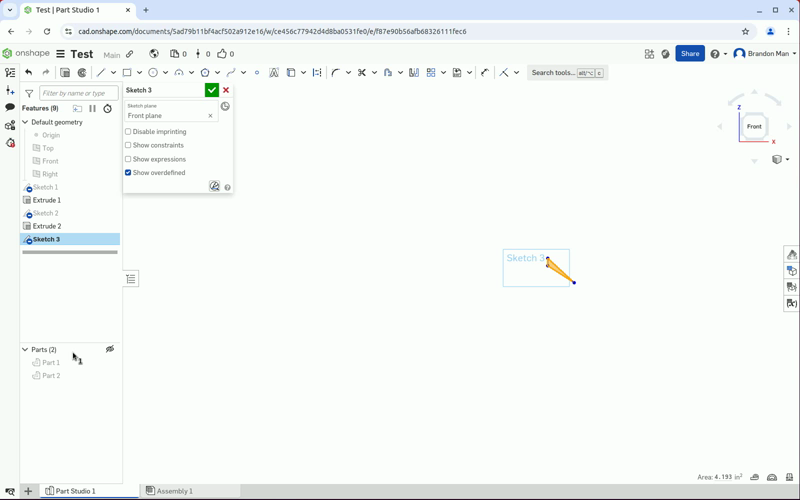
key(shift+y)
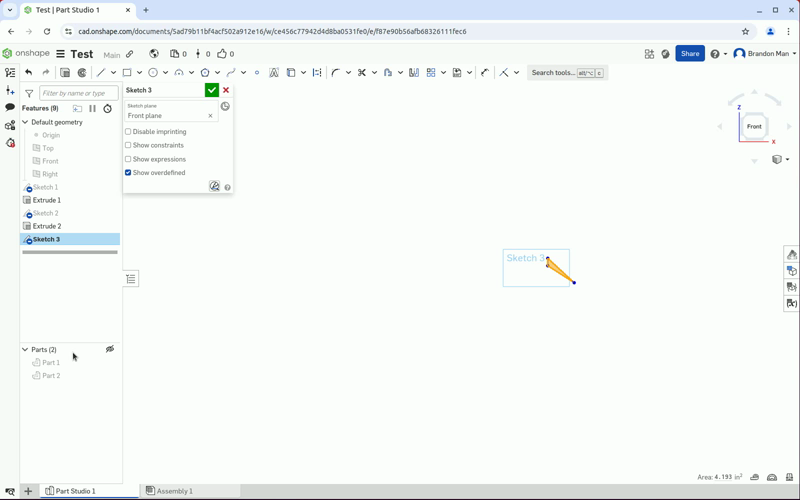
key(shift+e)
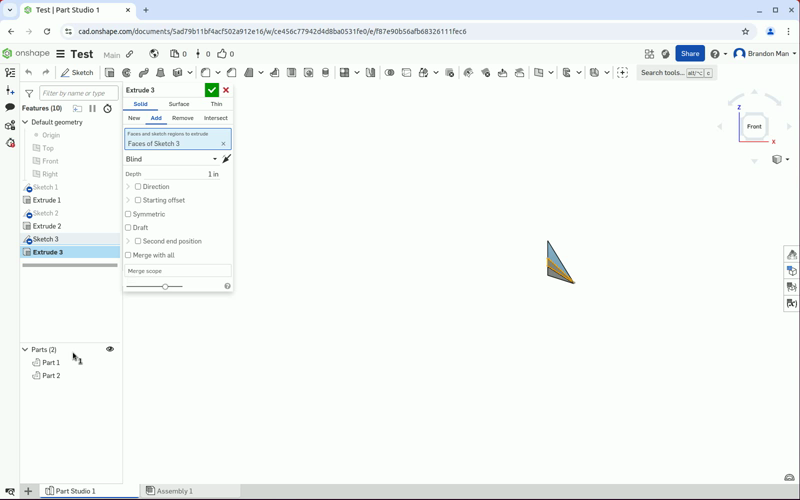
mouse_move(143, 106)
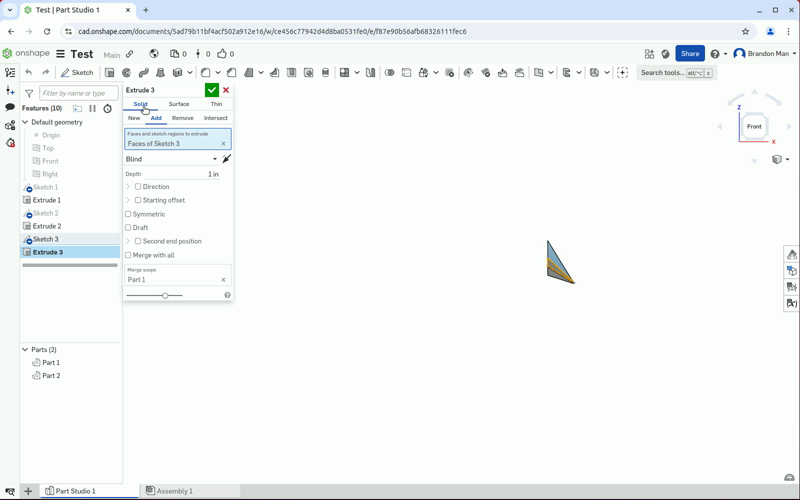
click(143, 106)
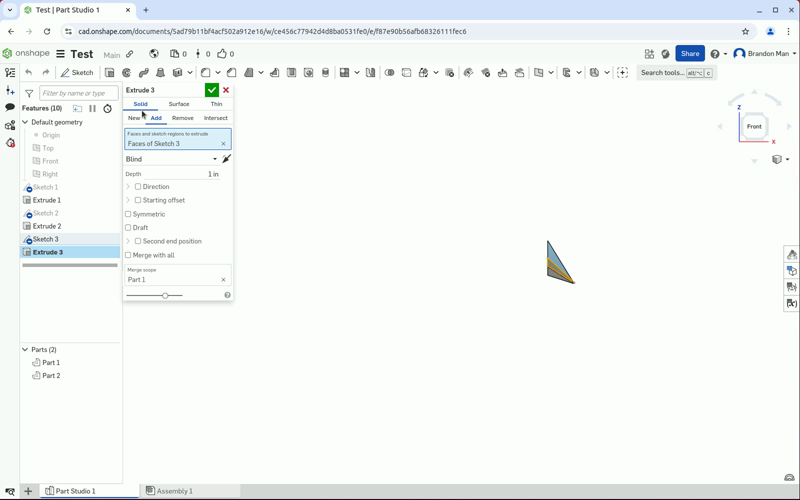
mouse_move(137, 120)
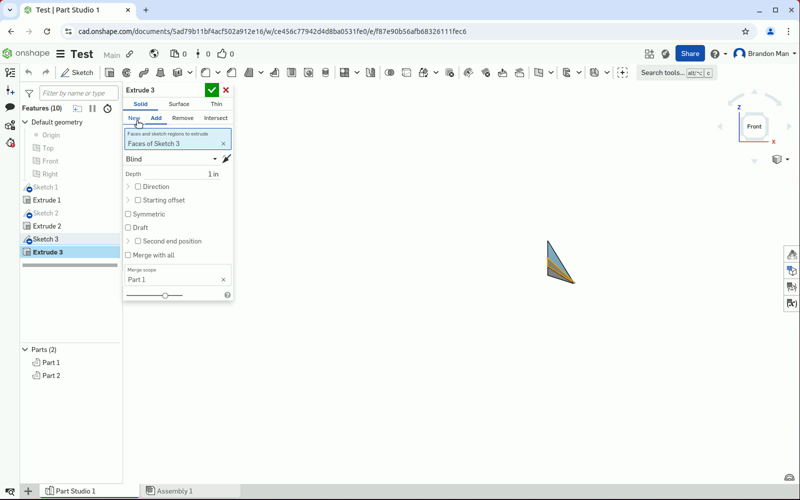
click(137, 120)
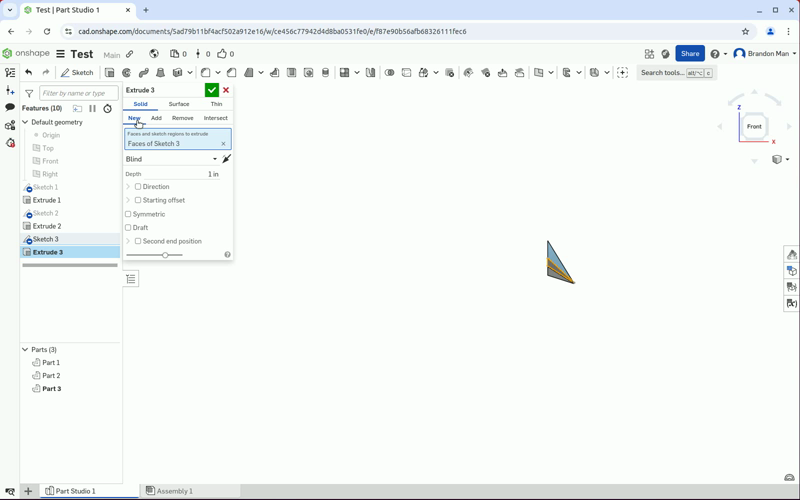
key(tab, 4)
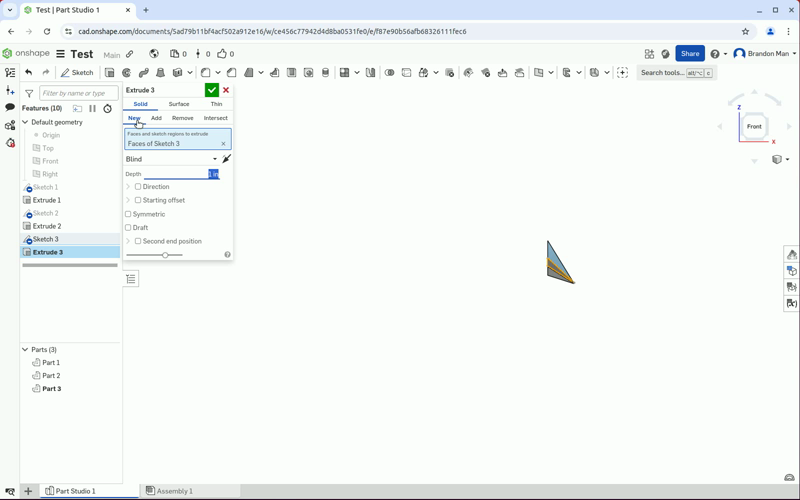
text(0.241)
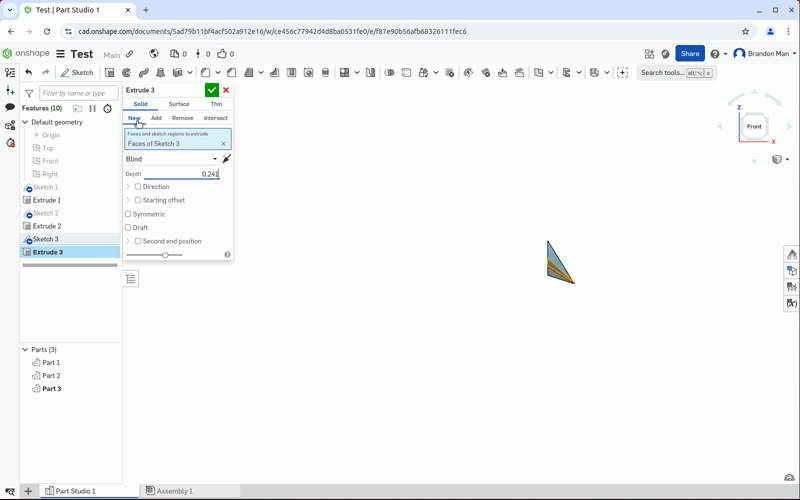
key(enter)
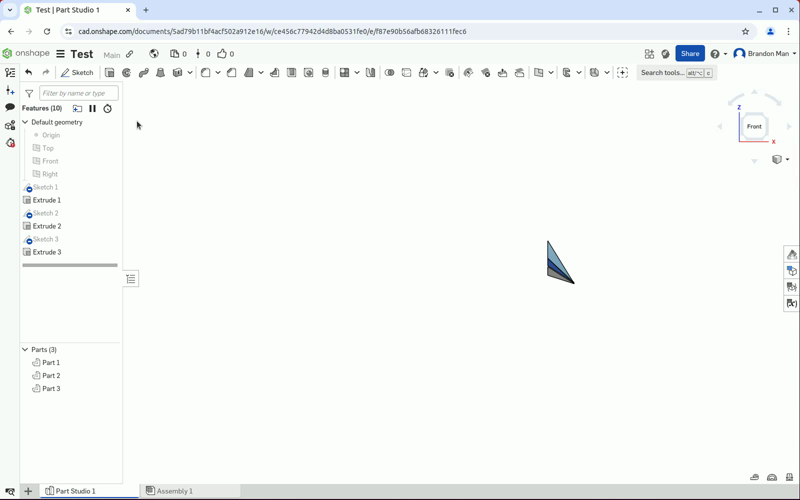
key(shift+h)
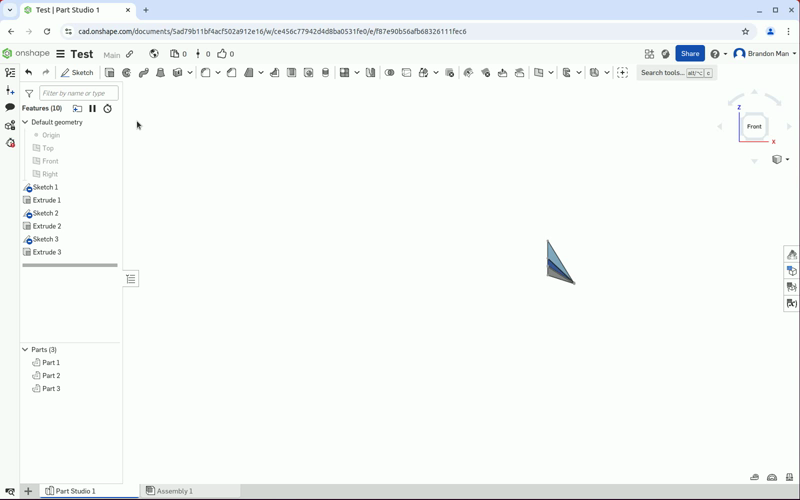
key(shift+h)
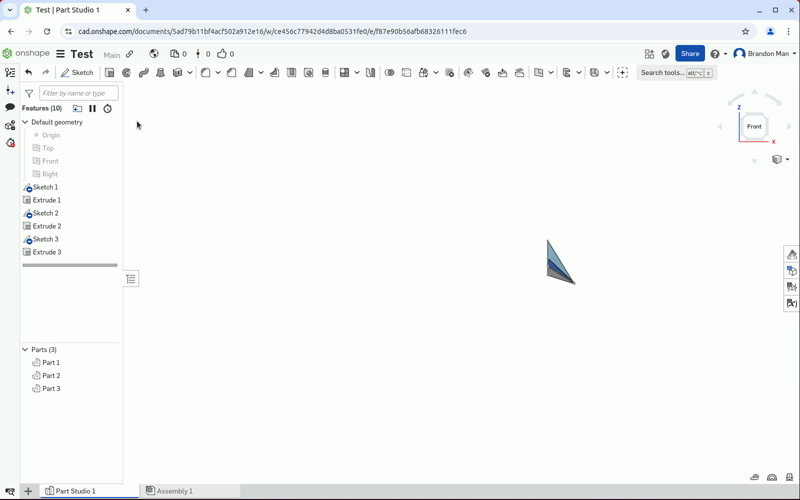
key(shift+7)
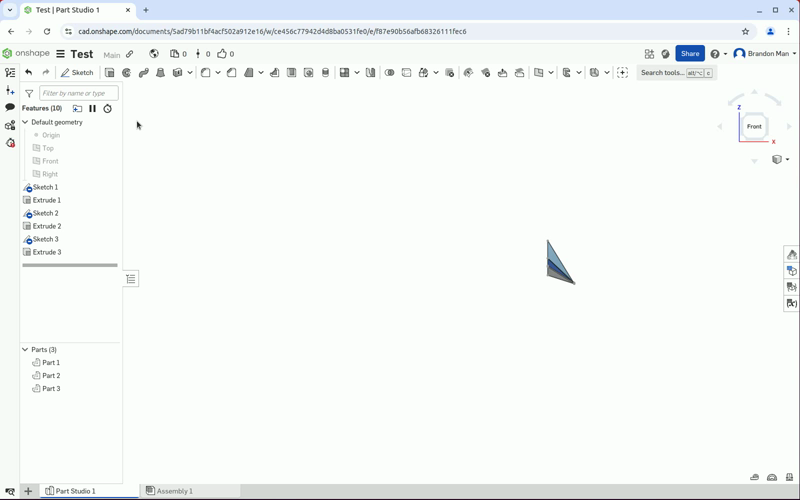
key(left, 2)
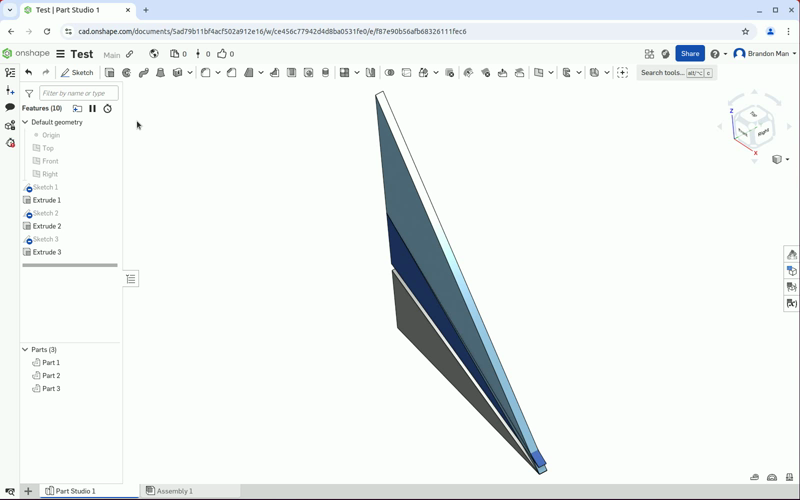
key(down, 2)
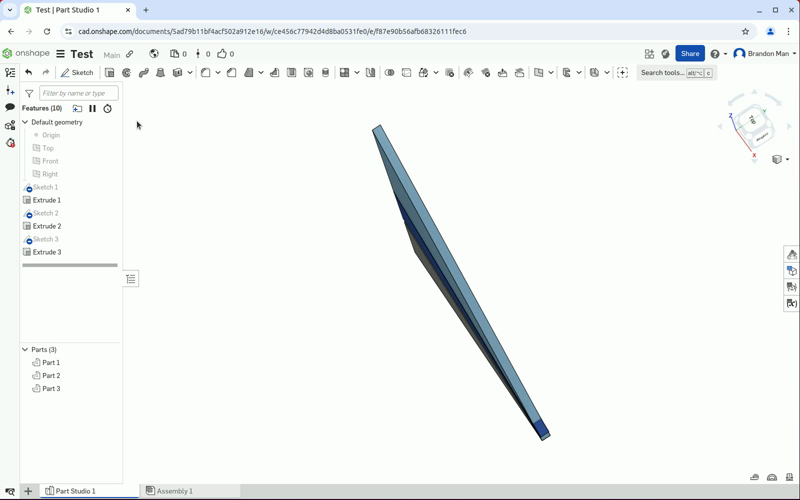
key(up, 2)
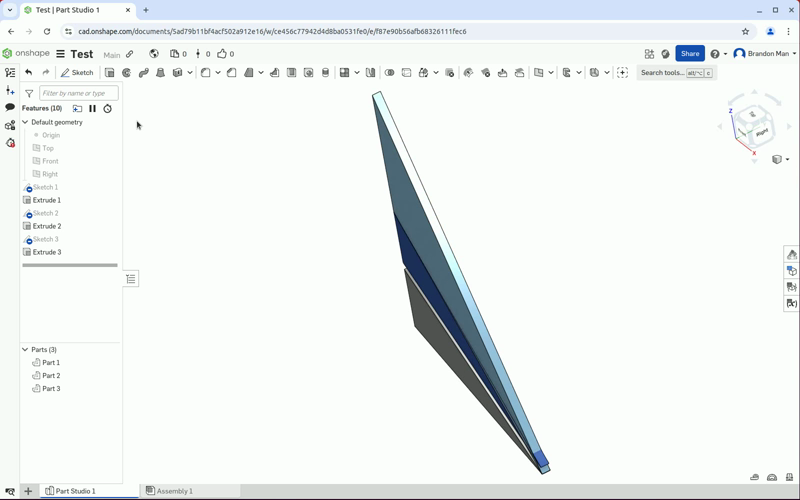
key(right, 2)
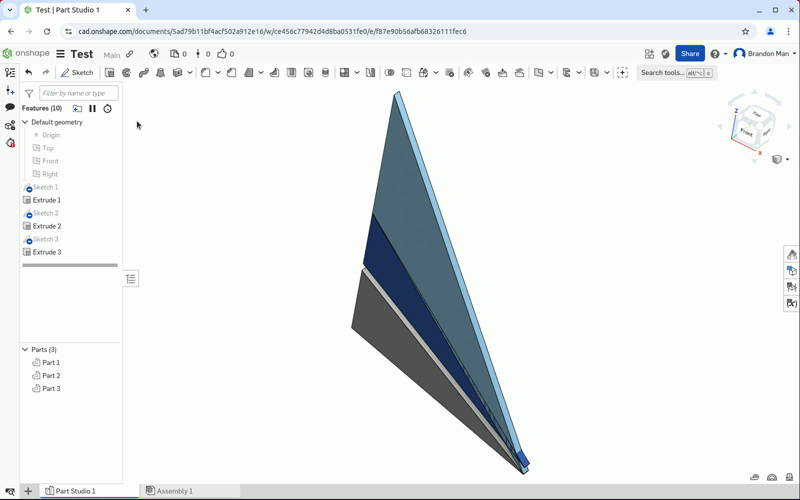
mouse_move(73, 189)
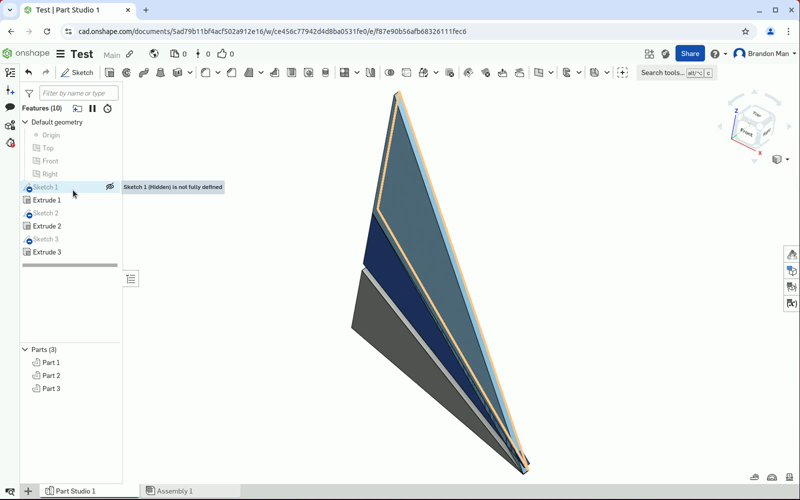
click(73, 189)